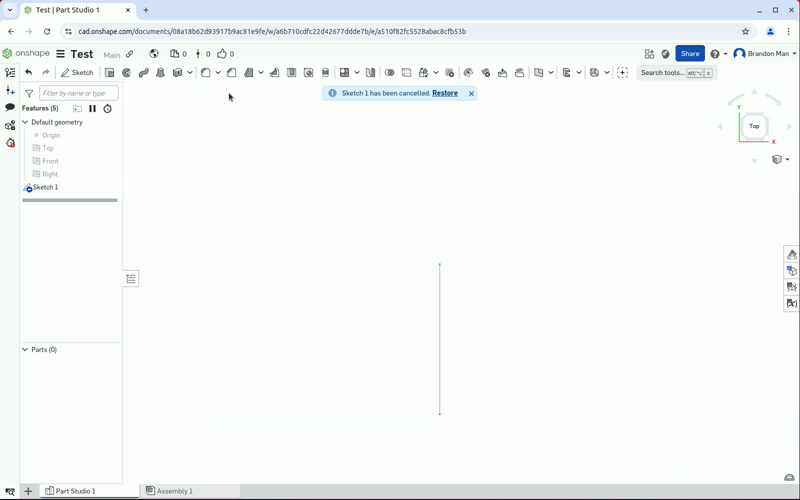
key(shift+h)
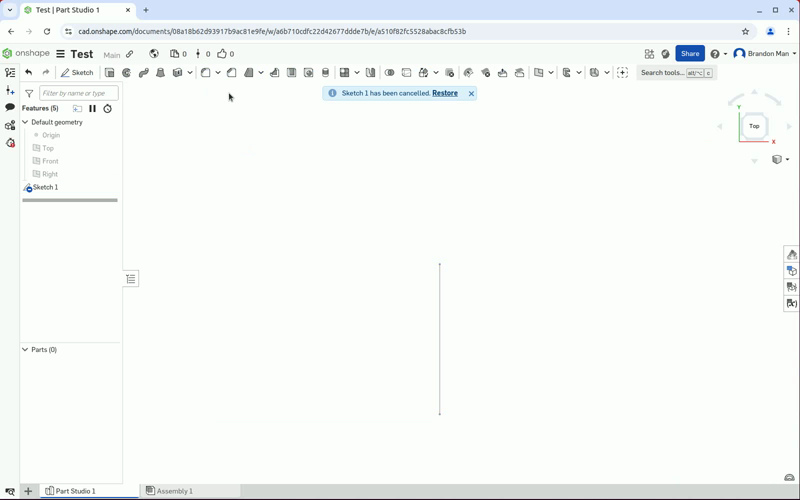
key(shift+s)
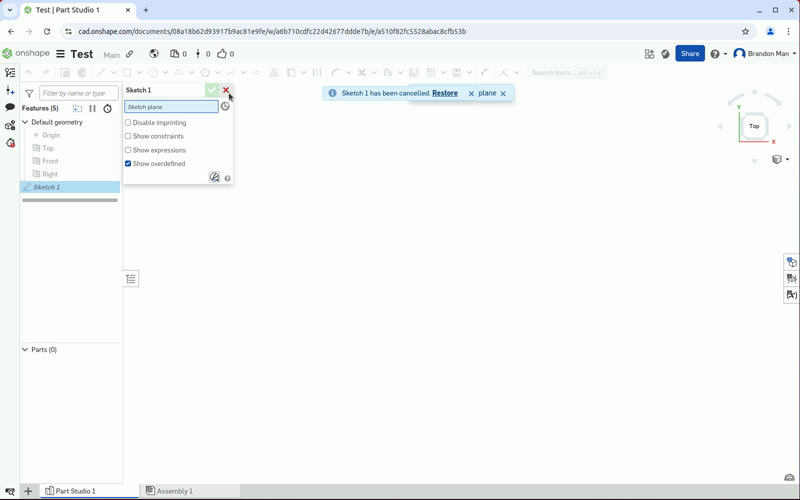
mouse_move(73, 150)
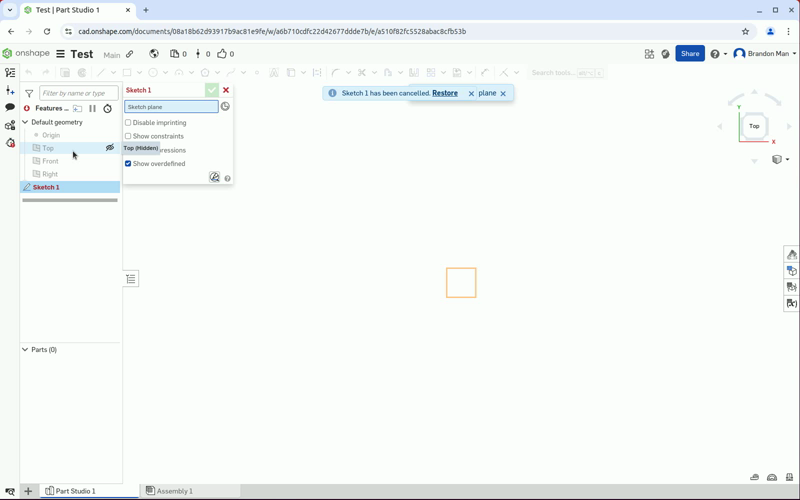
click(73, 150)
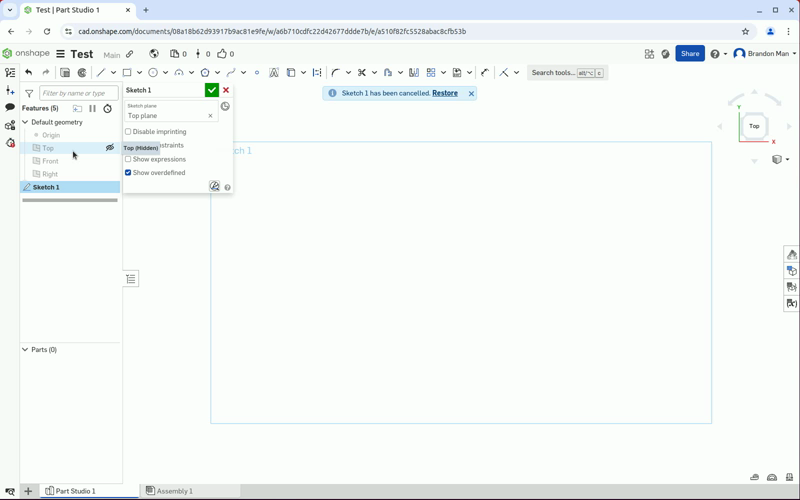
mouse_move(73, 352)
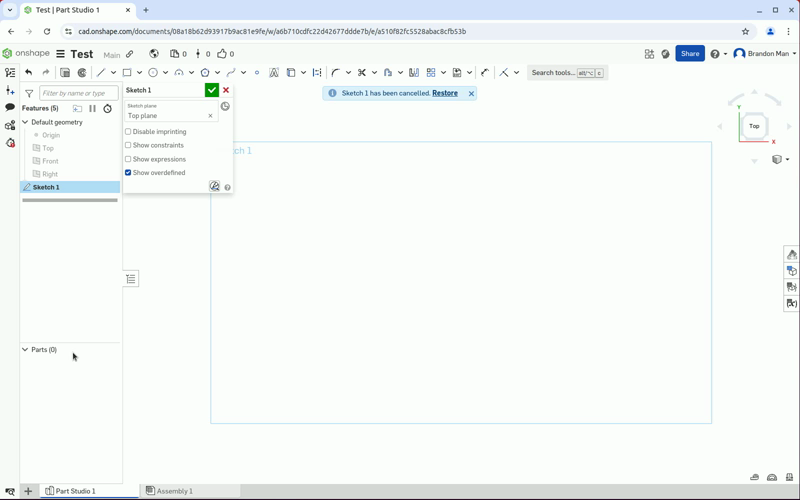
key(y)
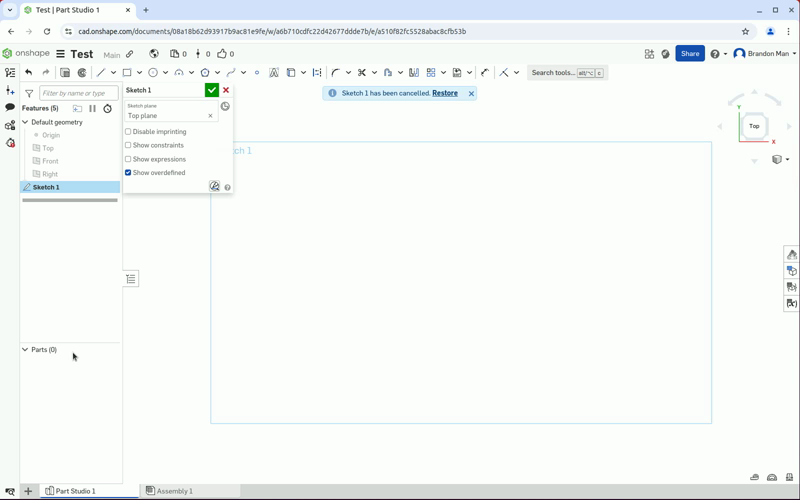
key(l)
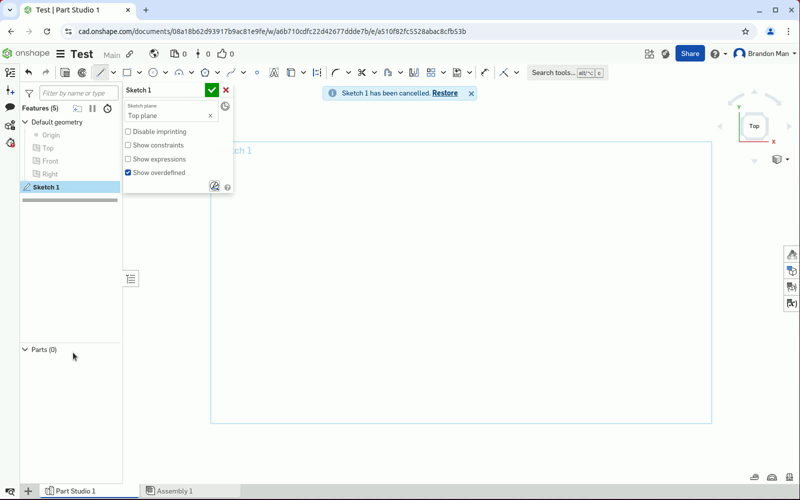
key_down(shift)
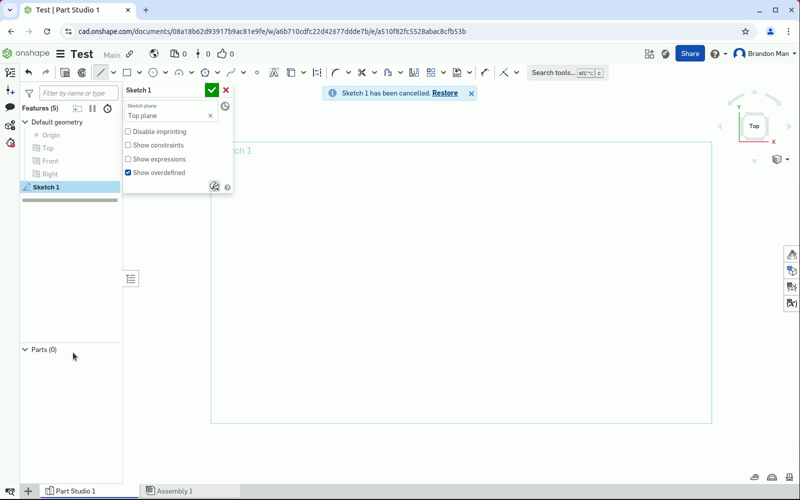
mouse_move(388, 339)
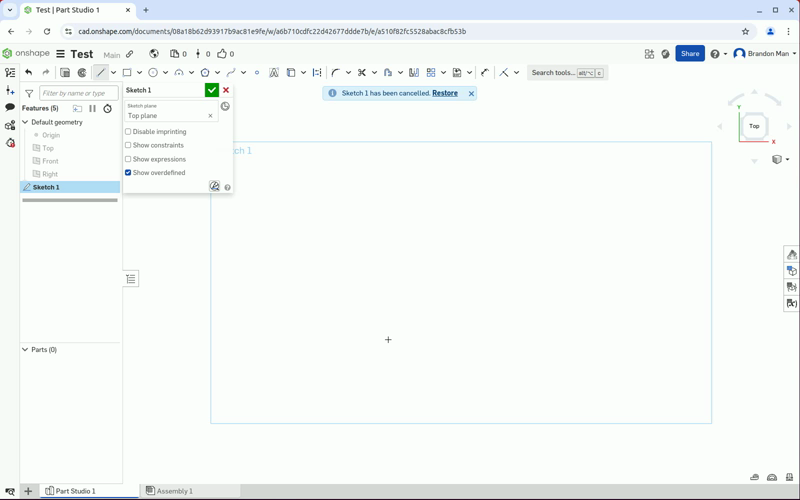
click(388, 339)
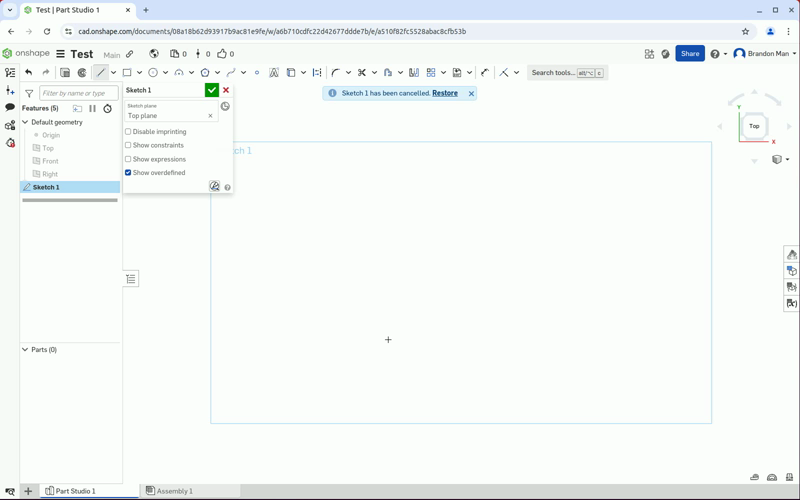
key_up(shift)
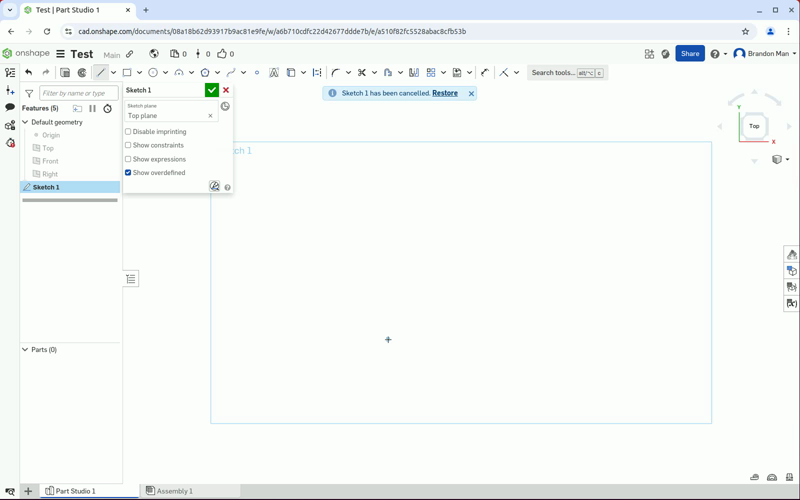
key_down(shift)
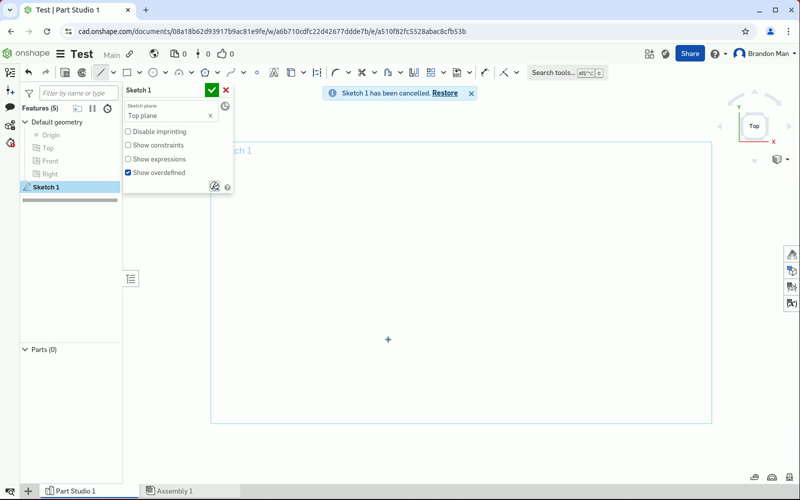
mouse_move(418, 339)
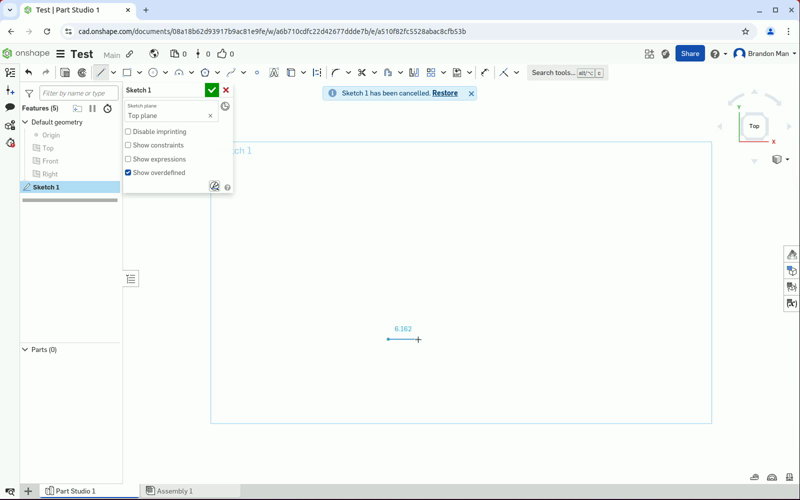
mouse_move(404, 339)
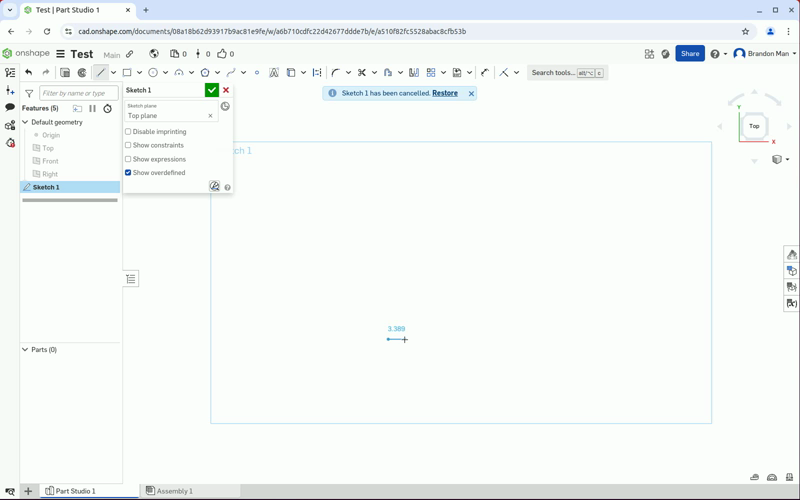
click(404, 339)
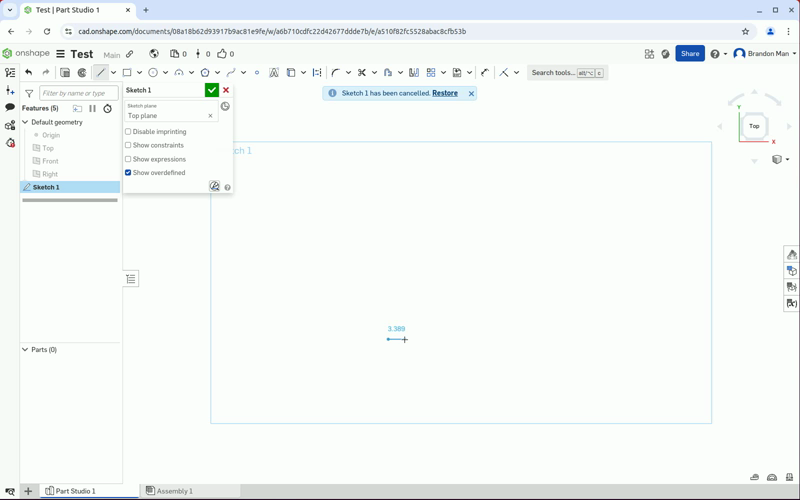
key_up(shift)
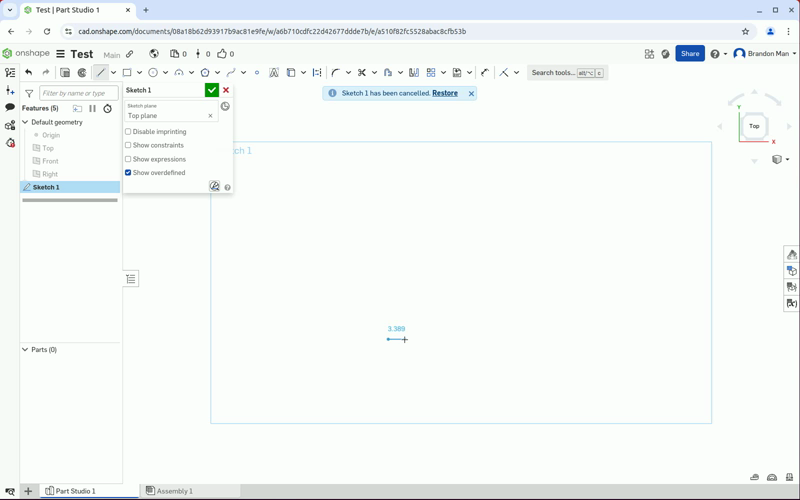
key_down(shift)
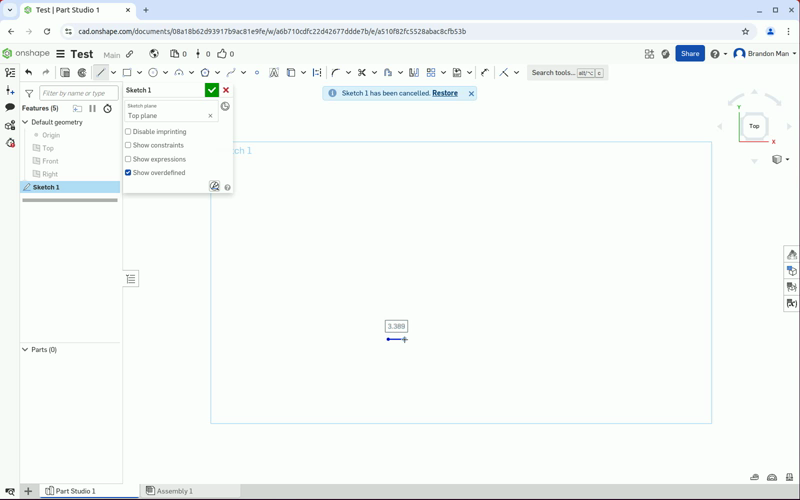
mouse_move(404, 226)
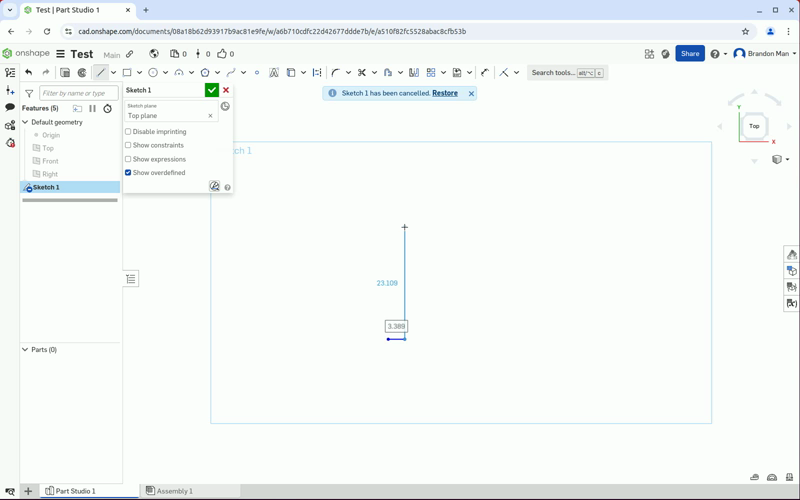
click(404, 226)
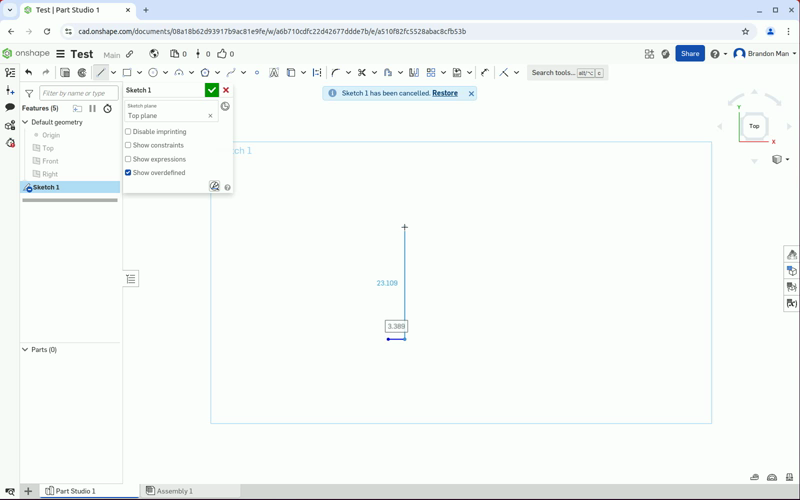
key_up(shift)
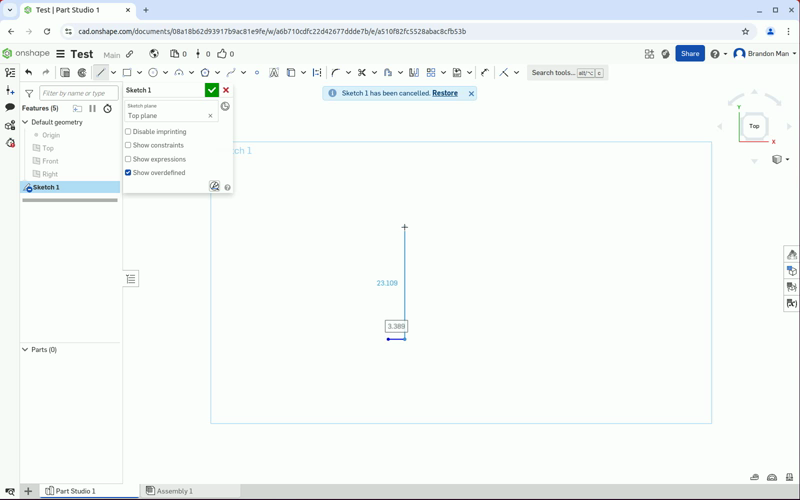
key_down(shift)
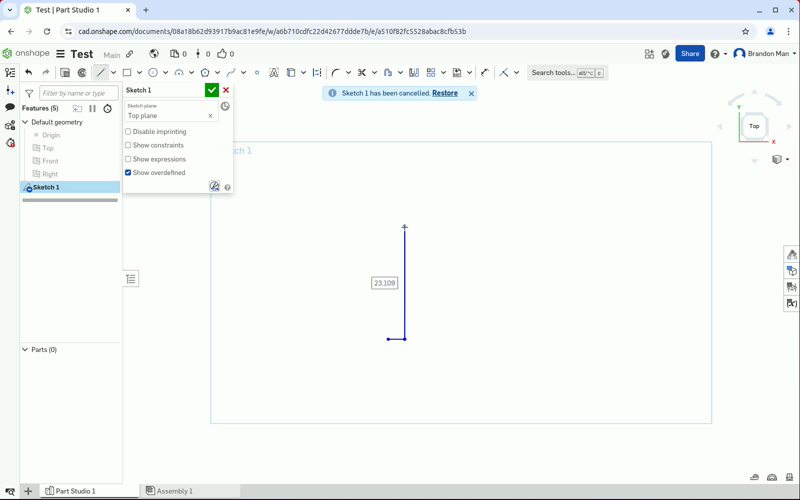
mouse_move(517, 226)
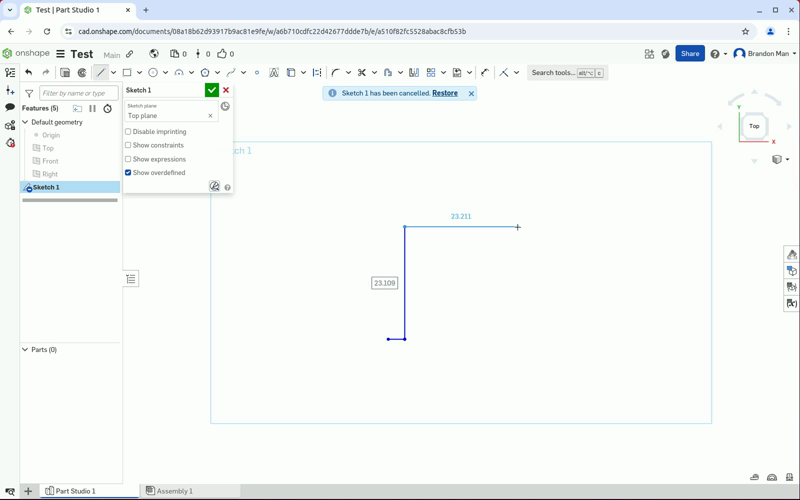
click(517, 226)
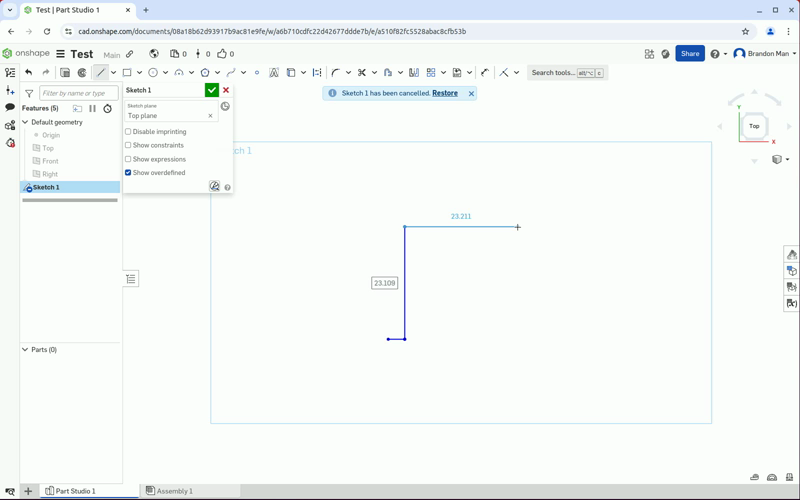
key_up(shift)
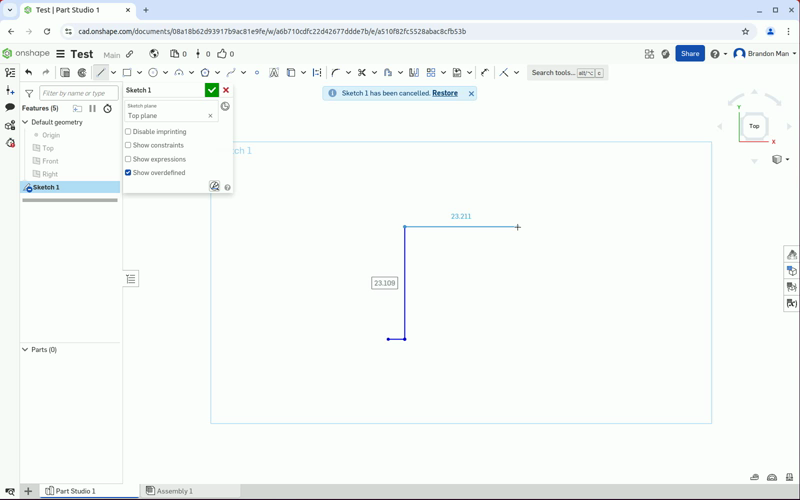
key_down(shift)
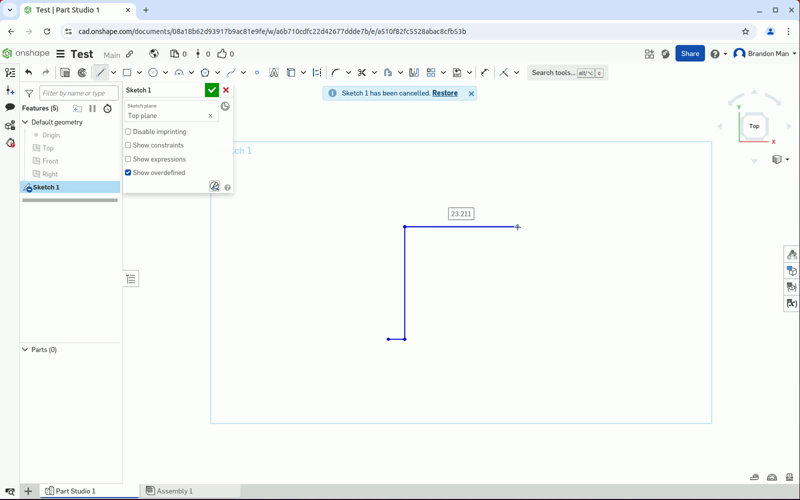
mouse_move(517, 339)
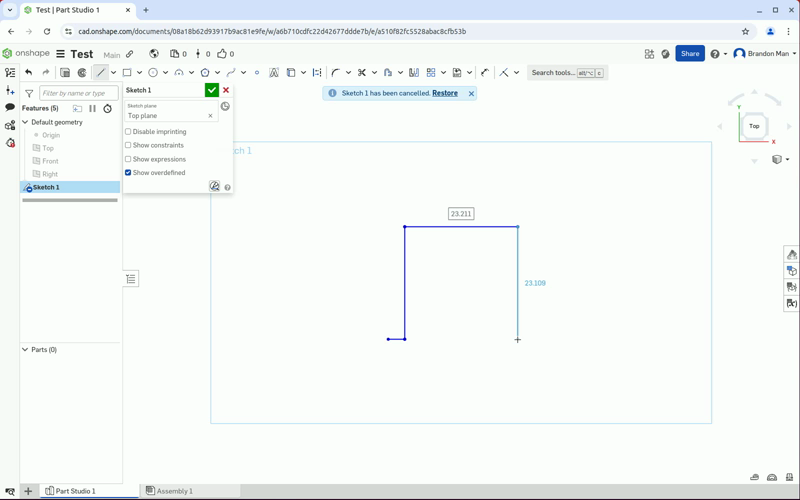
click(517, 339)
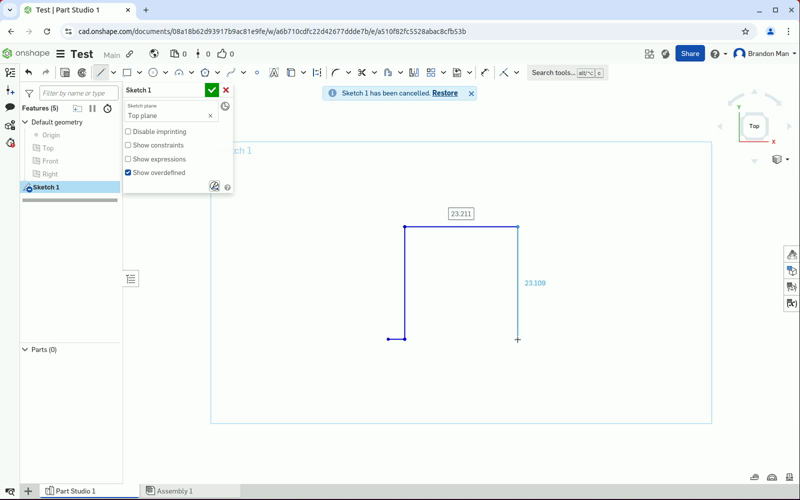
key_up(shift)
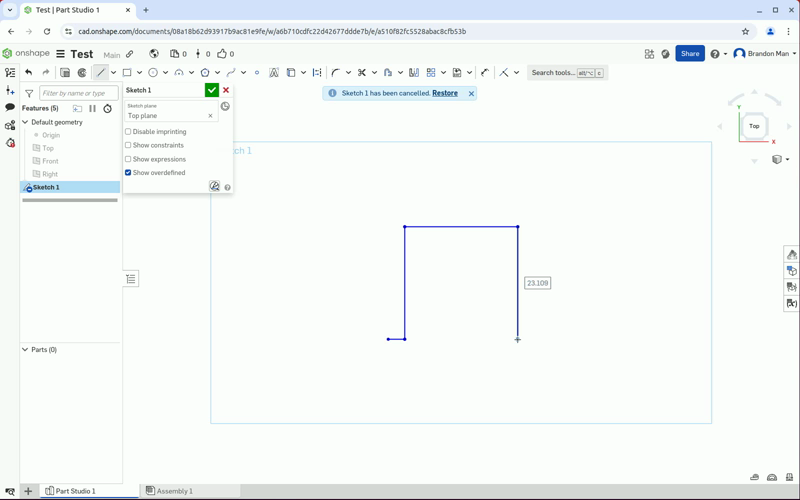
key_down(shift)
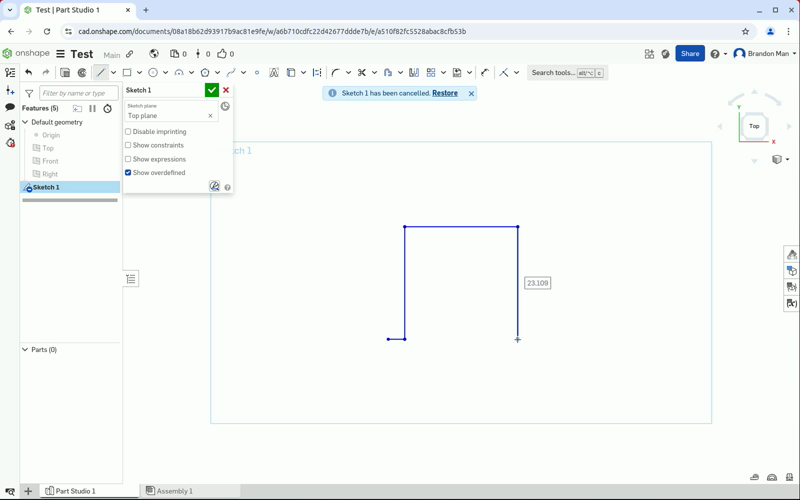
mouse_move(547, 339)
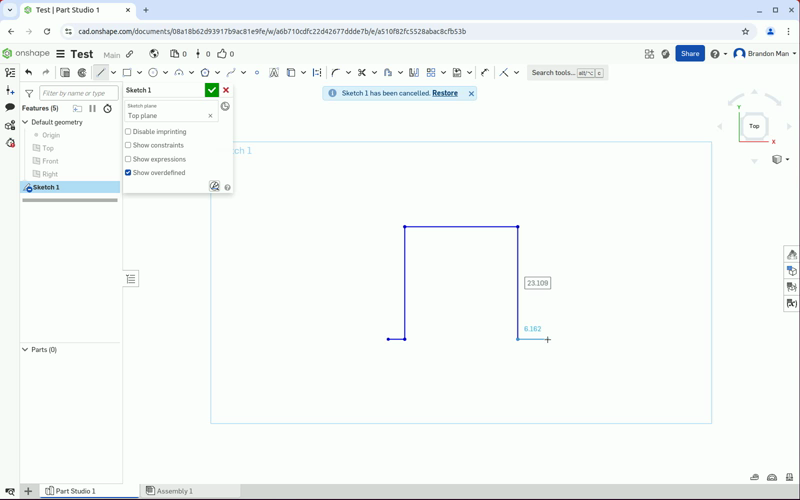
mouse_move(534, 339)
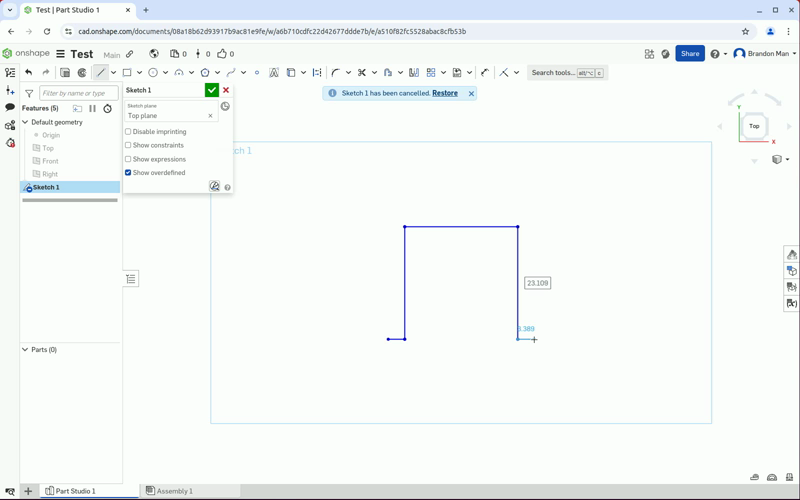
click(534, 339)
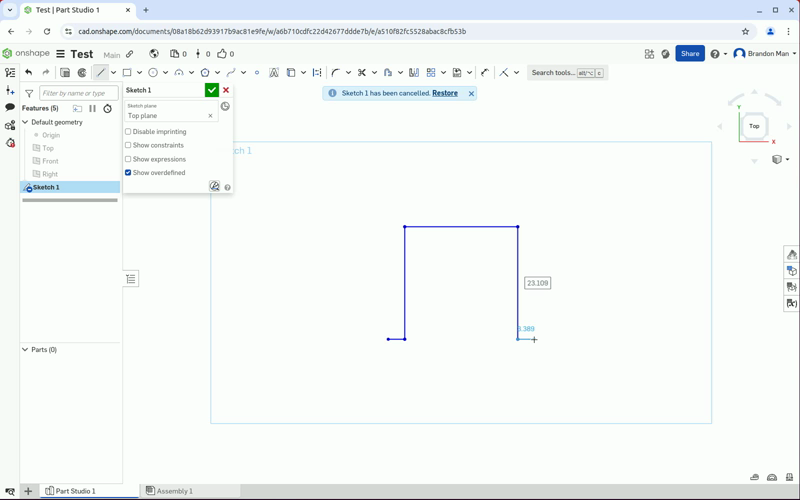
key_up(shift)
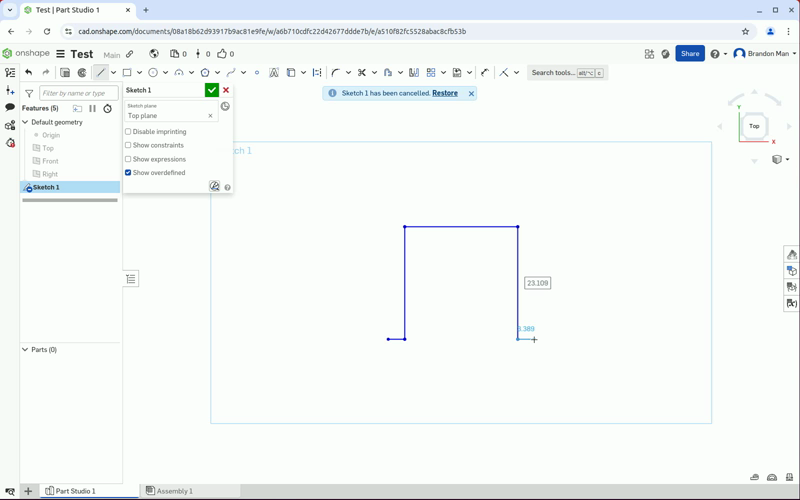
key_down(shift)
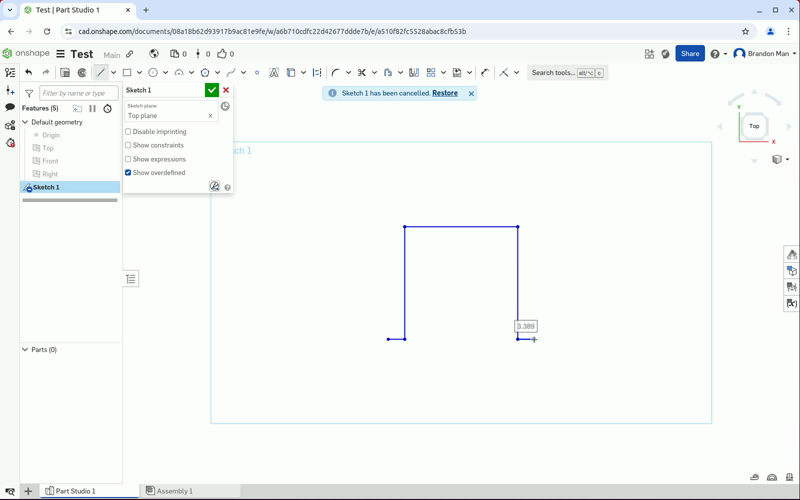
mouse_move(534, 199)
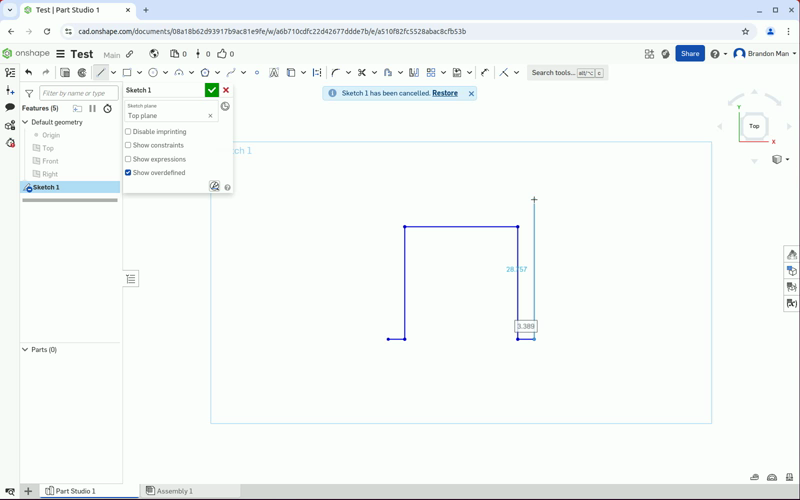
click(534, 199)
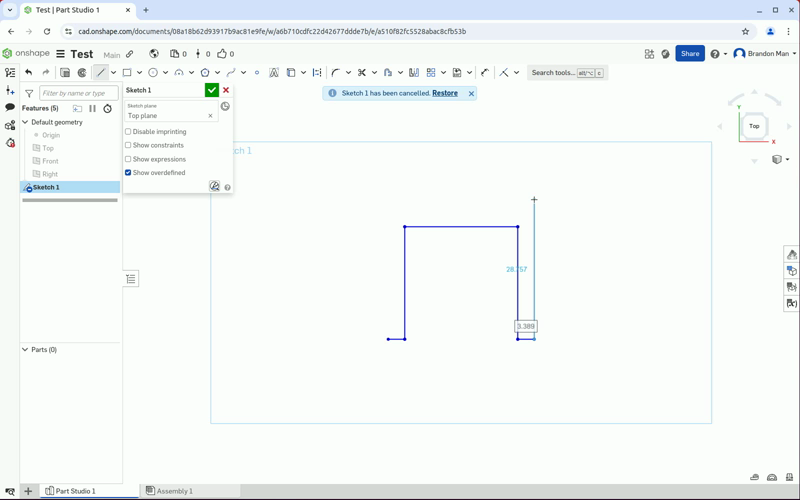
key_up(shift)
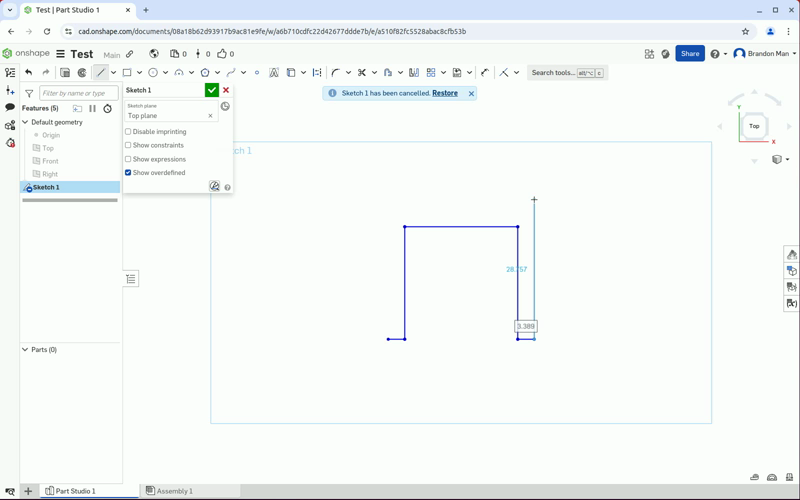
key_down(shift)
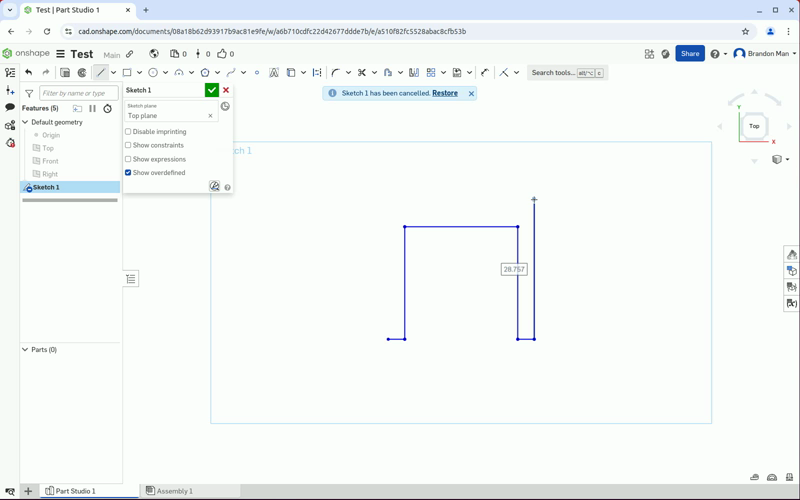
mouse_move(388, 199)
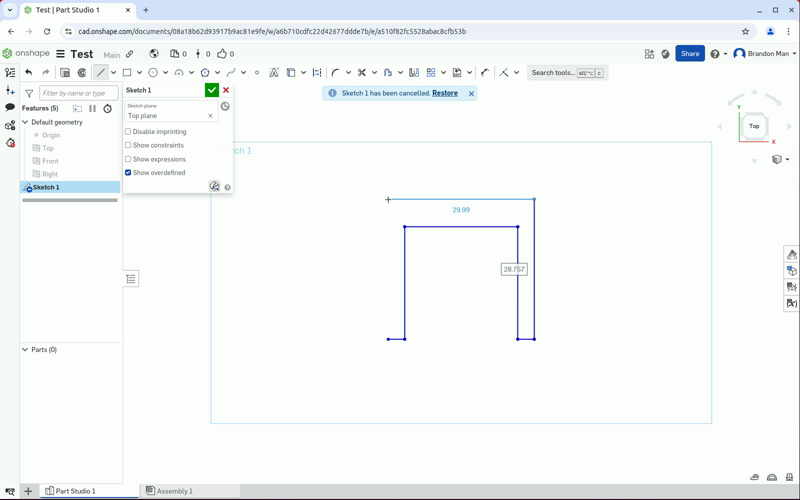
click(388, 199)
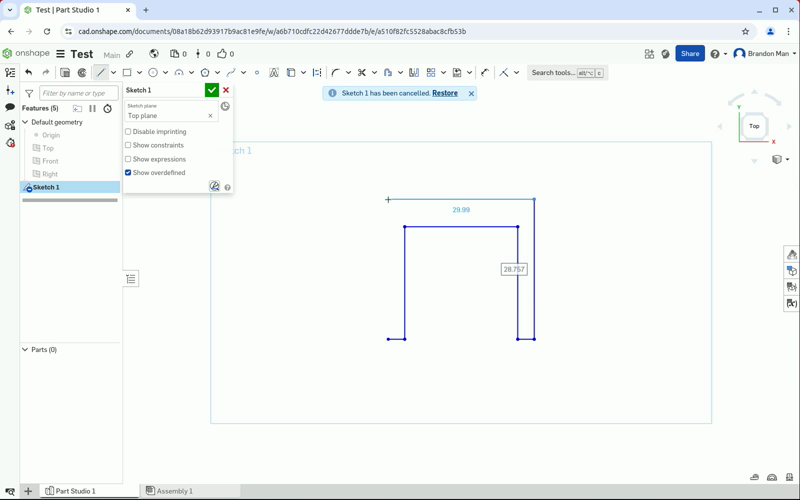
key_up(shift)
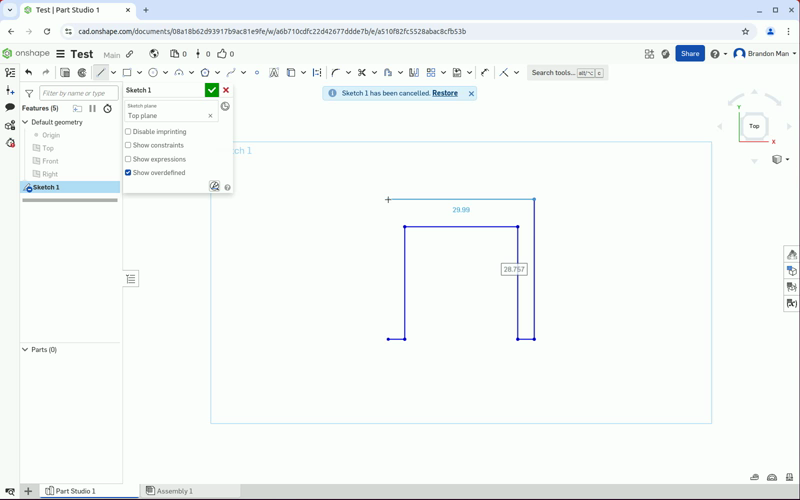
key_down(shift)
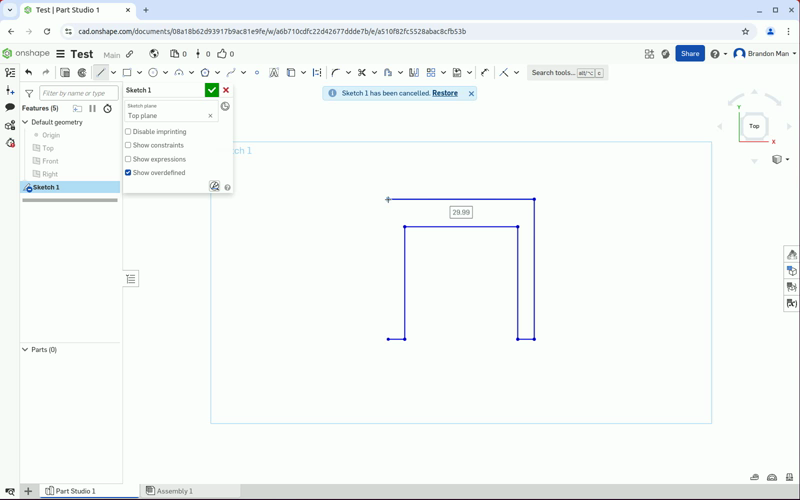
mouse_move(388, 339)
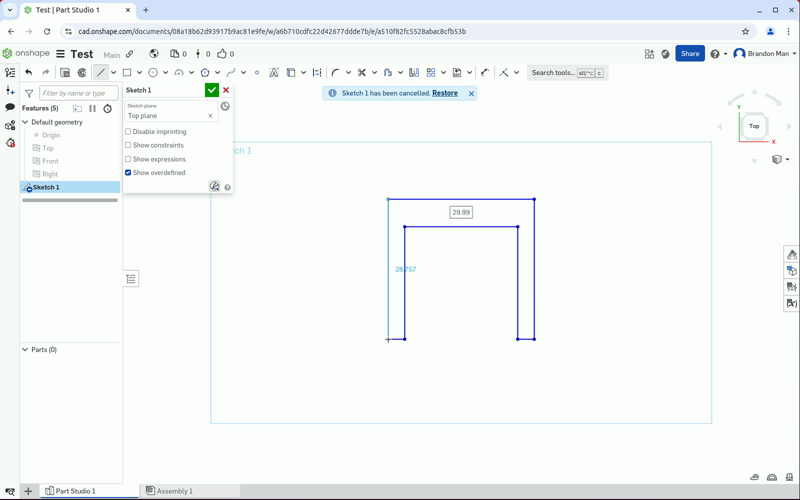
key_up(shift)
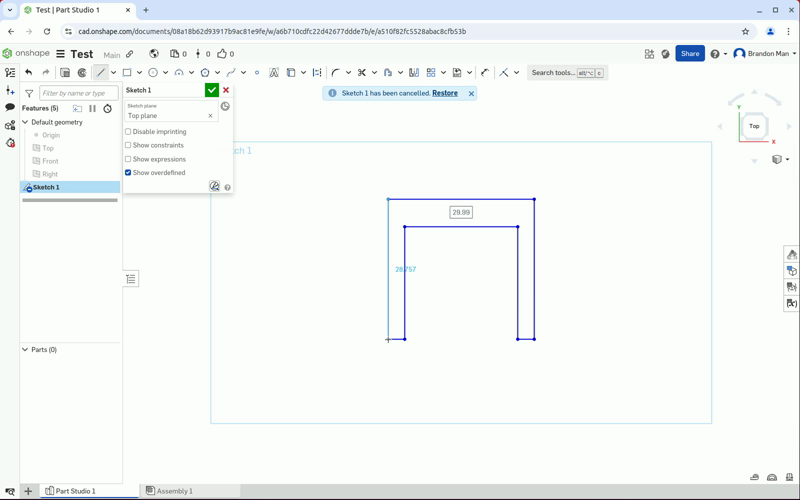
click(388, 339)
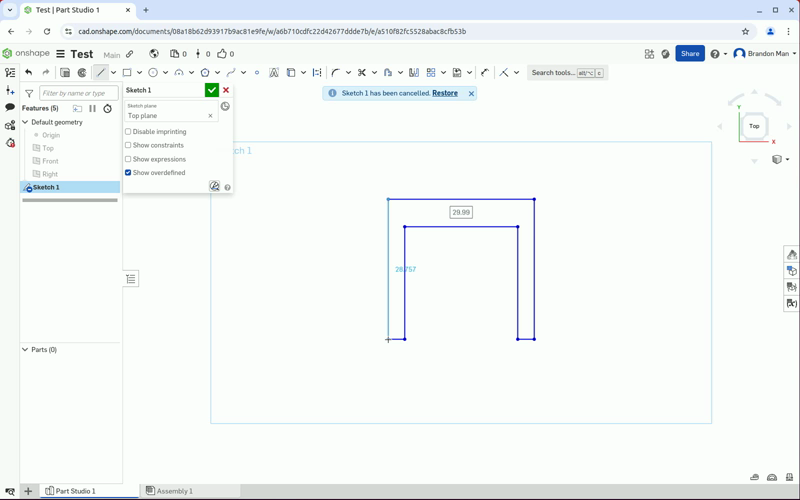
key(esc)
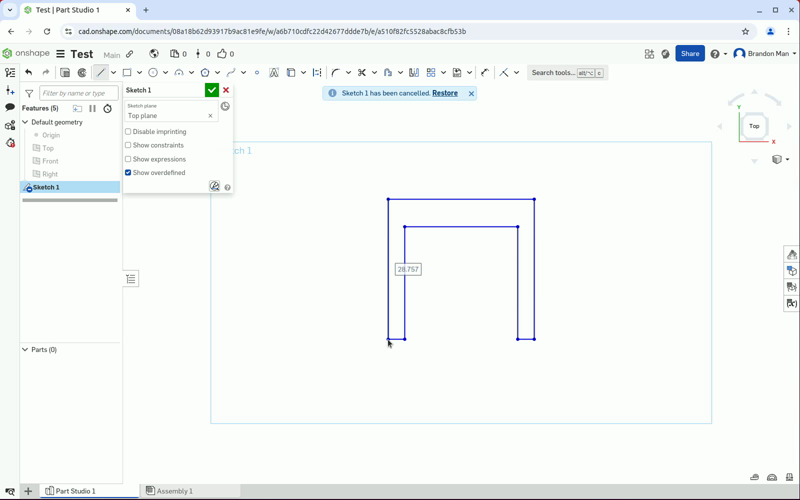
mouse_move(491, 206)
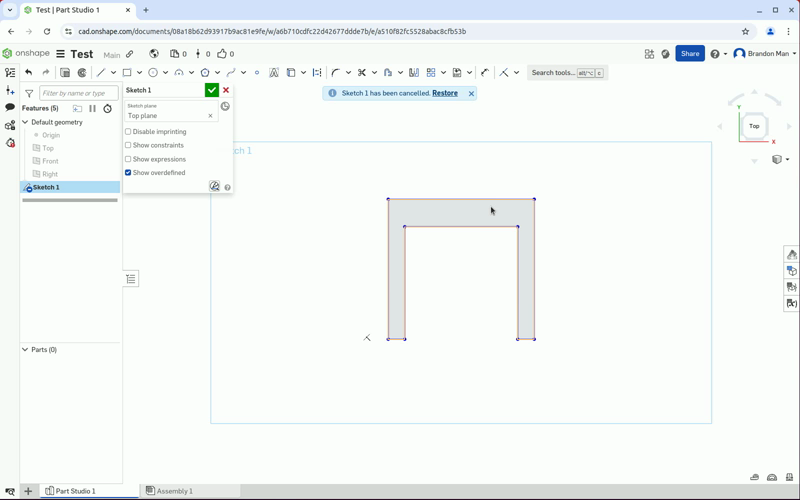
click(491, 206)
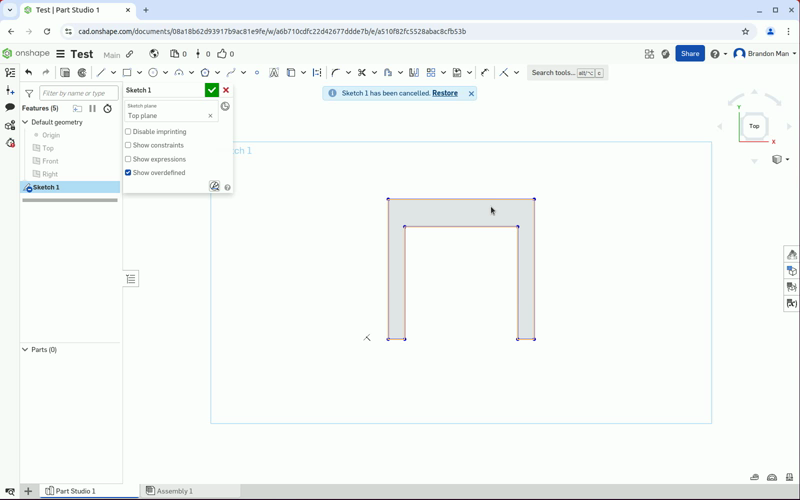
mouse_move(73, 352)
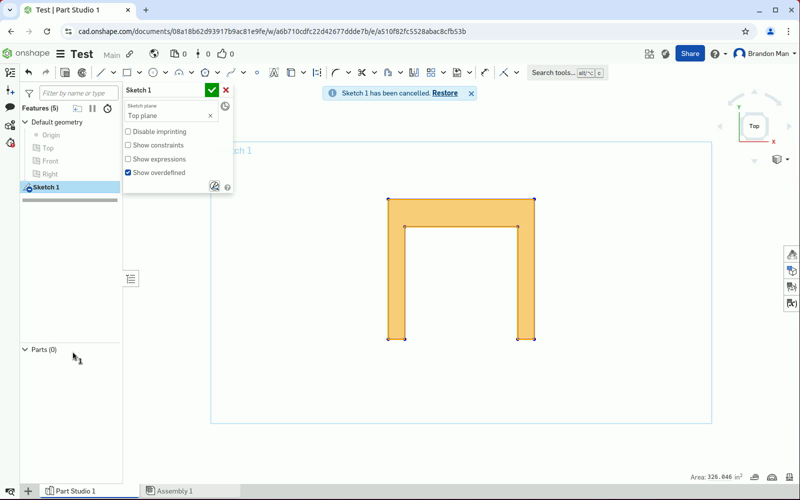
key(shift+y)
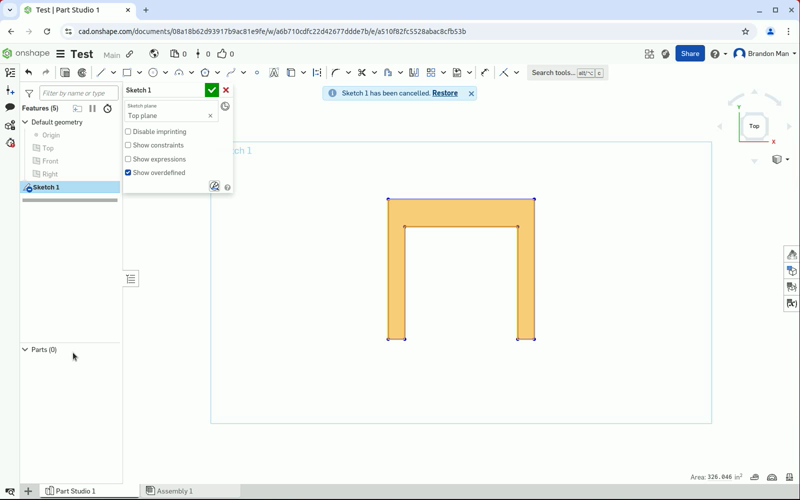
key(shift+e)
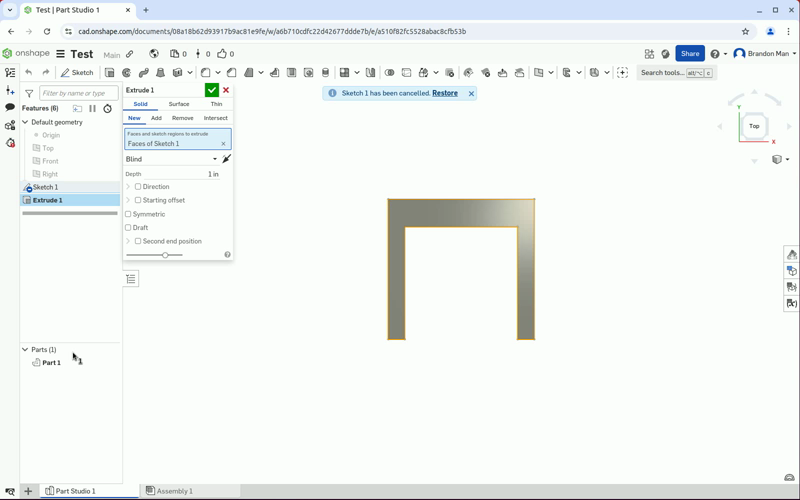
mouse_move(143, 106)
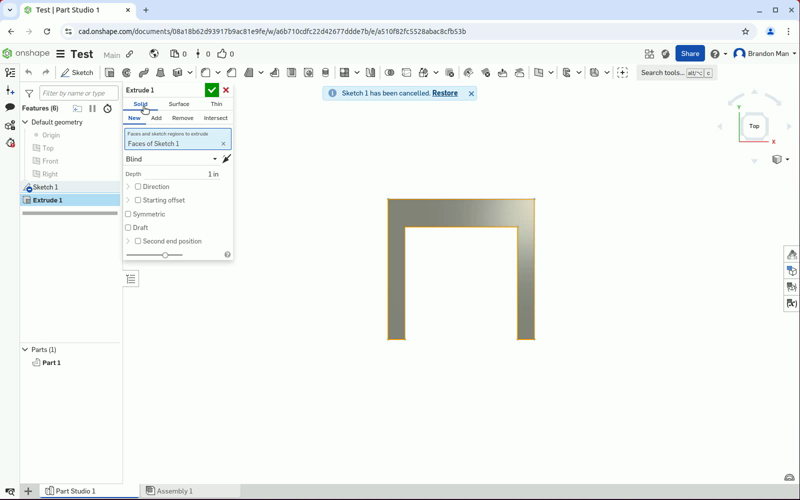
click(143, 106)
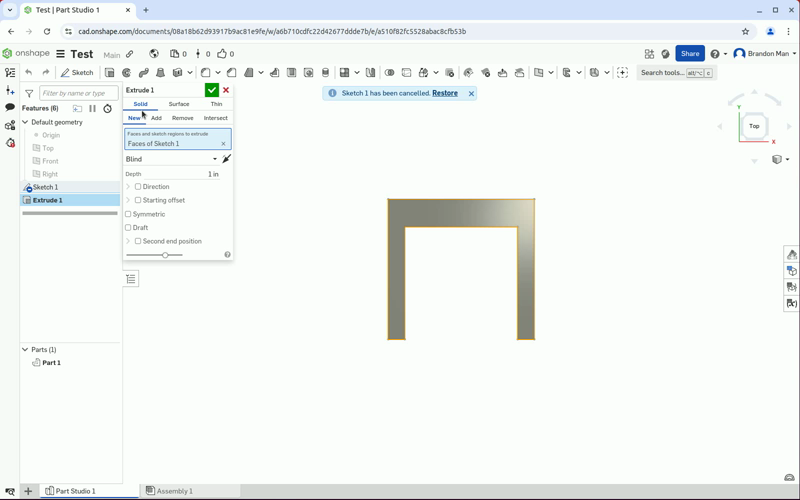
mouse_move(137, 120)
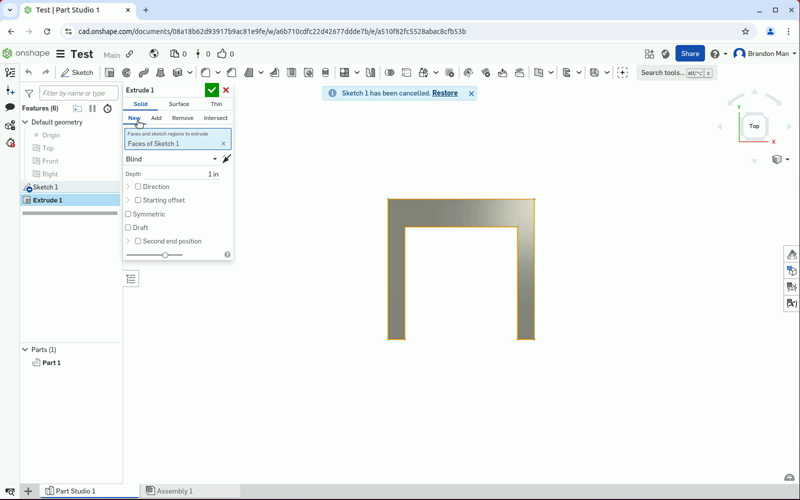
click(137, 120)
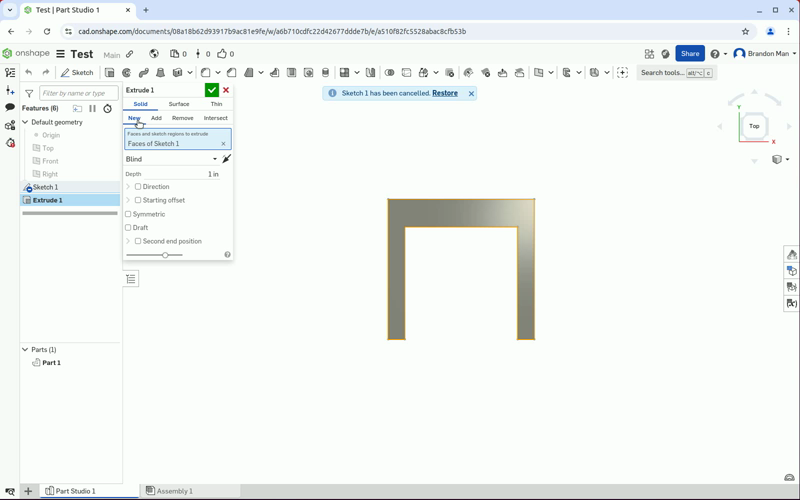
key(tab, 4)
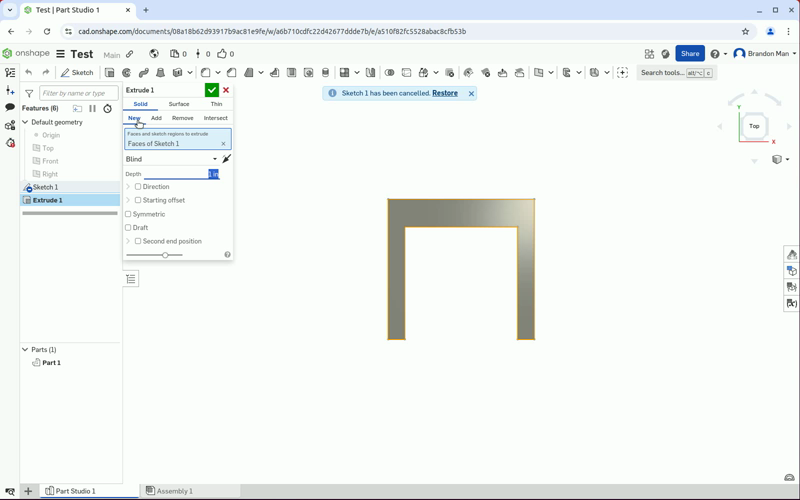
text(23.108)
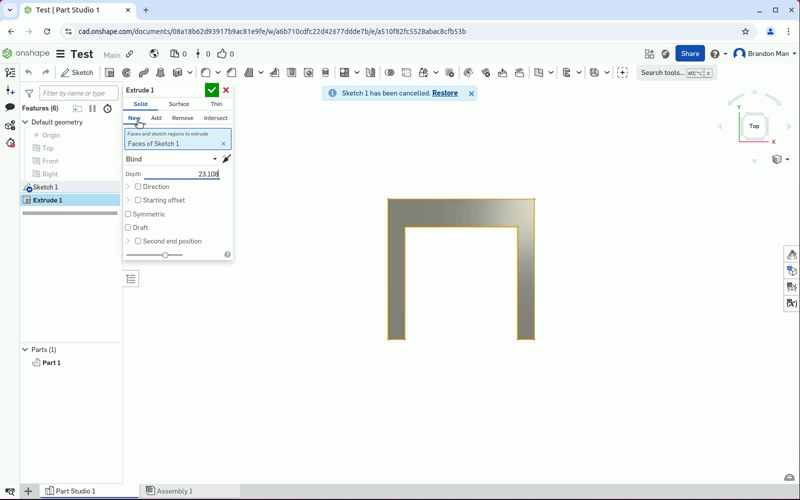
key(enter)
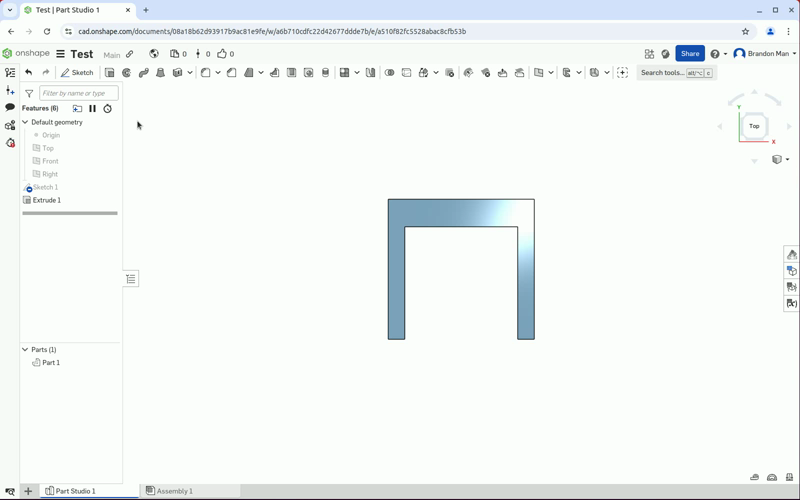
key(shift+h)
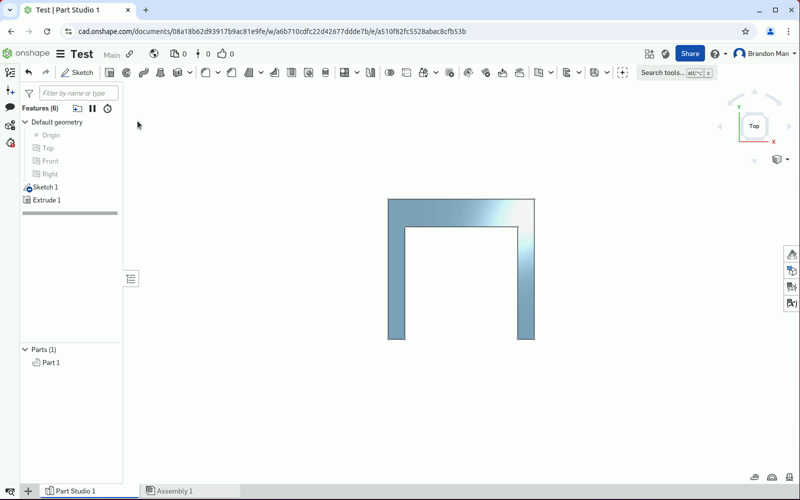
key(shift+h)
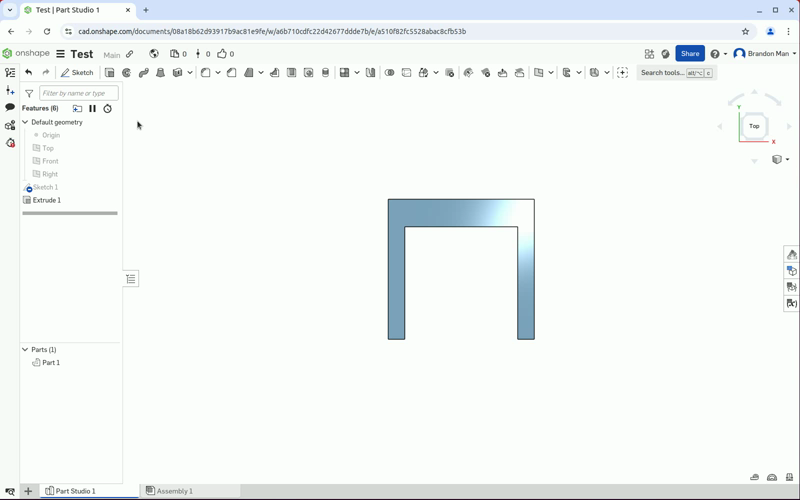
mouse_move(73, 189)
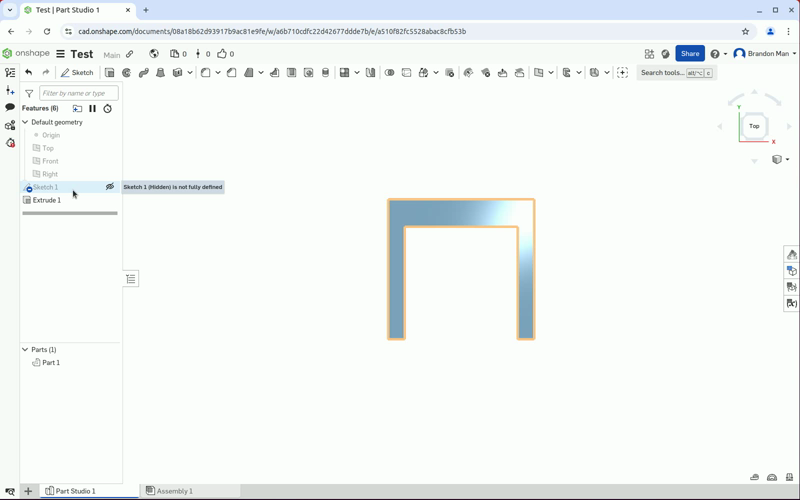
click(73, 189)
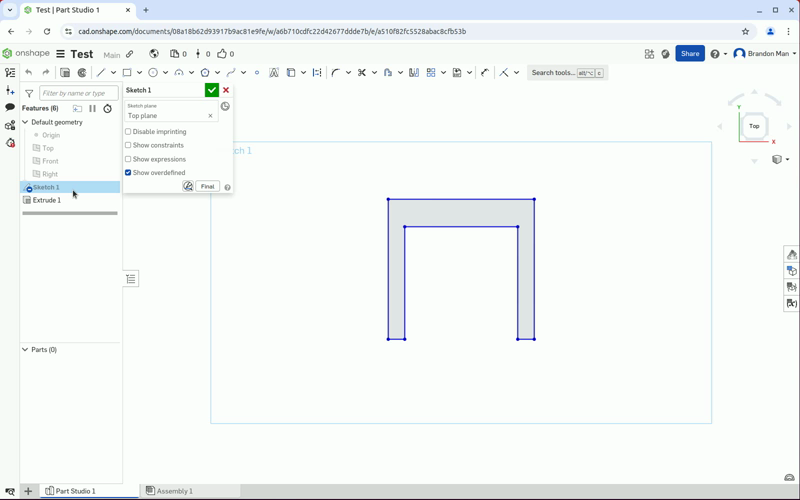
mouse_move(229, 92)
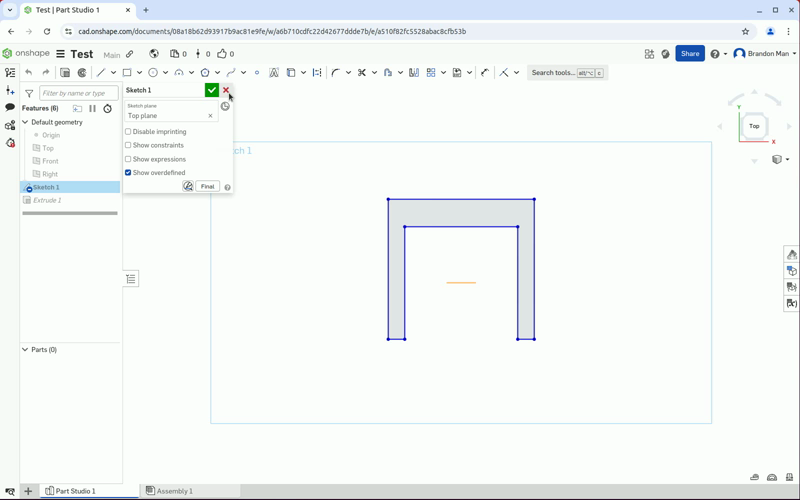
click(229, 92)
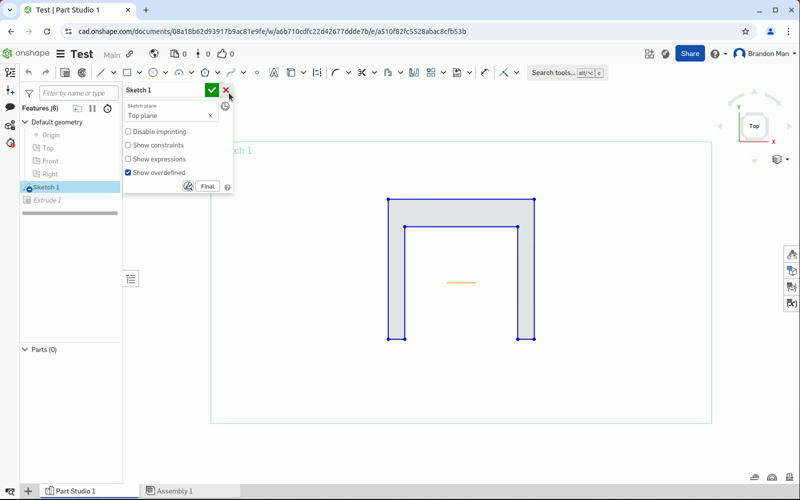
key(shift+s)
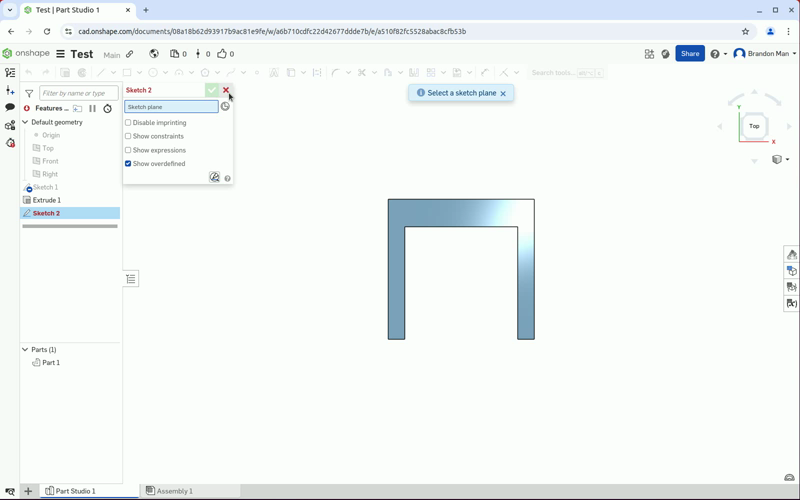
mouse_move(73, 150)
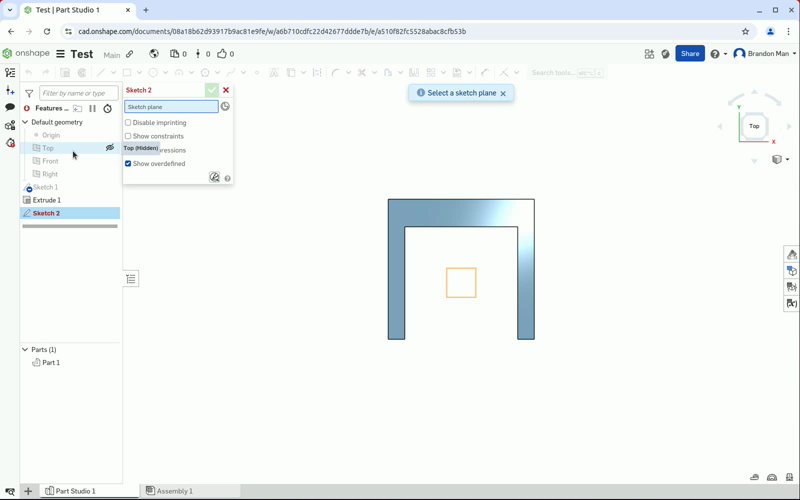
click(73, 150)
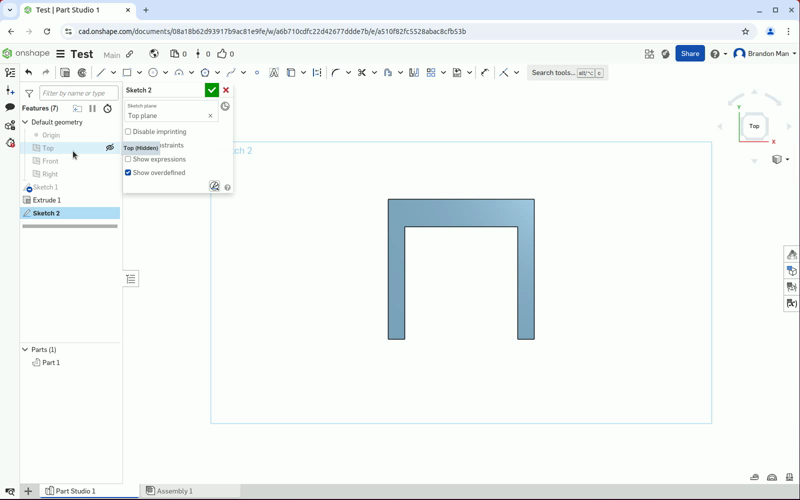
mouse_move(73, 352)
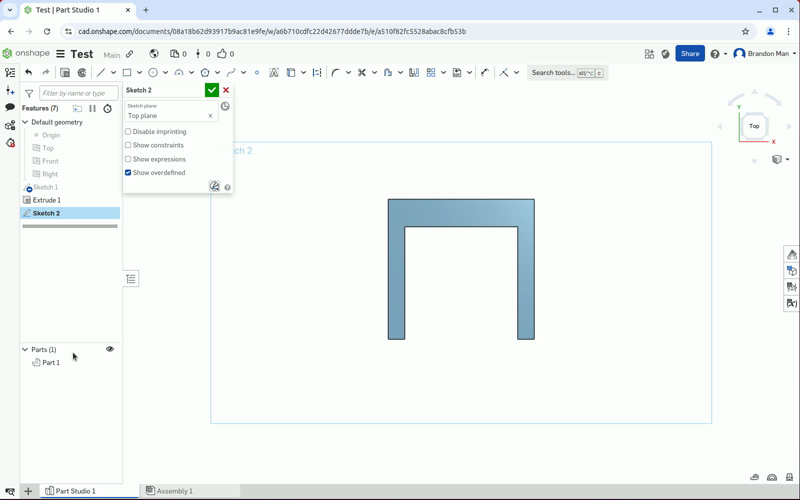
key(y)
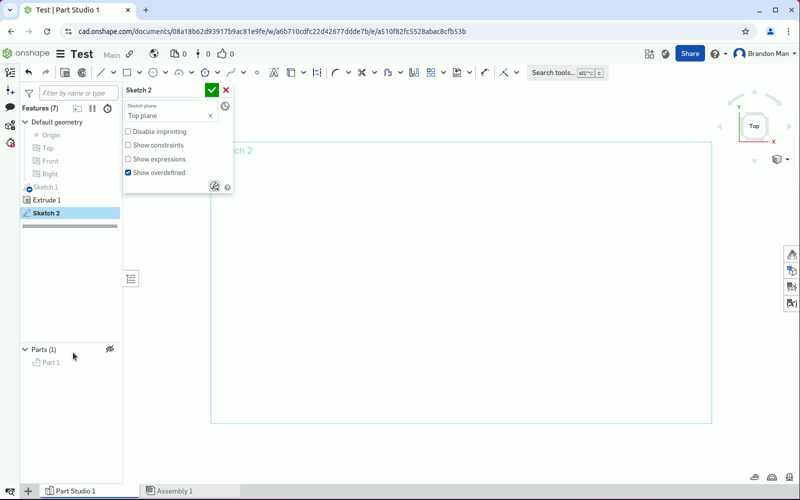
key(l)
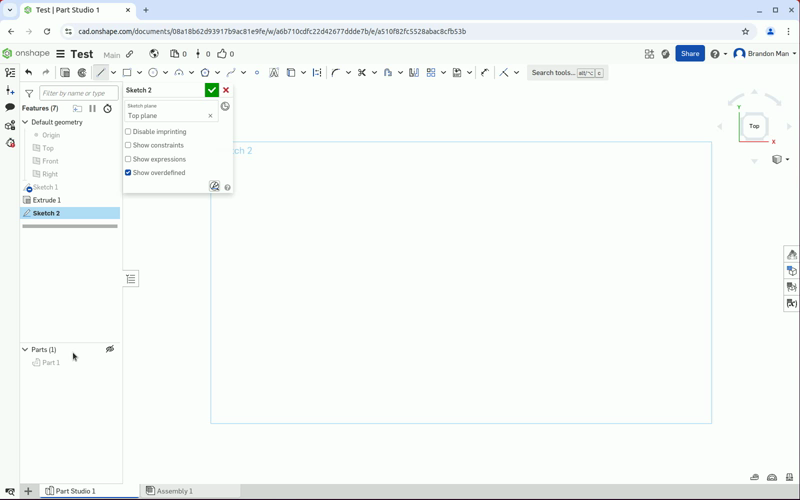
key_down(shift)
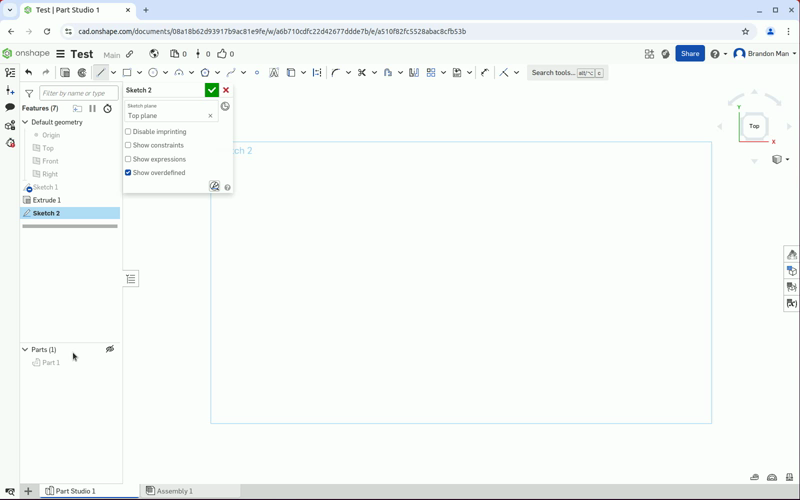
mouse_move(388, 339)
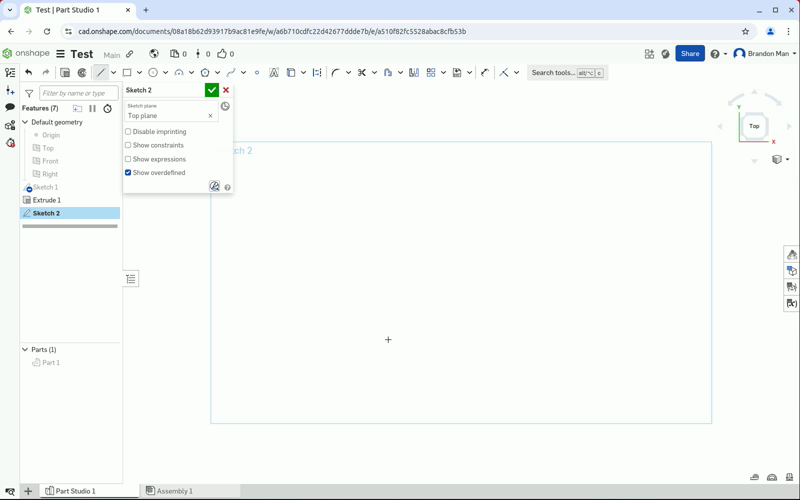
click(388, 339)
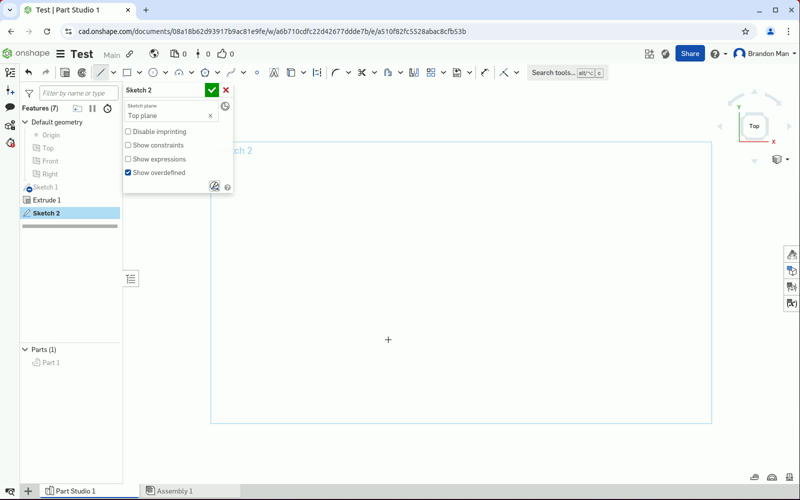
key_up(shift)
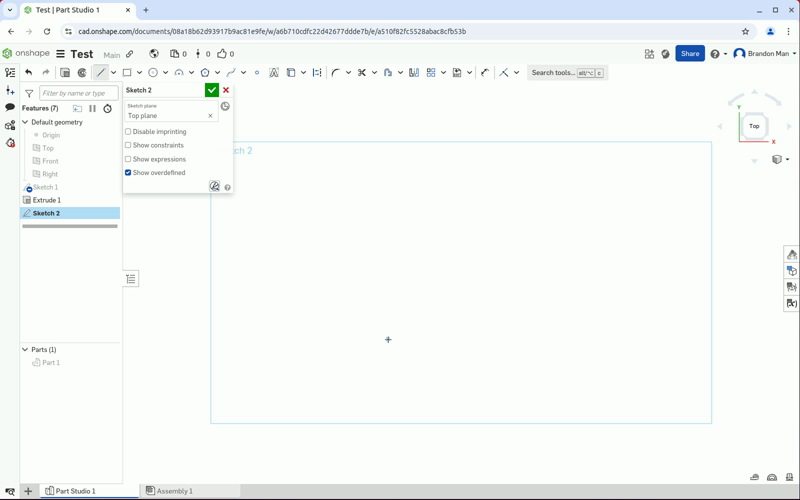
key_down(shift)
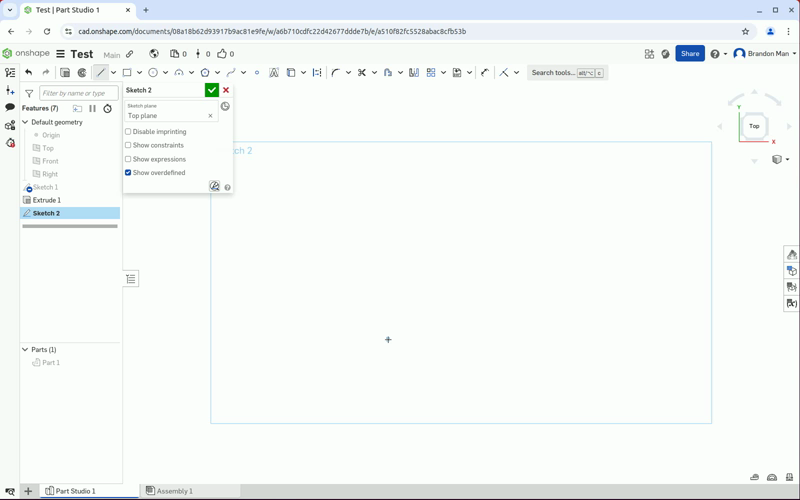
mouse_move(418, 339)
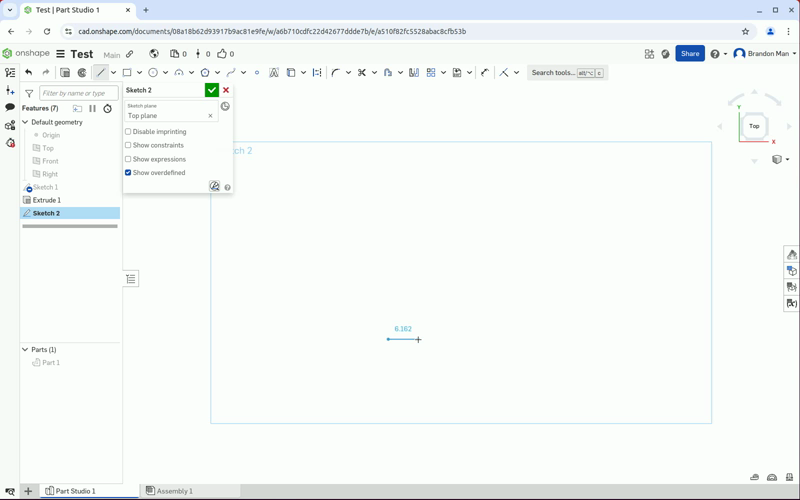
mouse_move(404, 339)
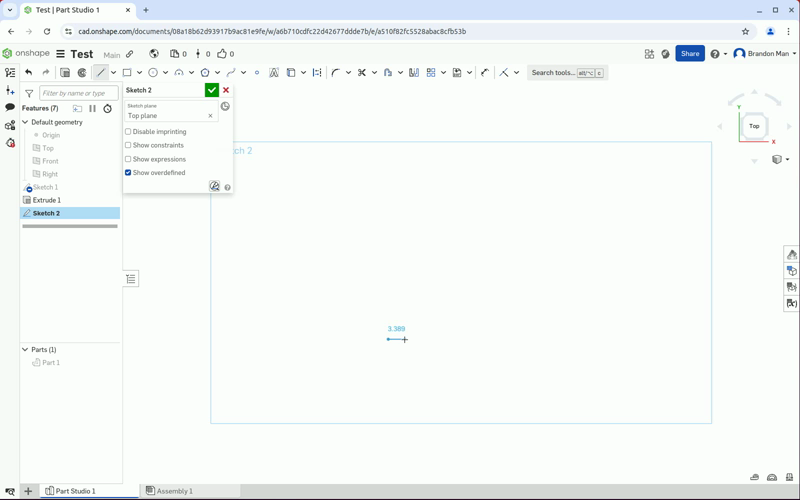
click(404, 339)
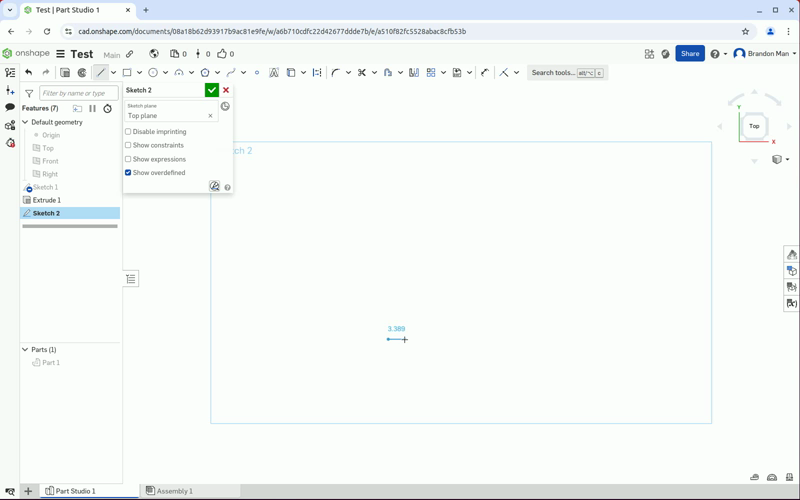
key_up(shift)
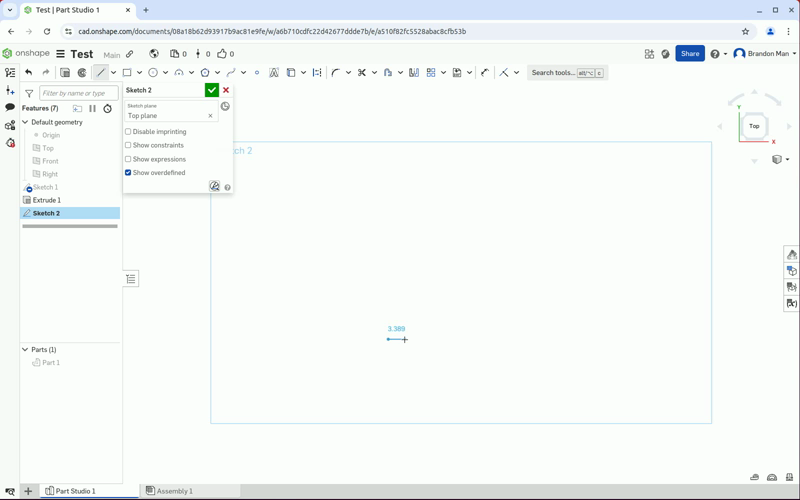
key_down(shift)
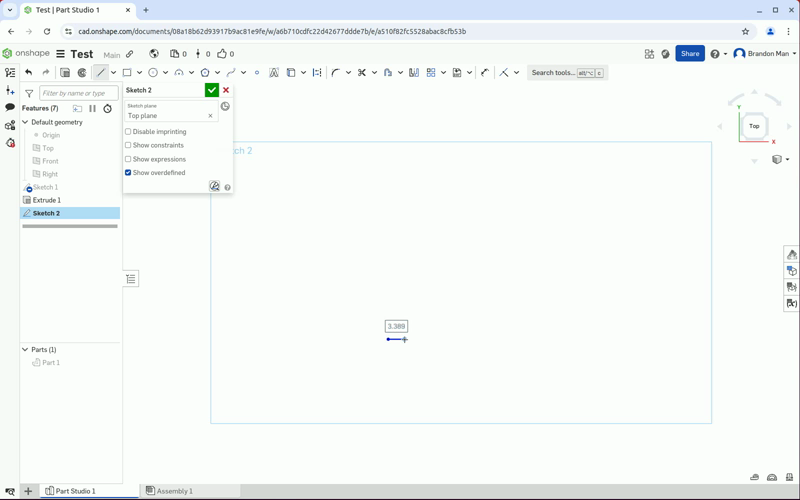
mouse_move(404, 226)
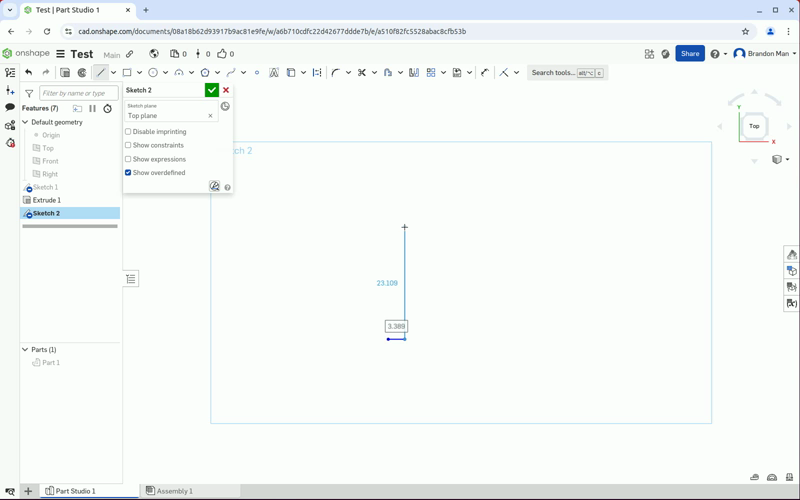
click(404, 226)
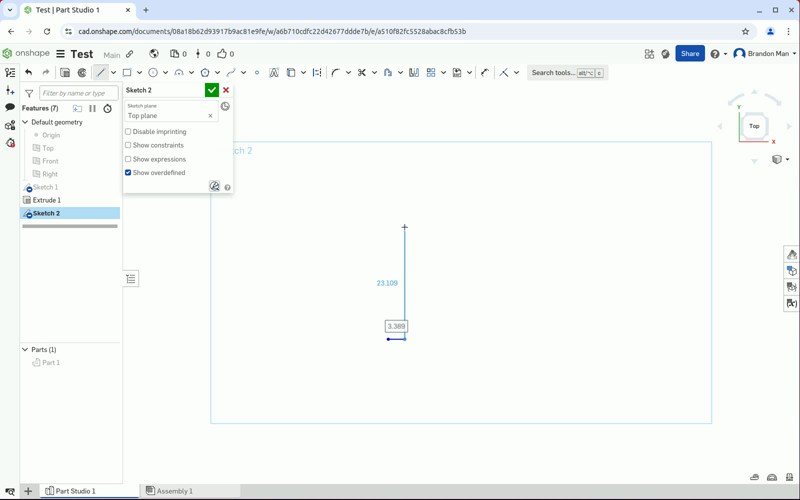
key_up(shift)
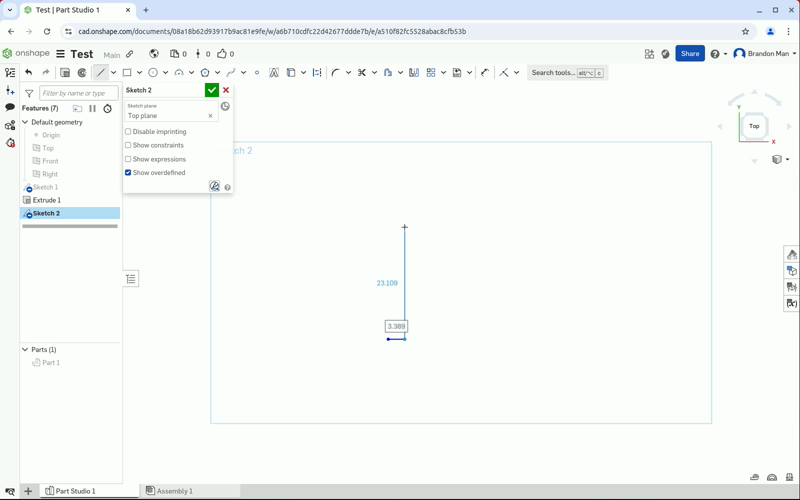
key_down(shift)
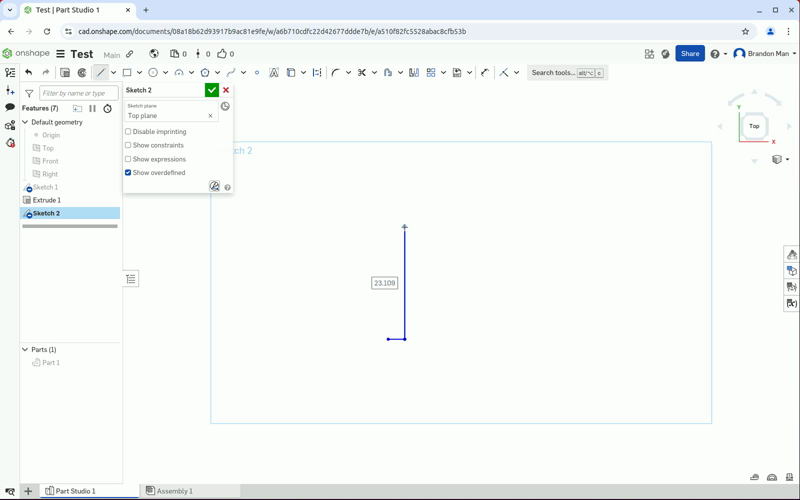
mouse_move(517, 226)
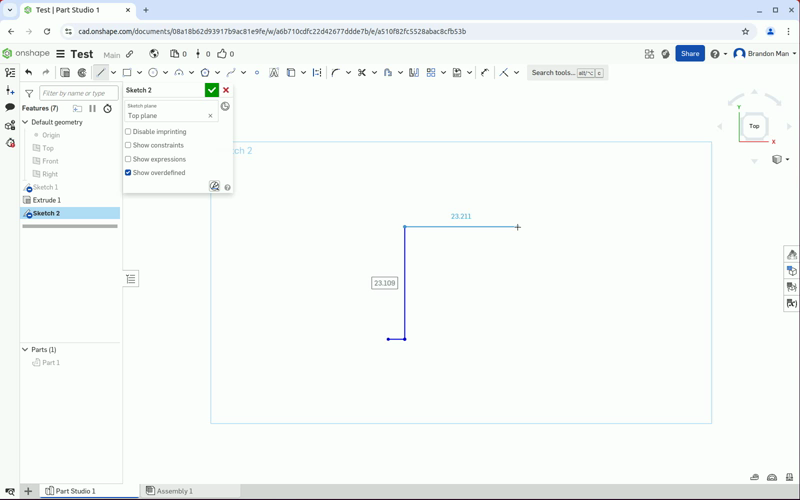
click(517, 226)
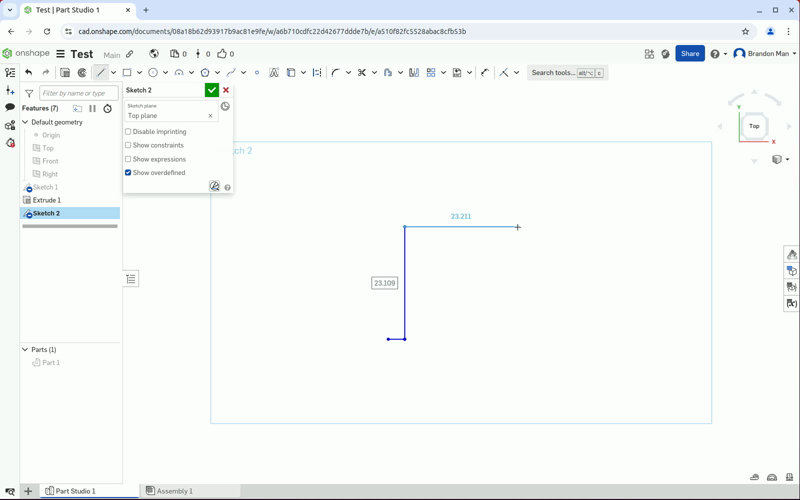
key_up(shift)
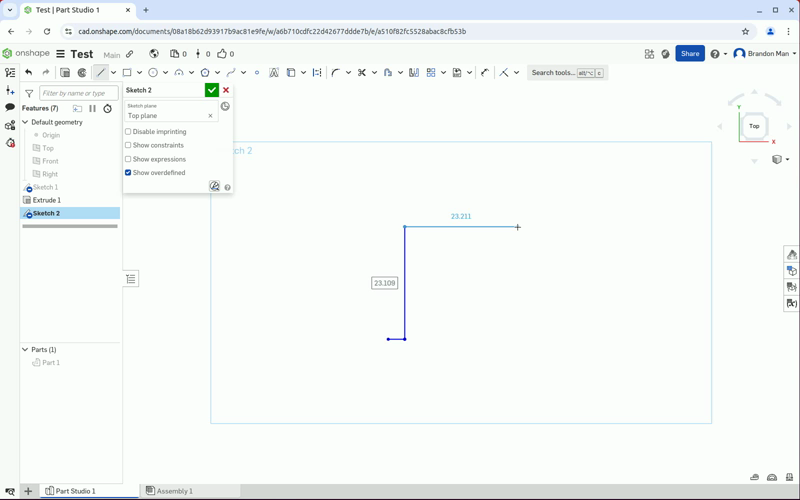
key_down(shift)
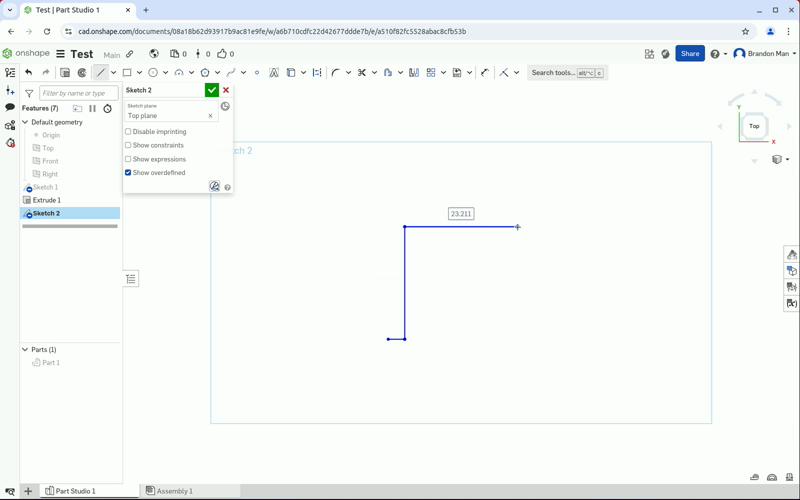
mouse_move(517, 339)
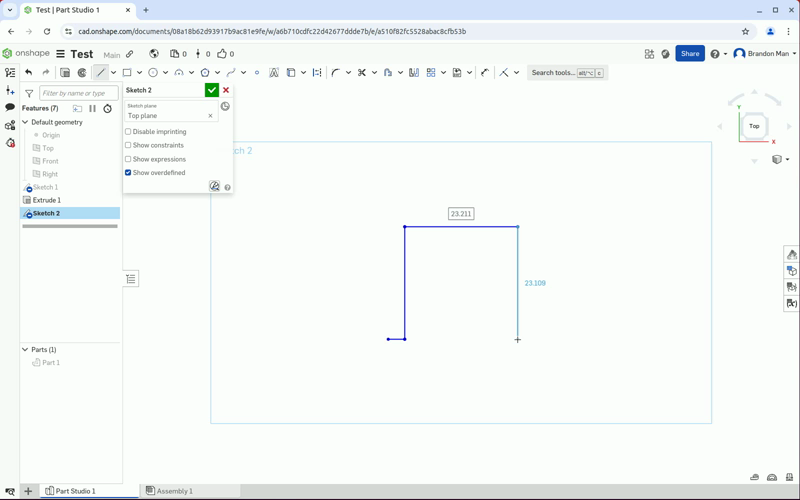
click(517, 339)
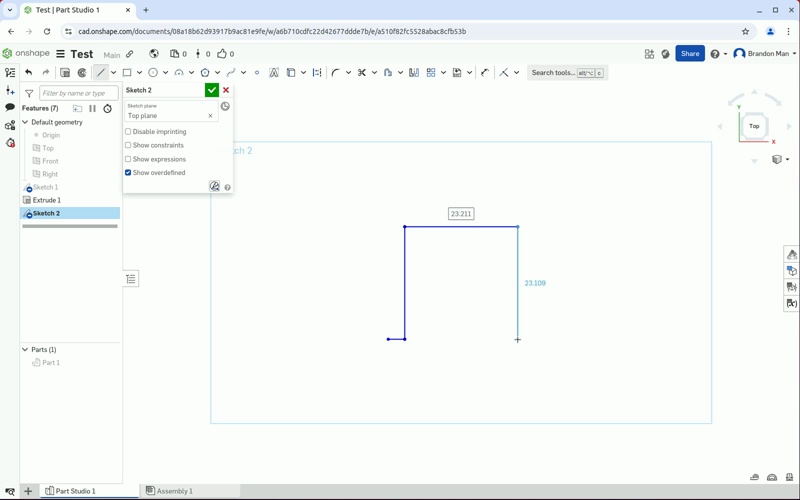
key_up(shift)
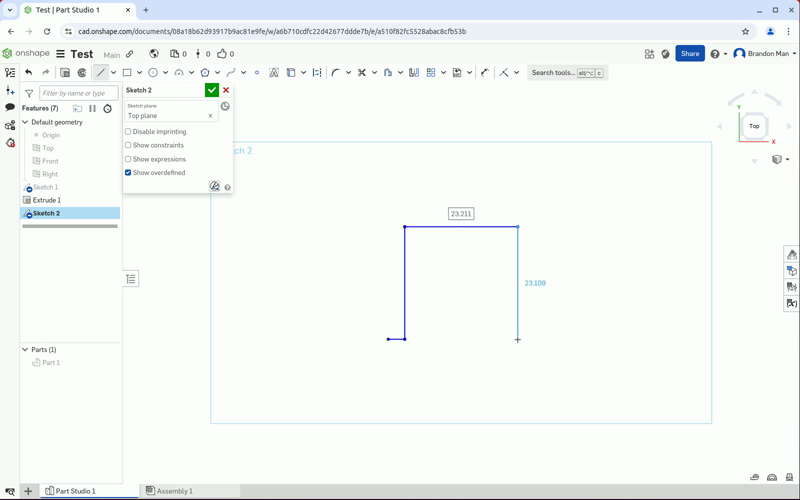
key_down(shift)
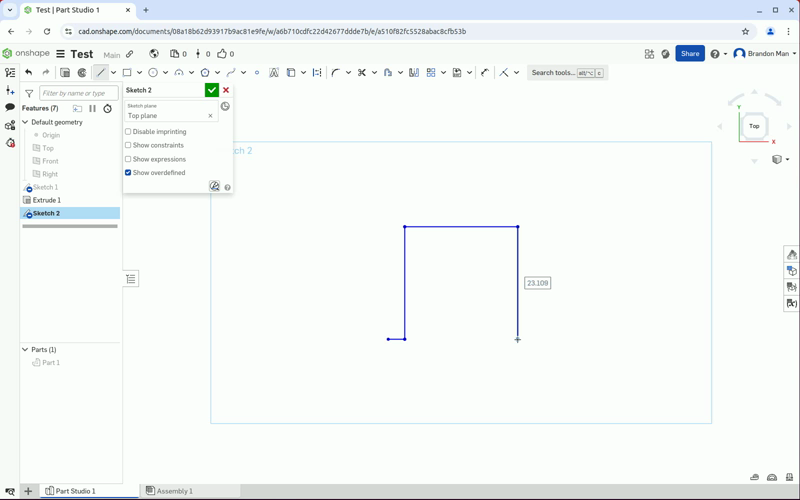
mouse_move(547, 339)
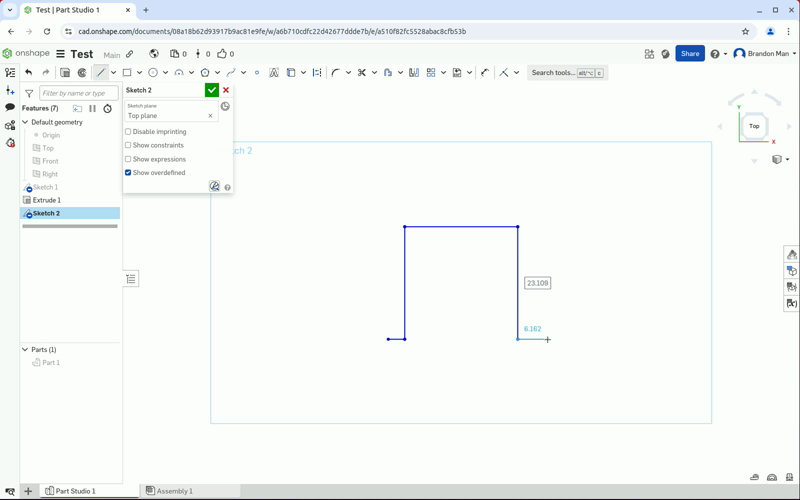
mouse_move(534, 339)
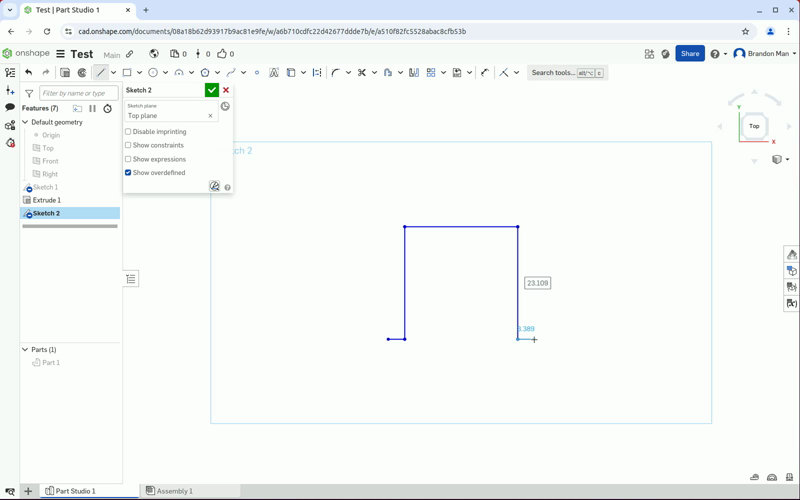
click(534, 339)
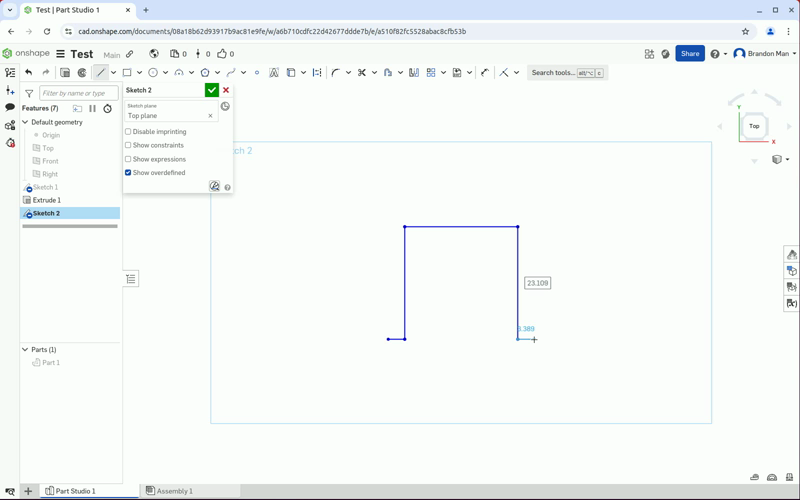
key_up(shift)
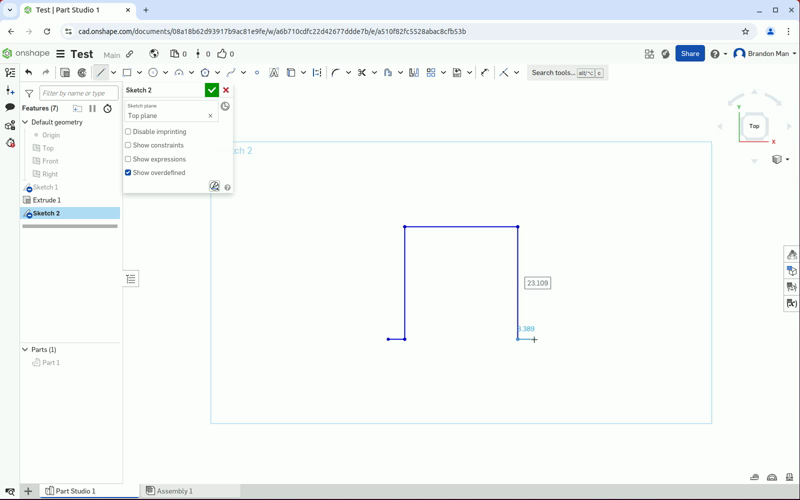
key_down(shift)
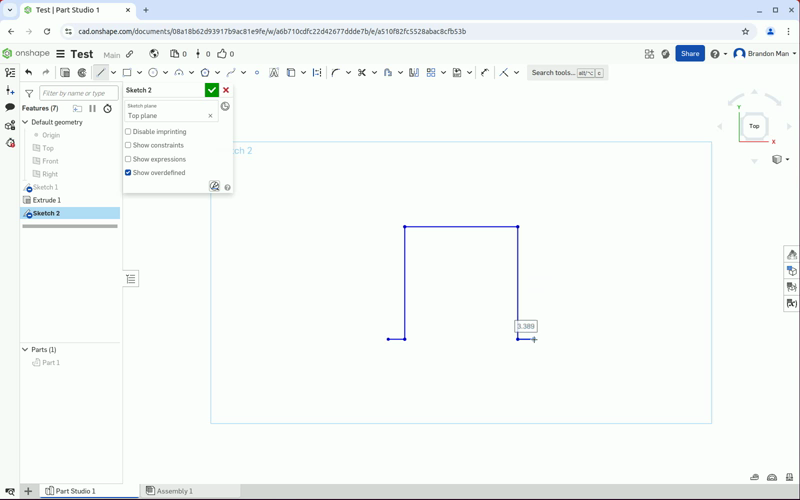
mouse_move(534, 199)
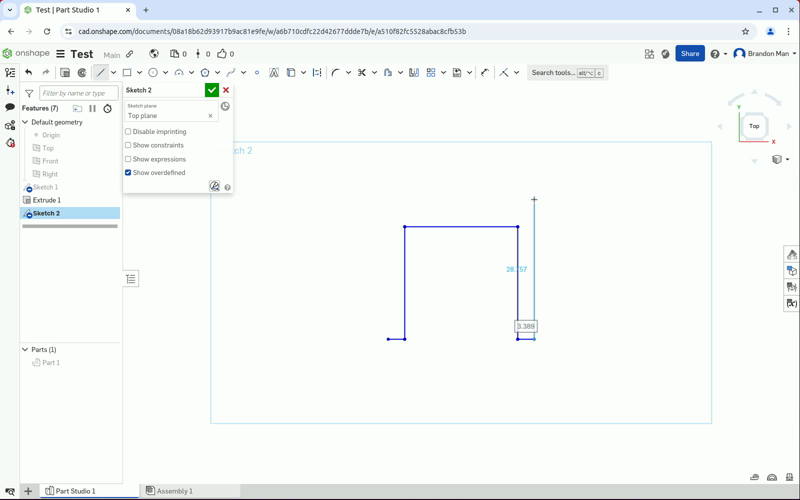
click(534, 199)
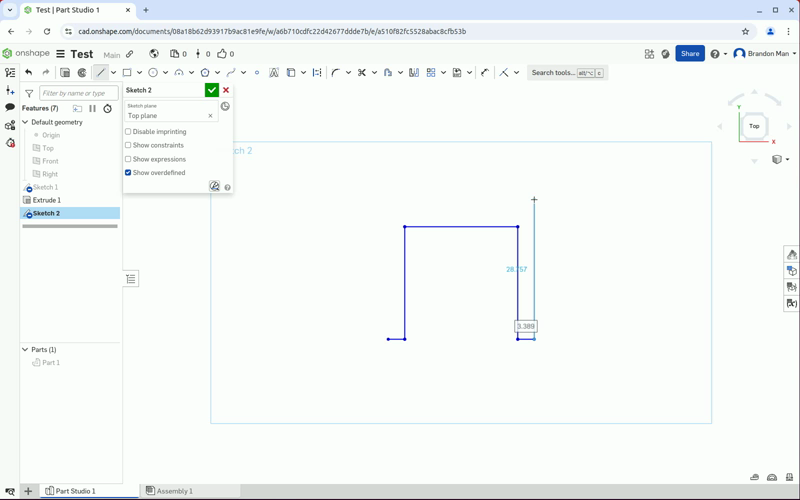
key_up(shift)
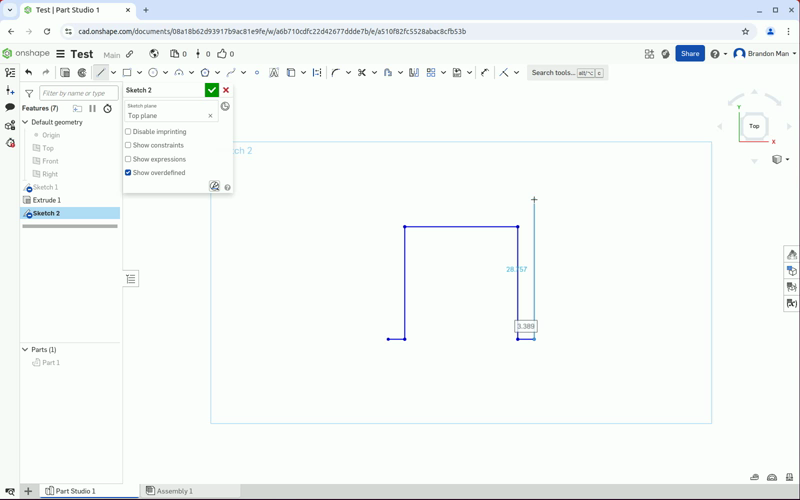
key_down(shift)
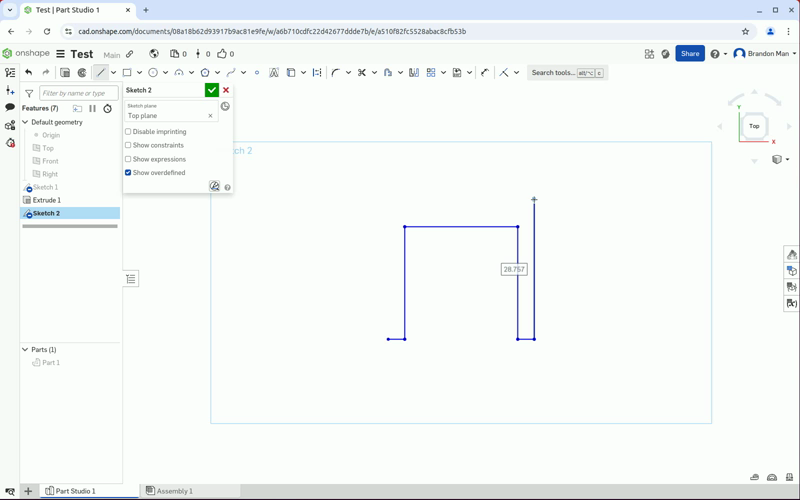
mouse_move(388, 199)
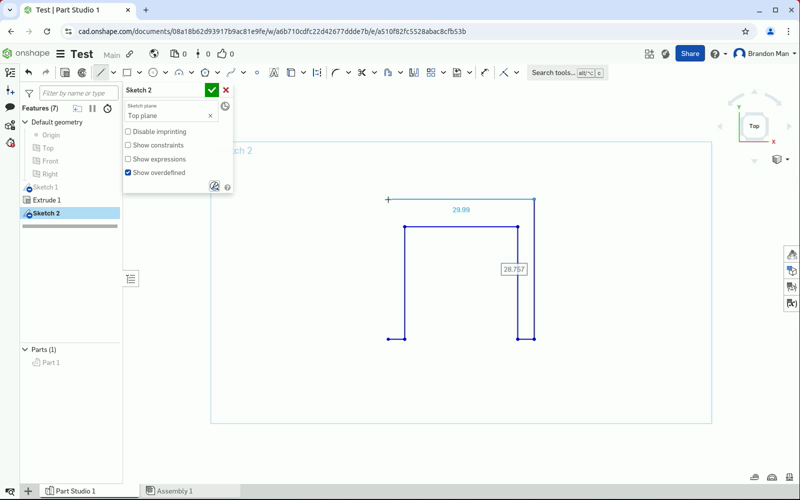
click(388, 199)
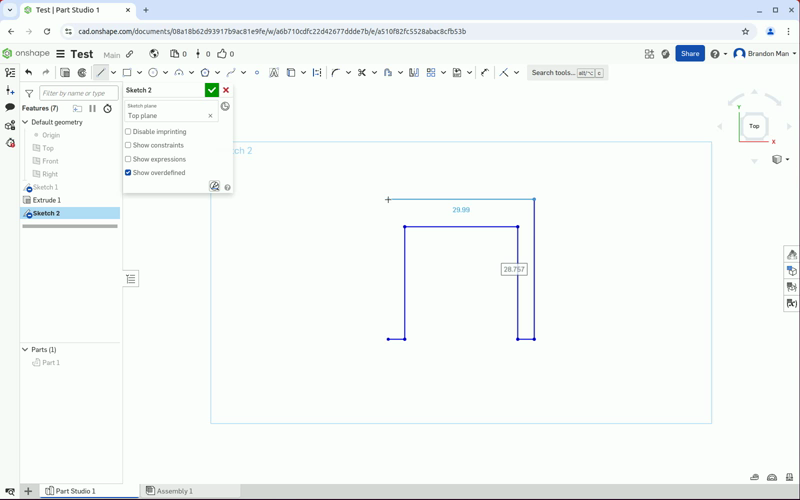
key_up(shift)
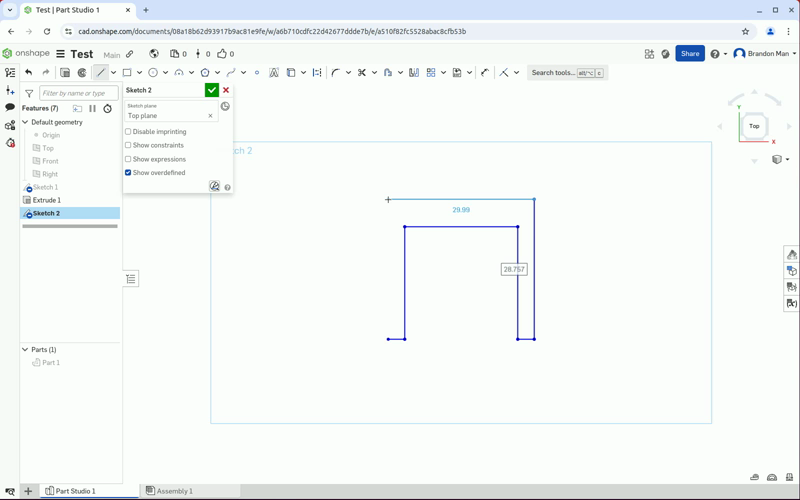
key_down(shift)
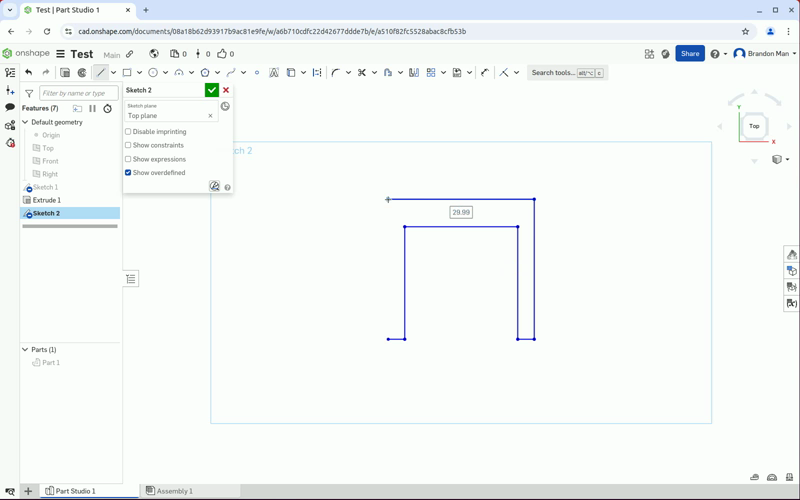
mouse_move(388, 339)
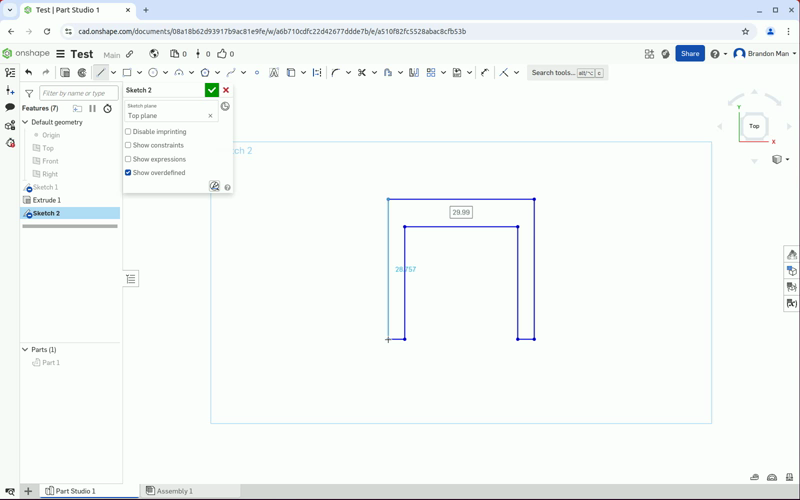
key_up(shift)
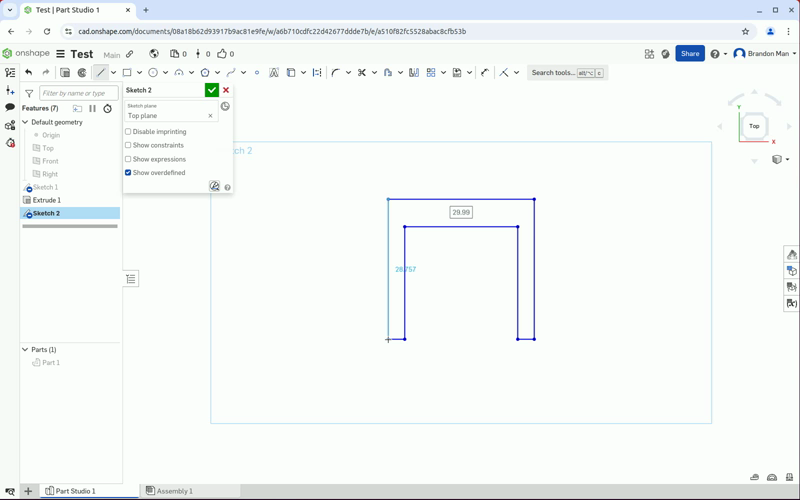
click(388, 339)
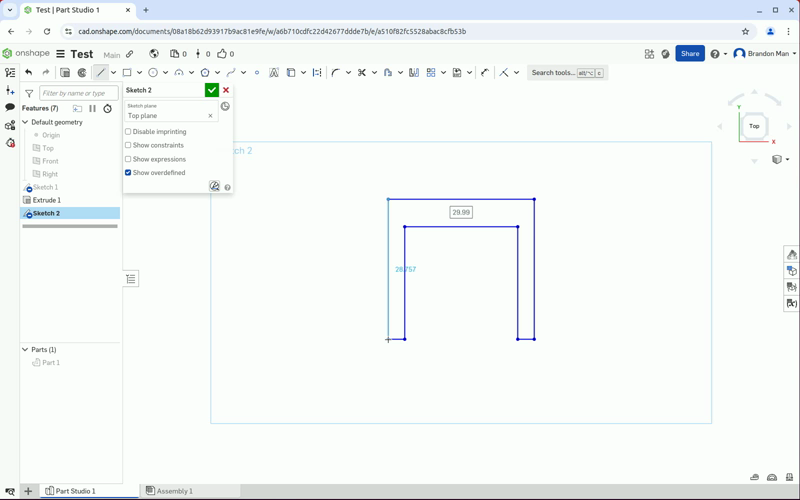
key(esc)
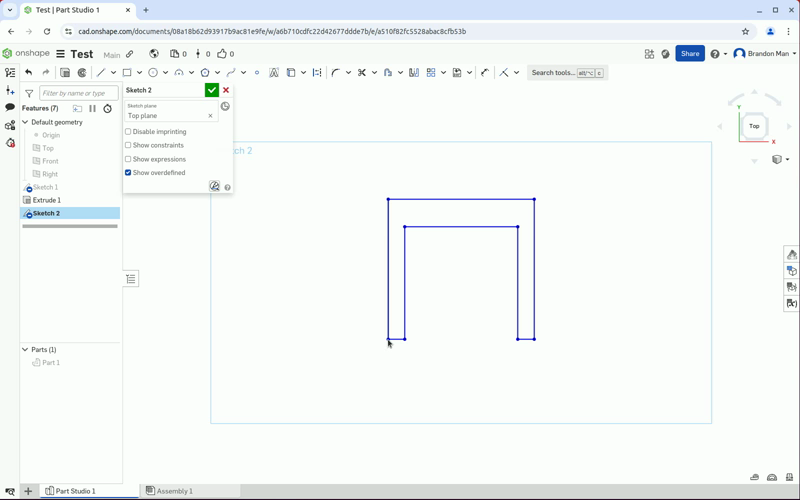
mouse_move(395, 248)
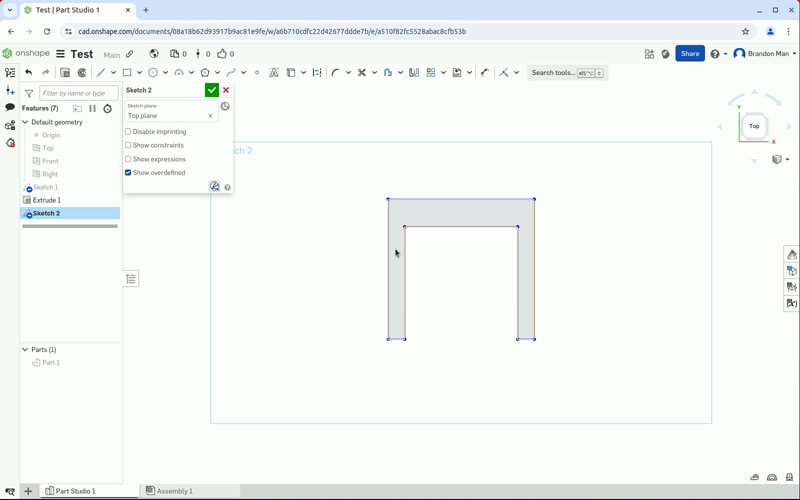
click(395, 248)
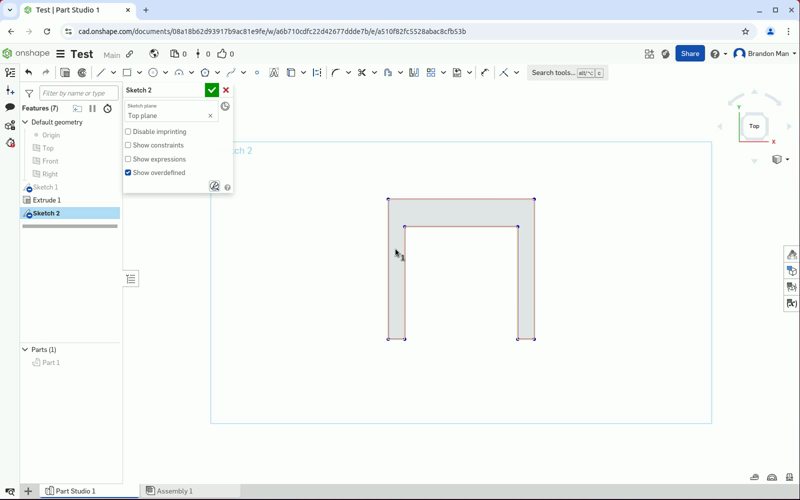
mouse_move(73, 352)
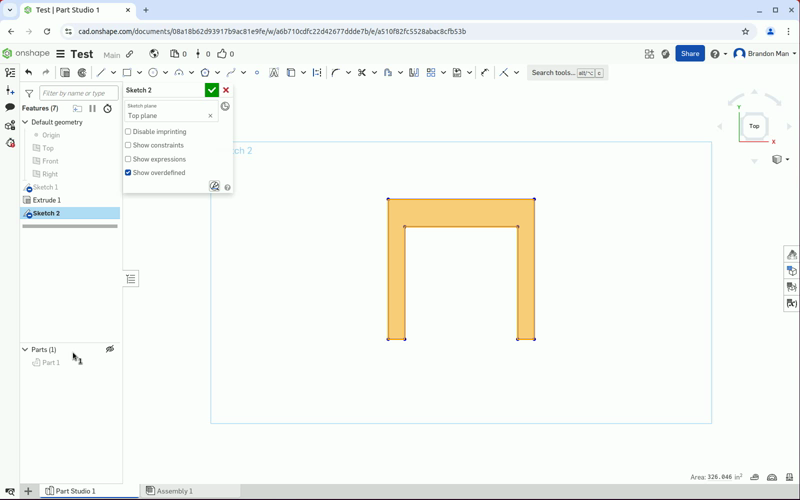
key(shift+y)
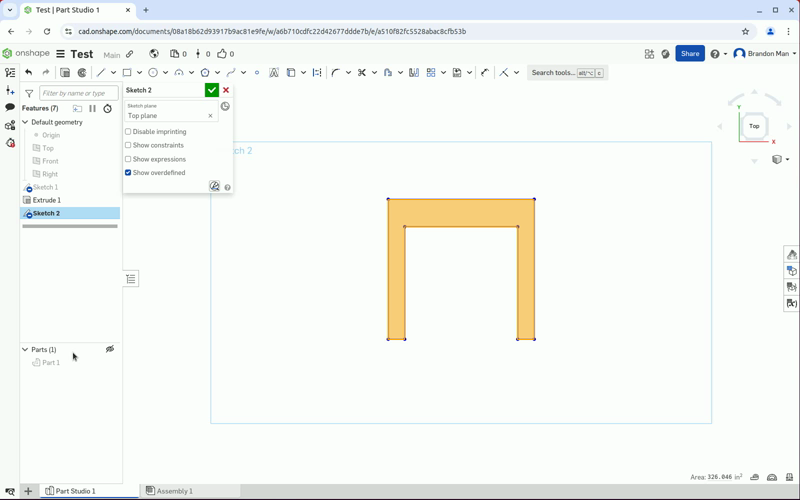
key(shift+e)
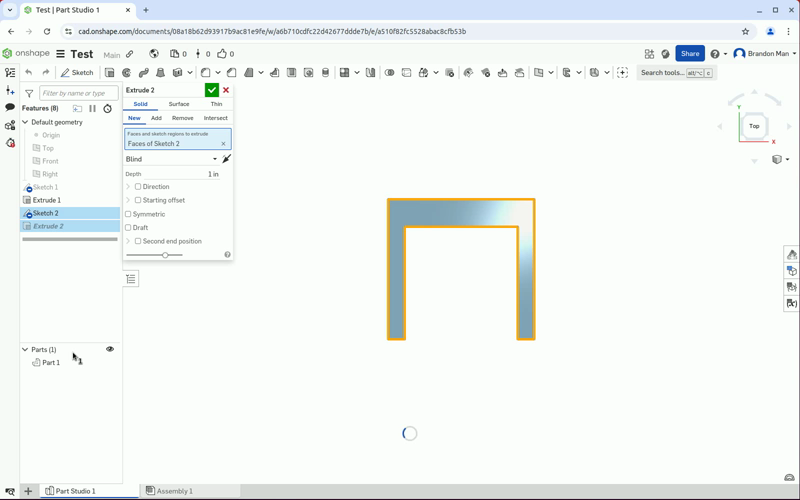
mouse_move(143, 106)
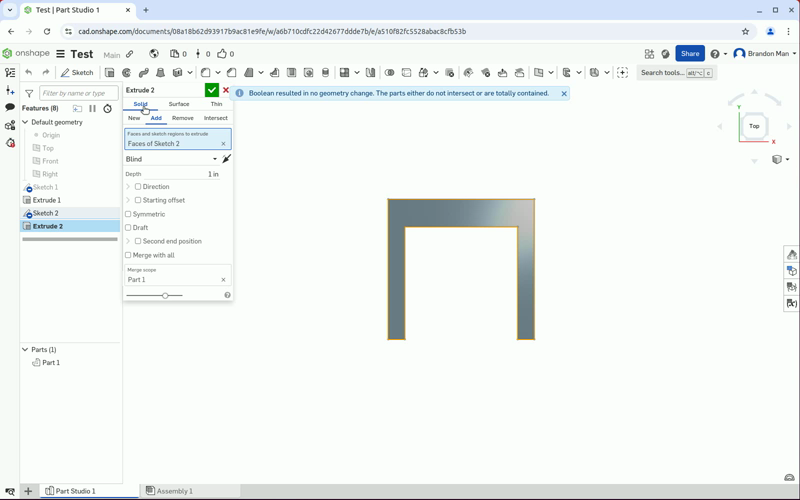
click(143, 106)
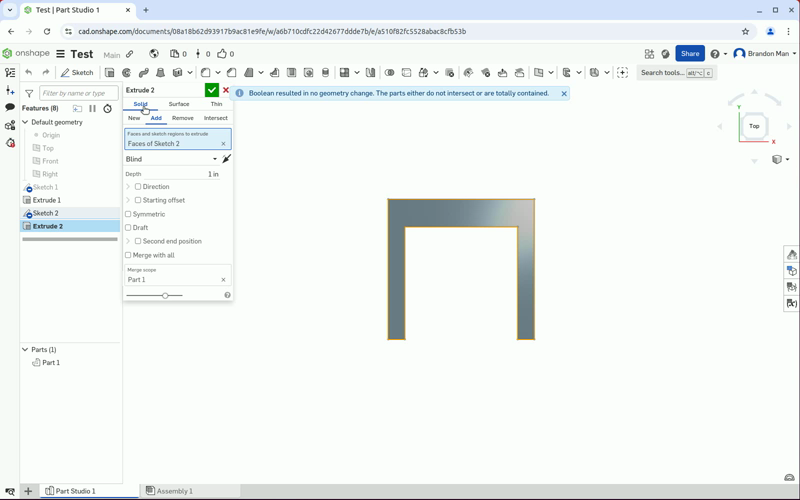
mouse_move(137, 120)
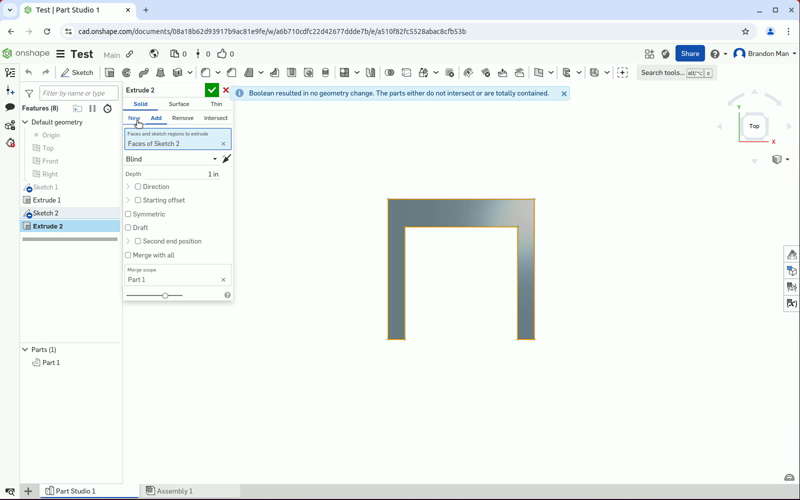
click(137, 120)
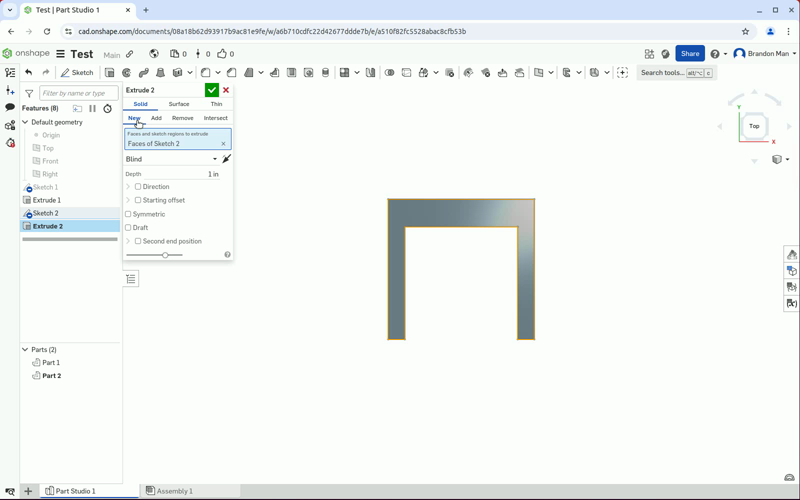
key(tab, 4)
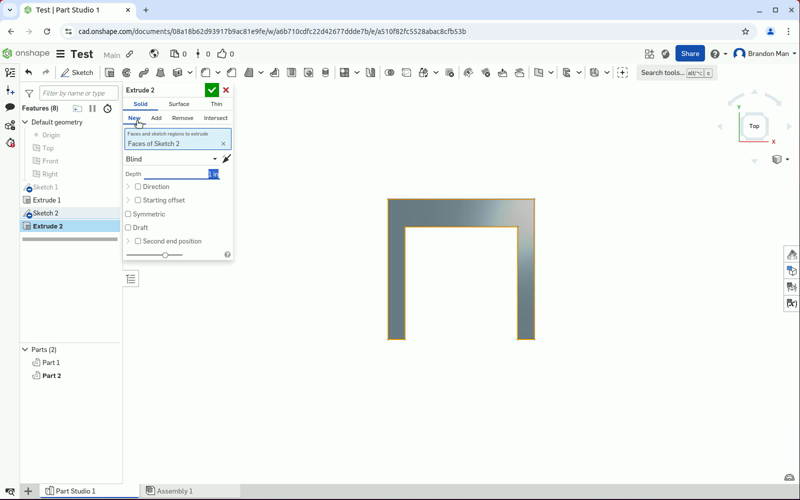
text(-3.37)
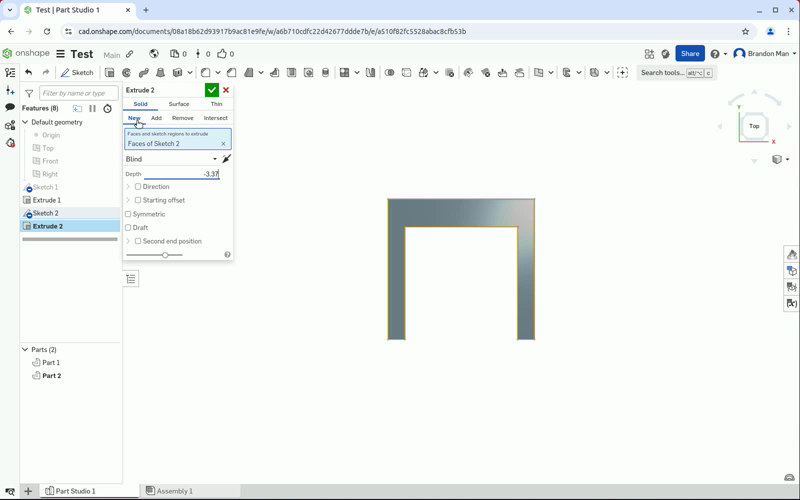
key(enter)
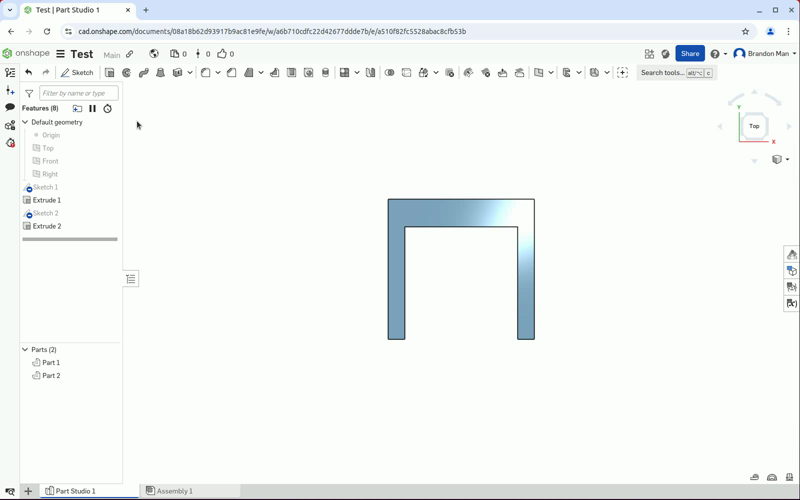
key(shift+h)
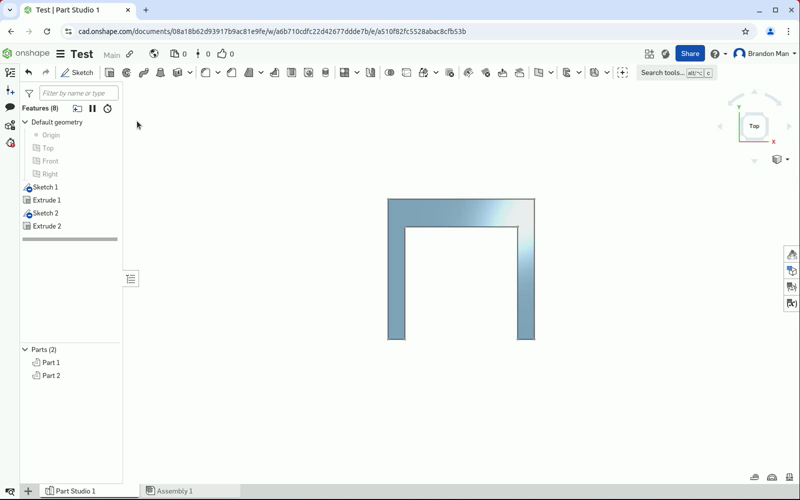
key(shift+h)
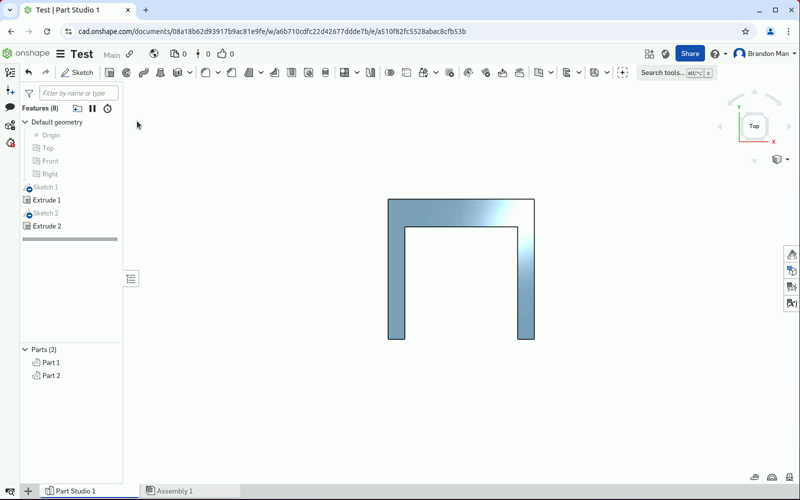
mouse_move(73, 189)
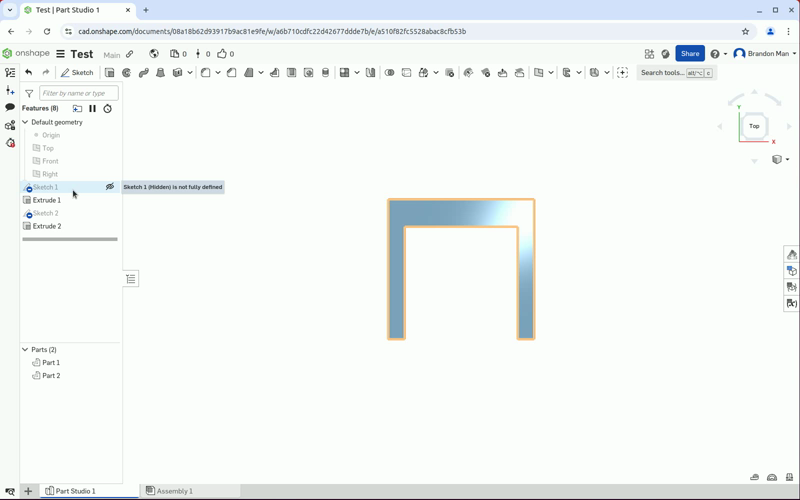
click(73, 189)
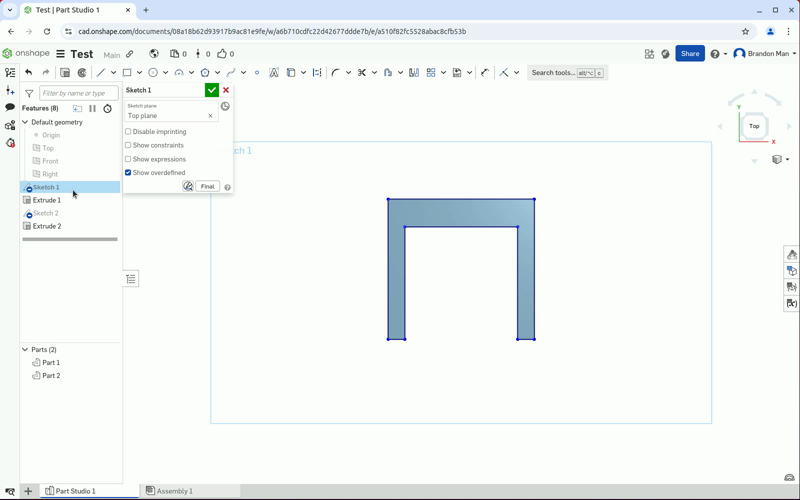
mouse_move(229, 92)
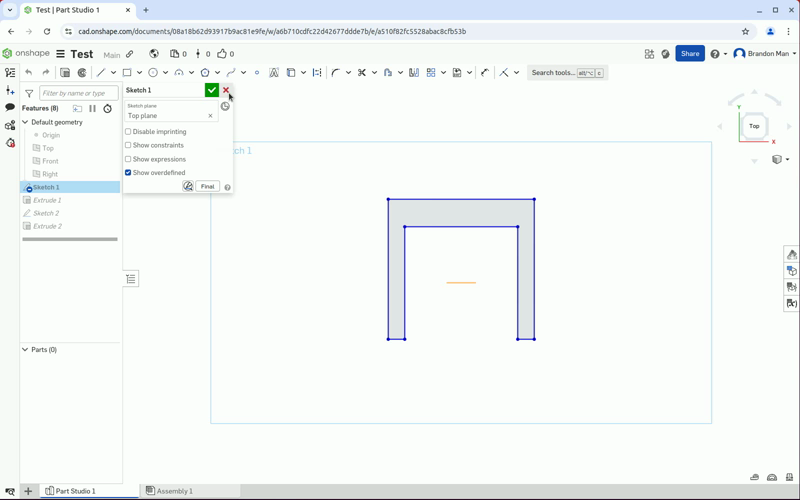
click(229, 92)
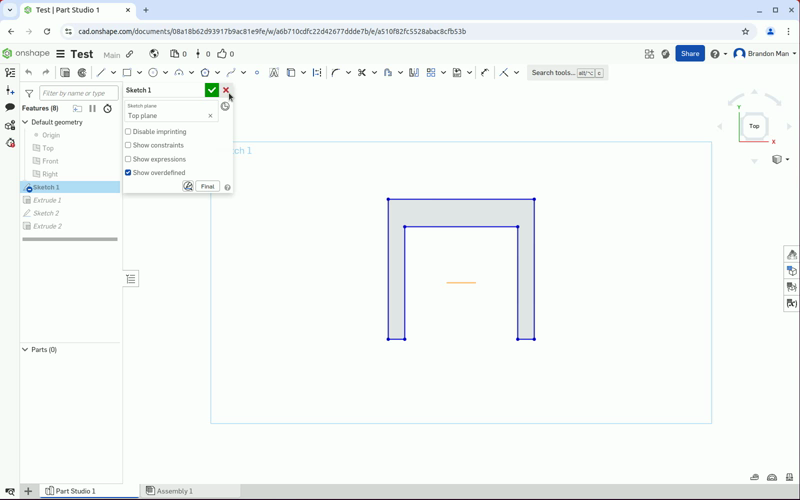
key(shift+s)
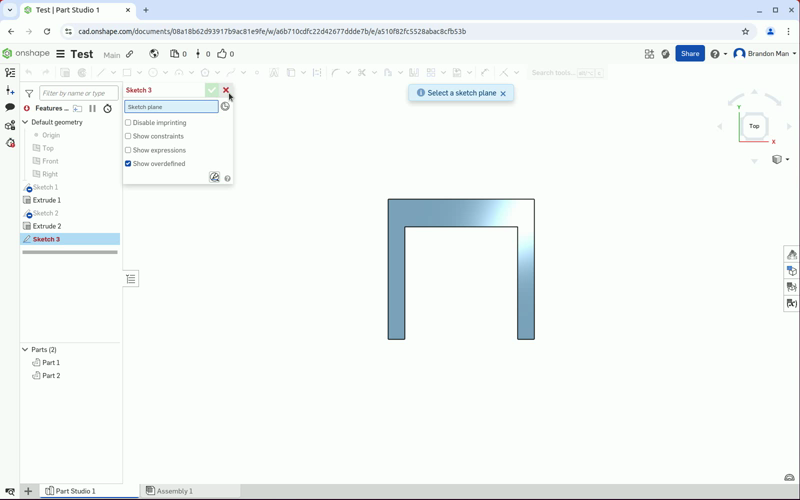
mouse_move(73, 150)
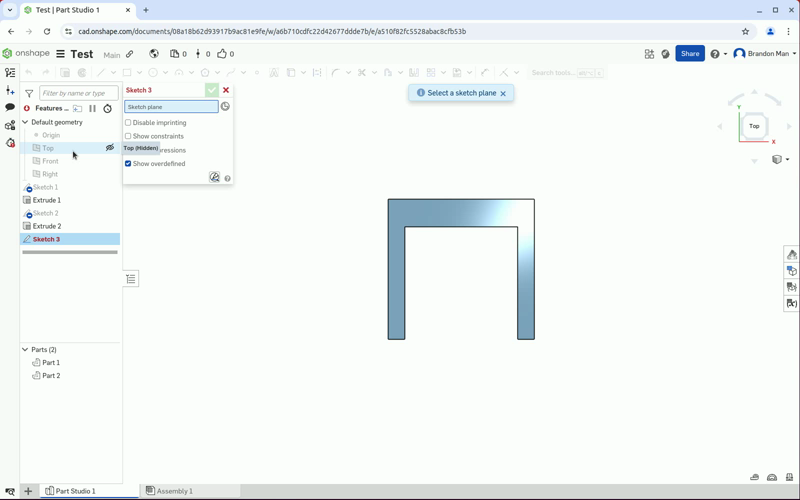
click(73, 150)
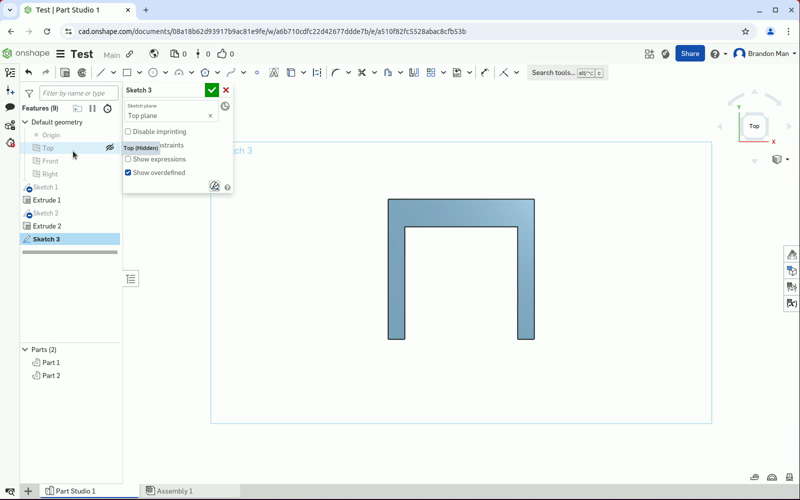
mouse_move(73, 352)
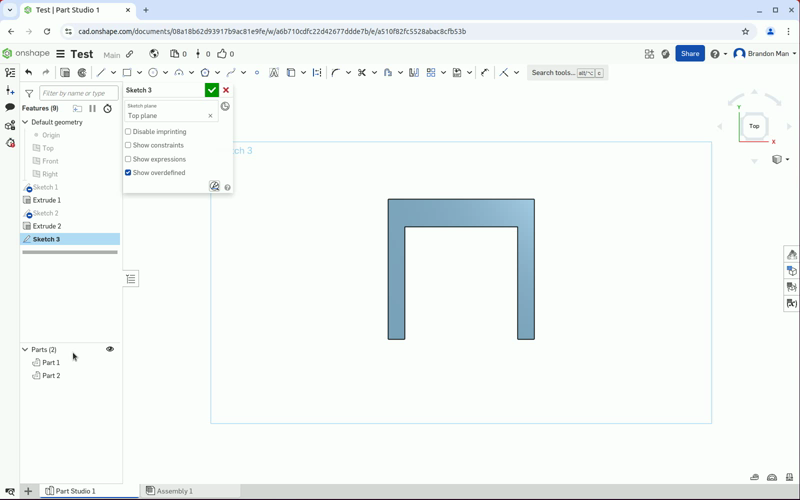
key(y)
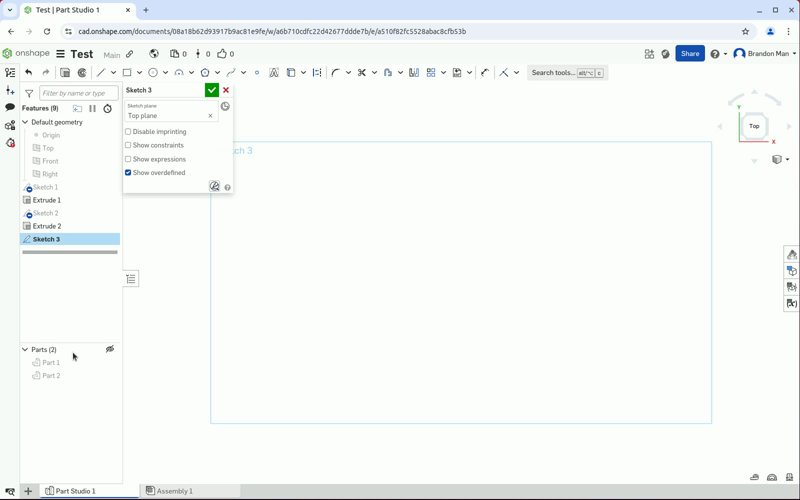
key(l)
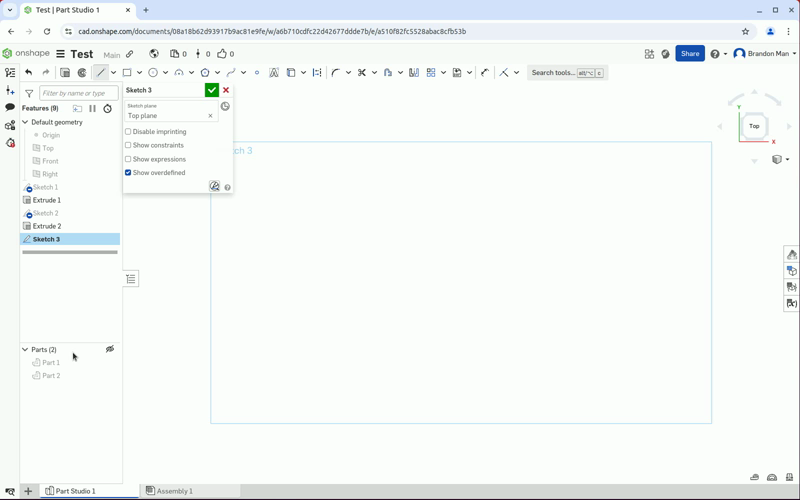
key_down(shift)
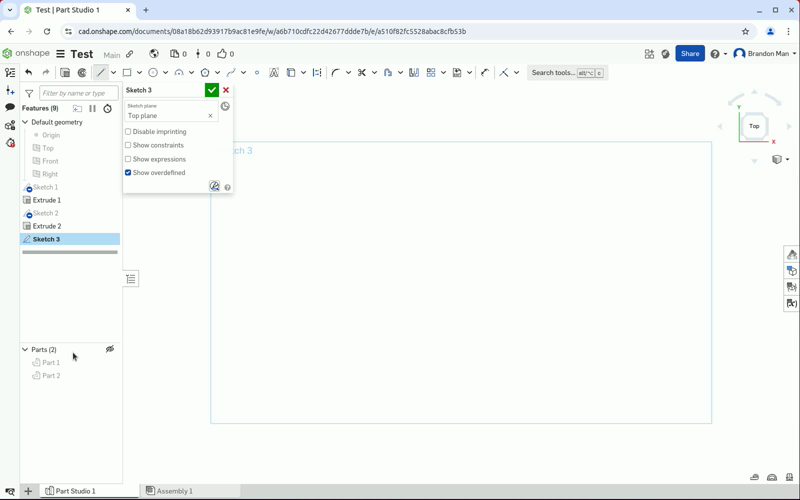
mouse_move(404, 339)
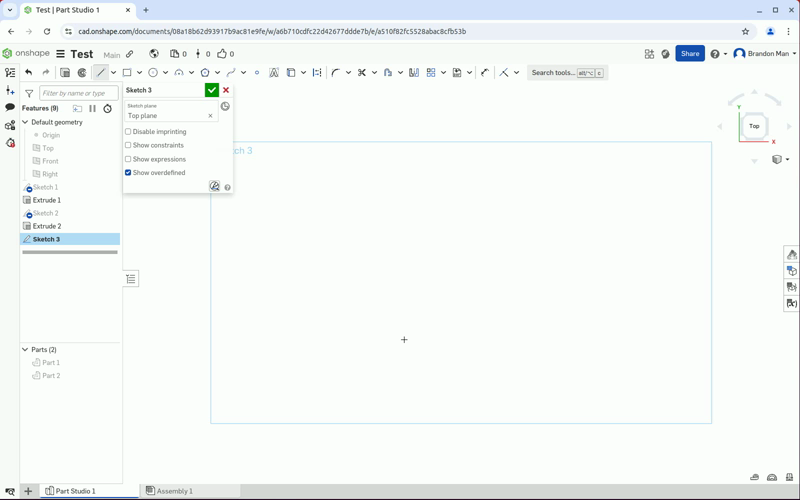
click(404, 339)
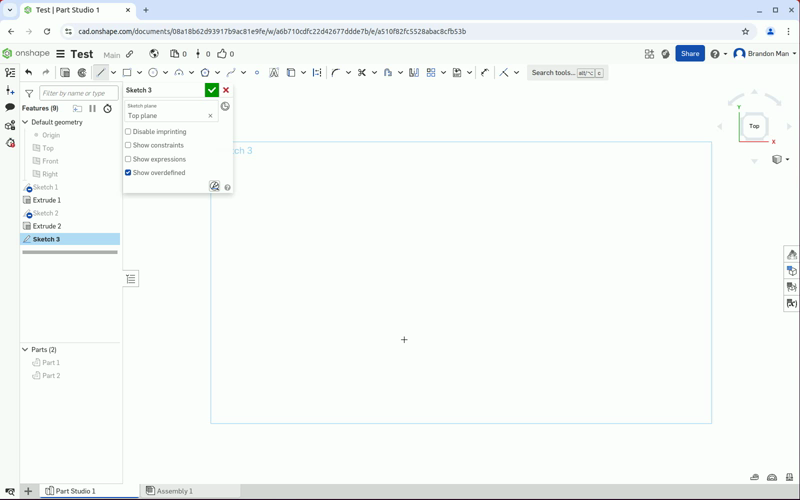
key_up(shift)
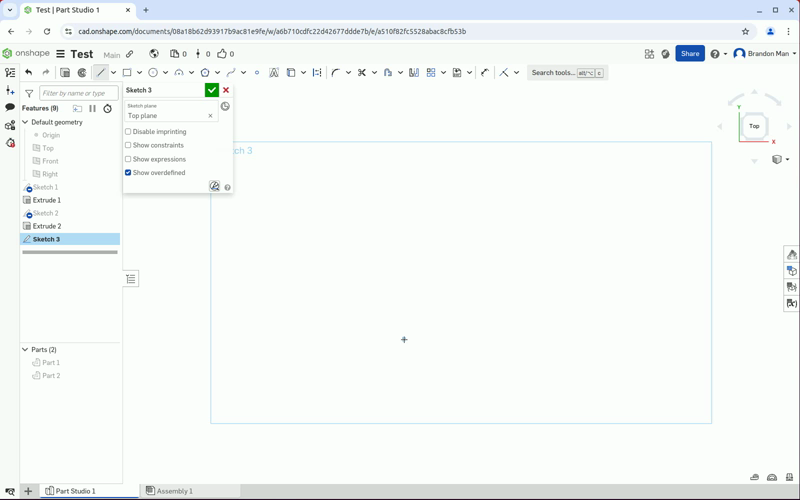
key_down(shift)
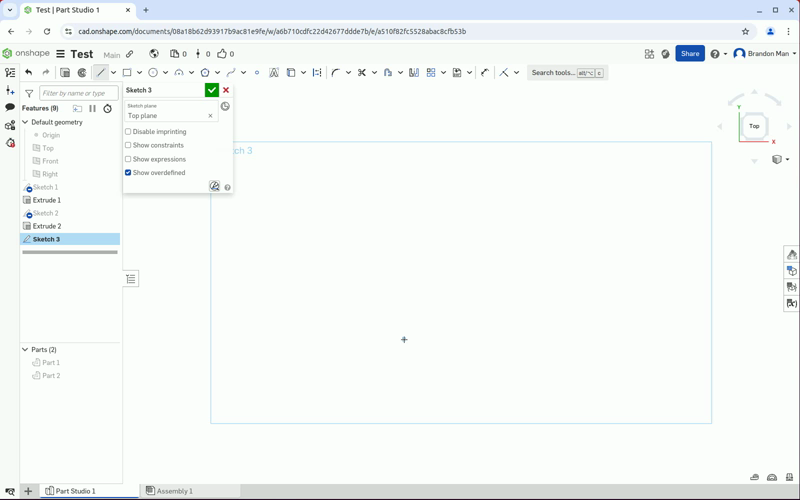
mouse_move(516, 339)
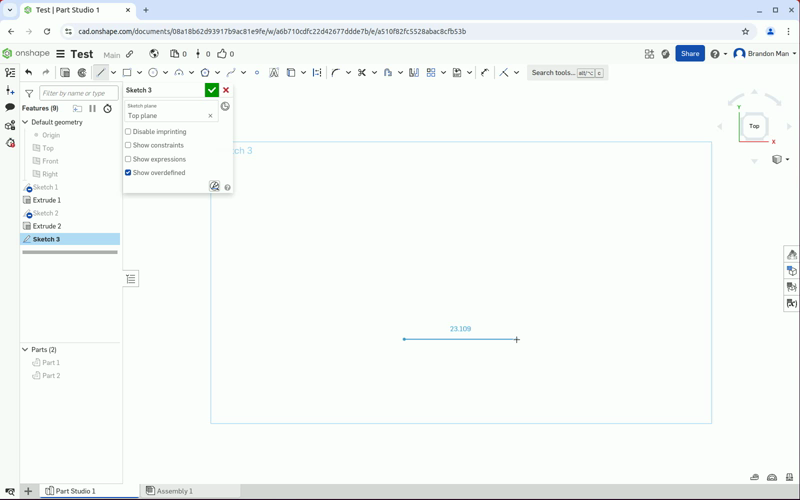
click(516, 339)
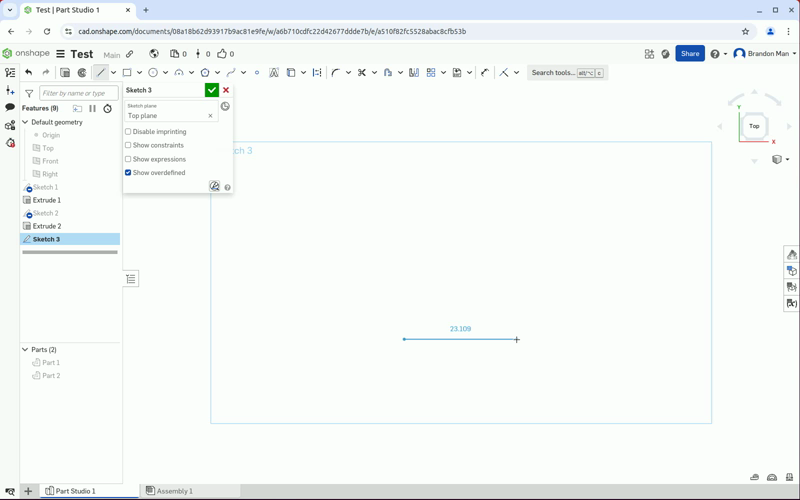
key_up(shift)
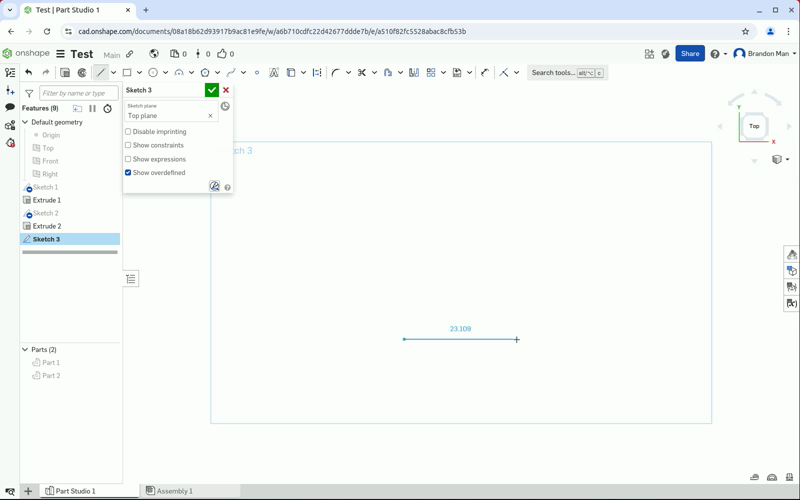
key_down(shift)
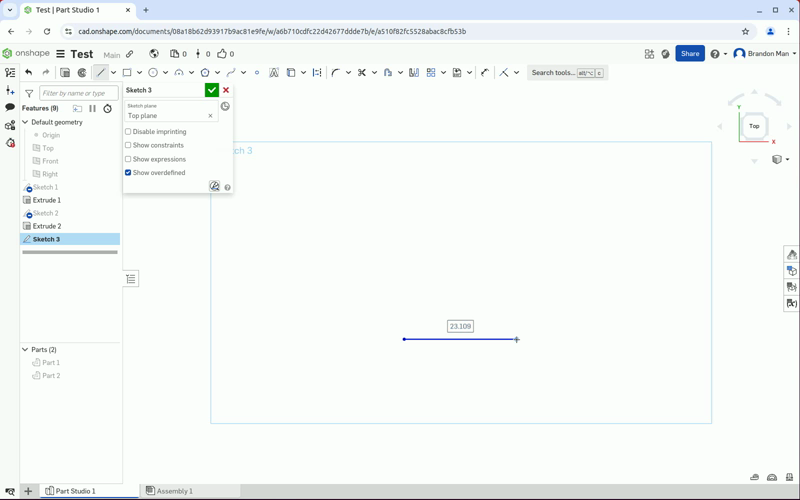
mouse_move(516, 226)
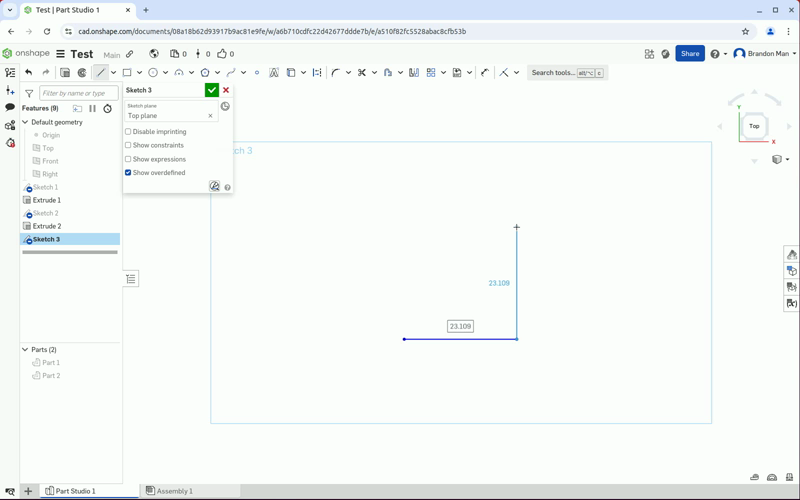
click(516, 226)
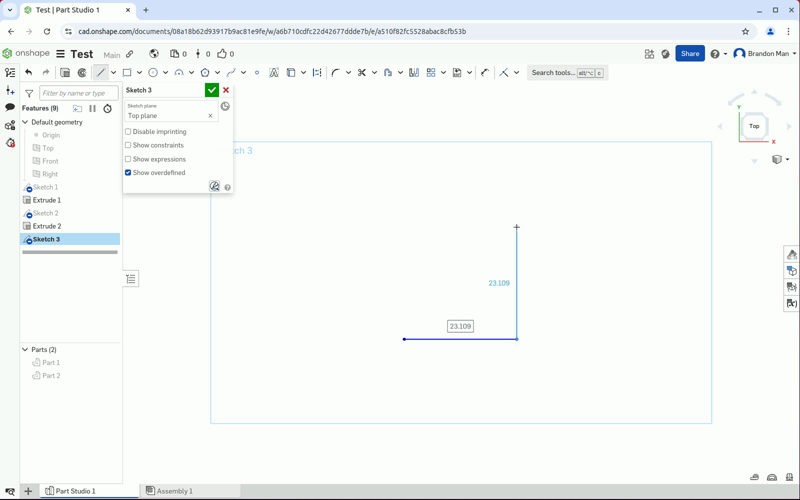
key_up(shift)
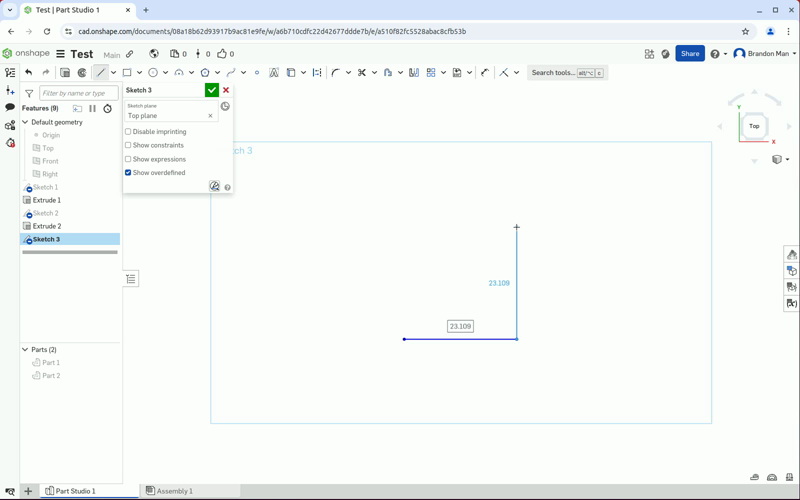
key_down(shift)
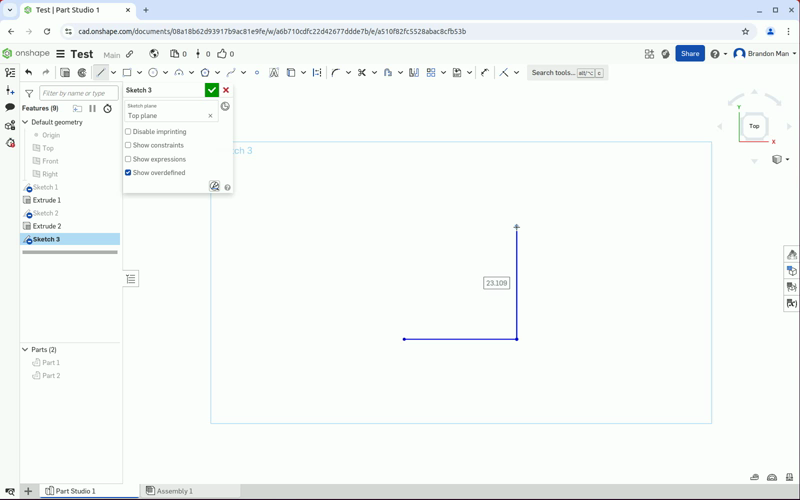
mouse_move(404, 226)
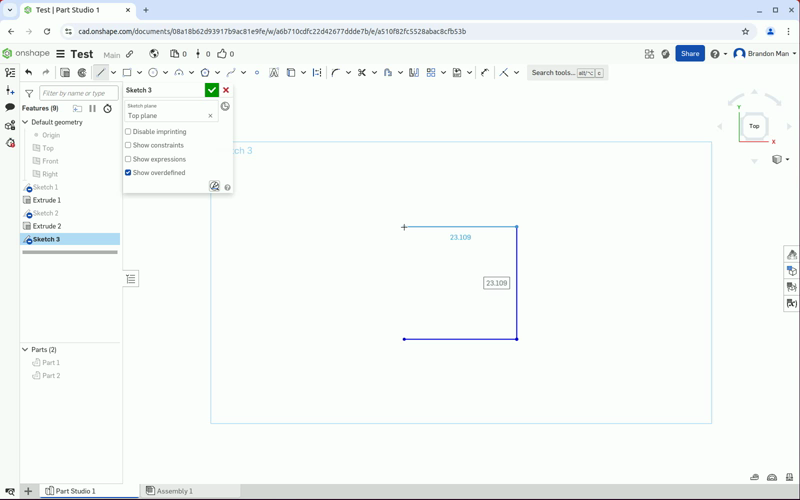
click(404, 226)
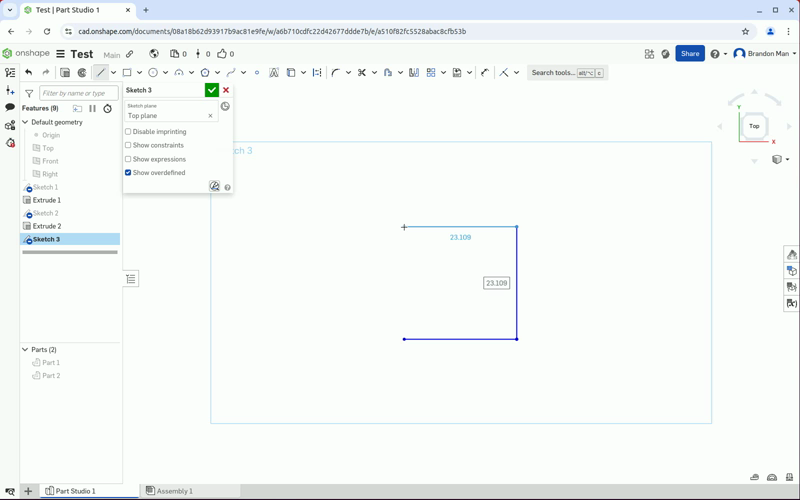
key_up(shift)
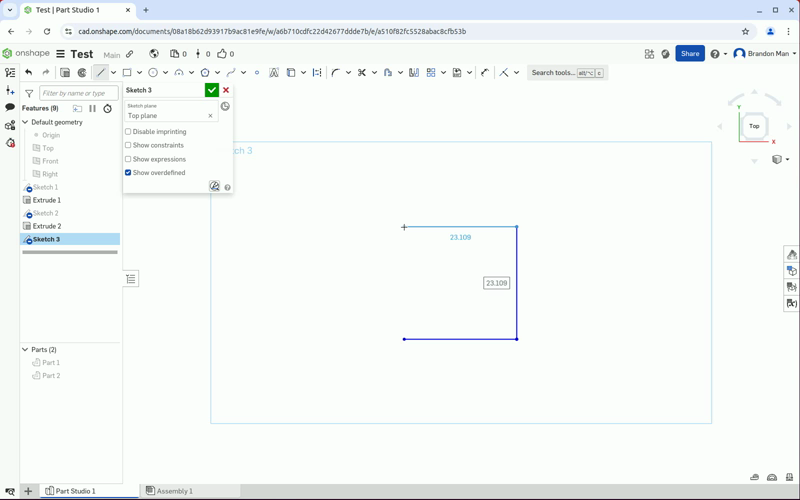
key_down(shift)
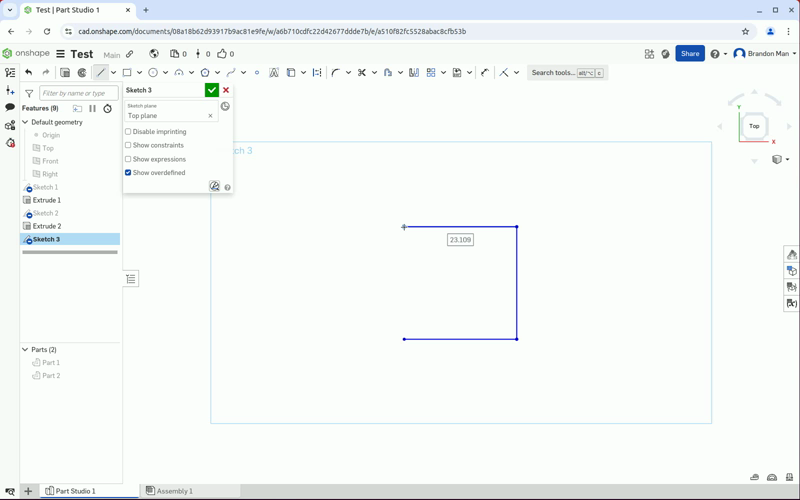
mouse_move(404, 339)
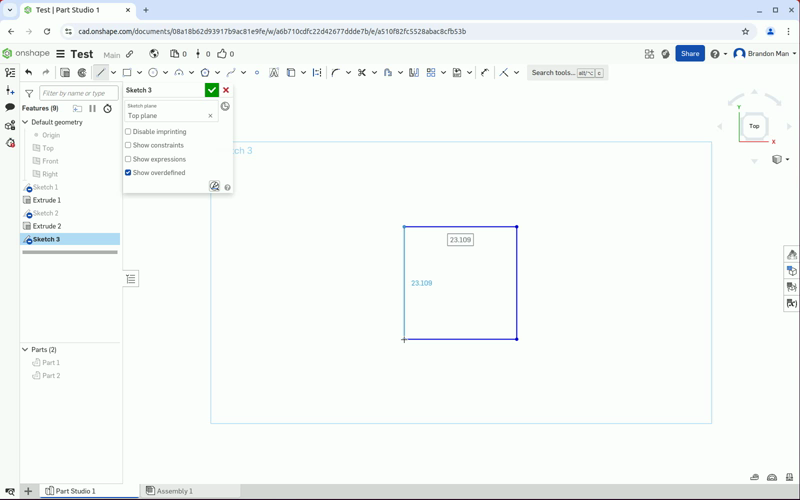
key_up(shift)
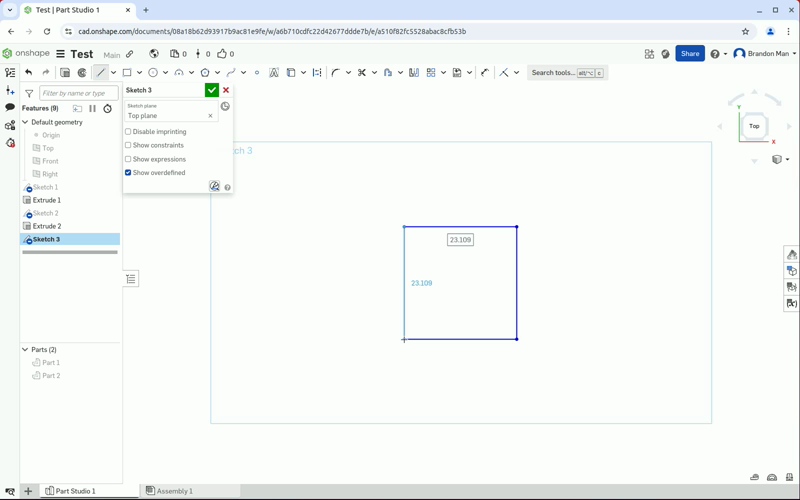
click(404, 339)
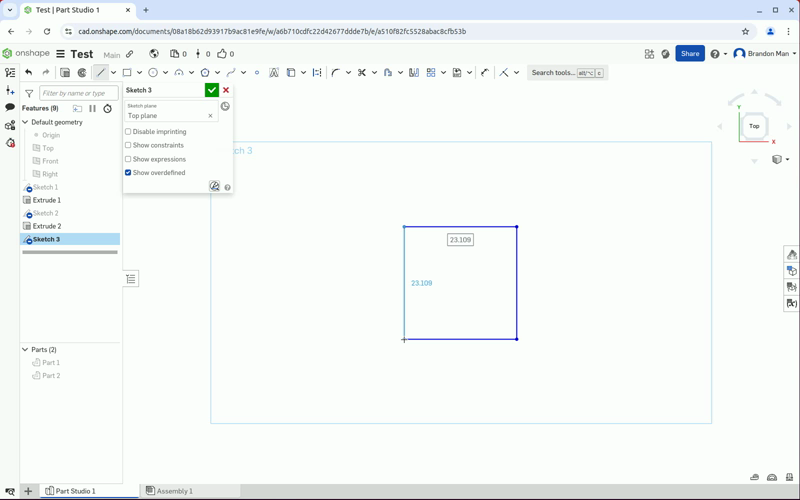
key(esc)
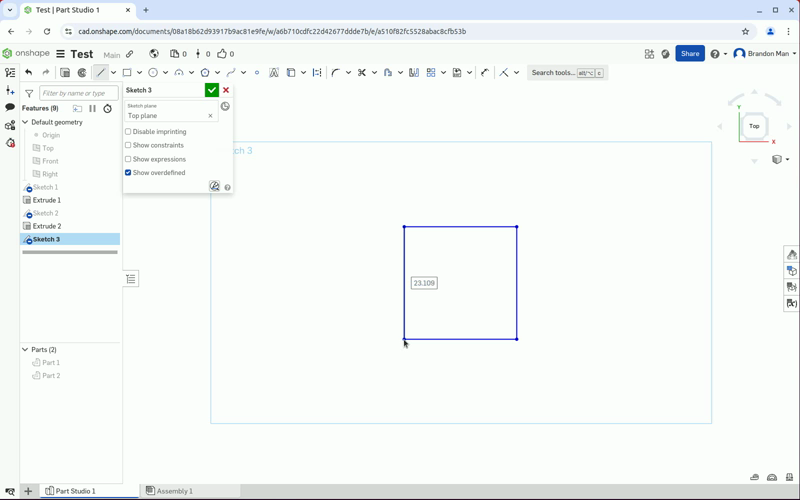
key(l)
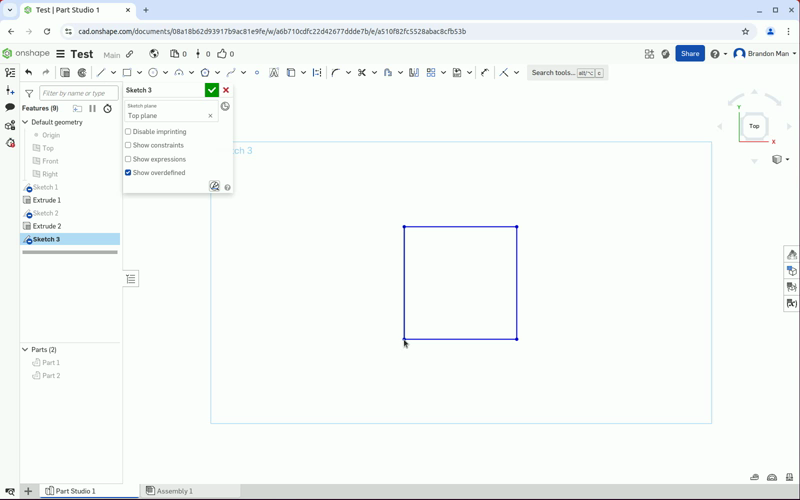
key_down(shift)
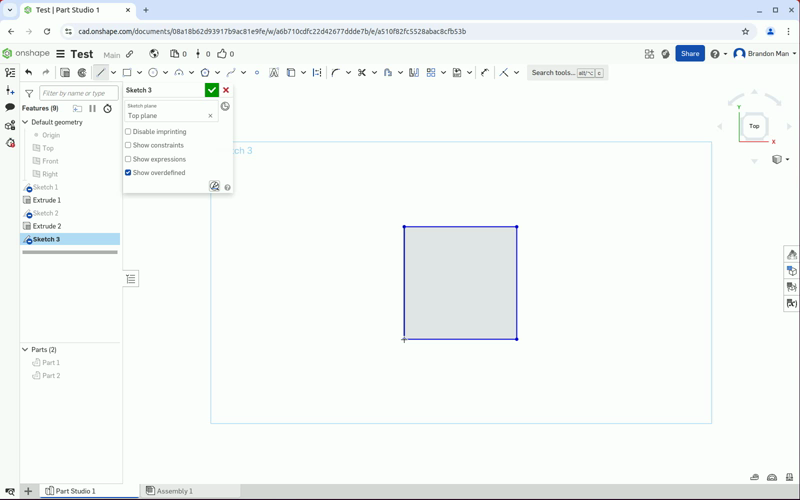
mouse_move(438, 295)
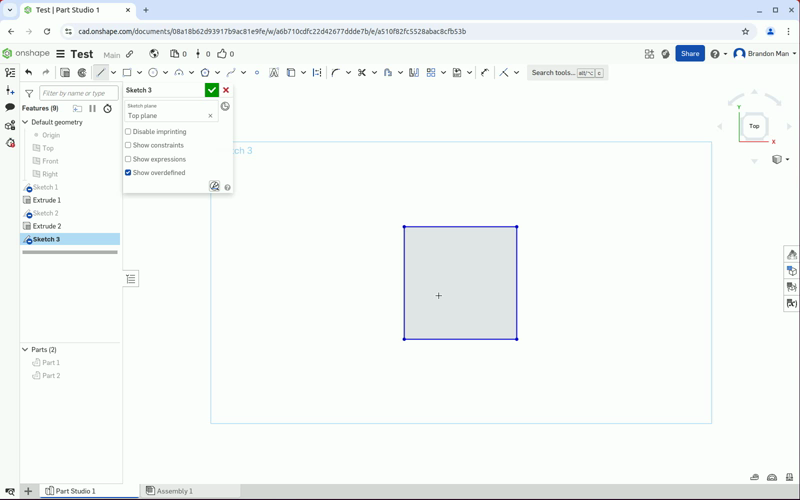
click(438, 295)
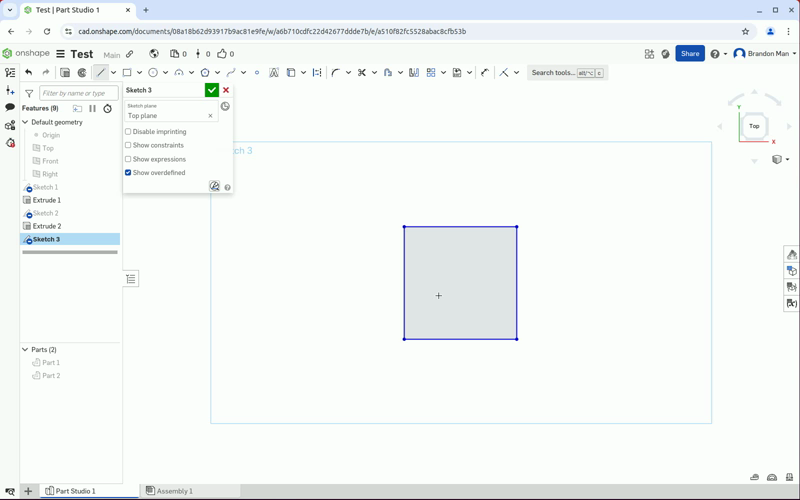
key_up(shift)
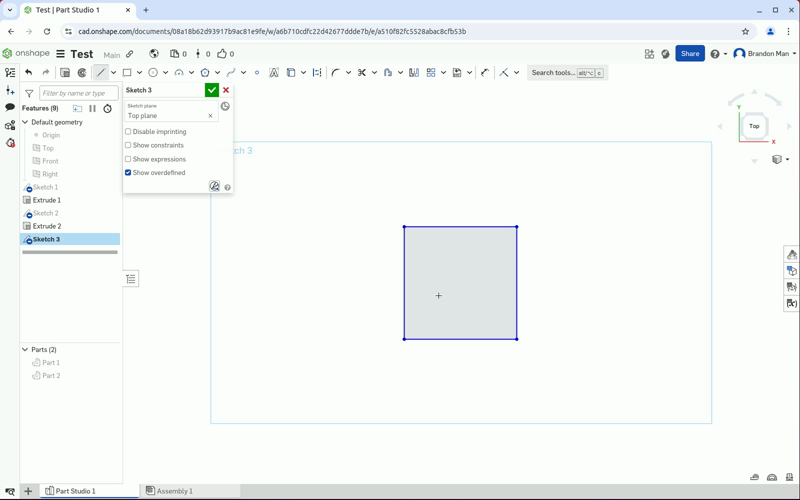
key_down(shift)
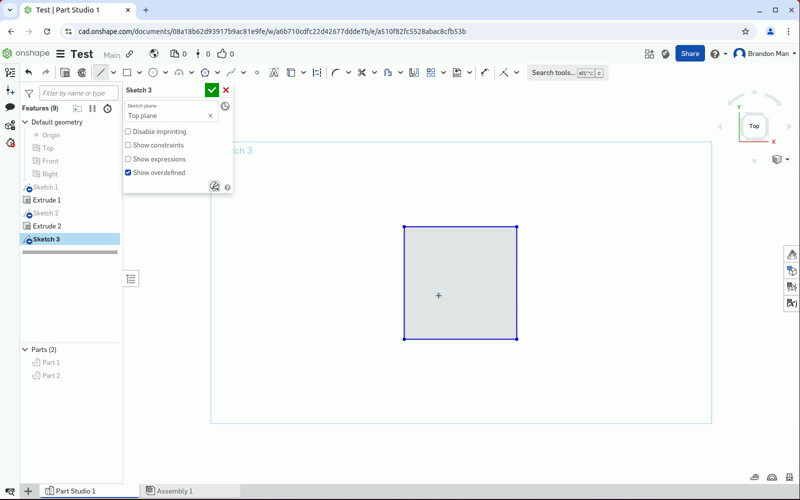
mouse_move(468, 295)
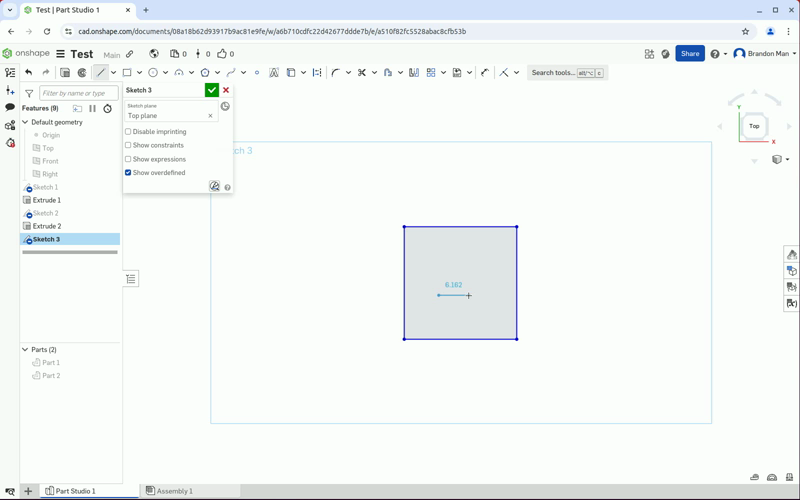
mouse_move(461, 308)
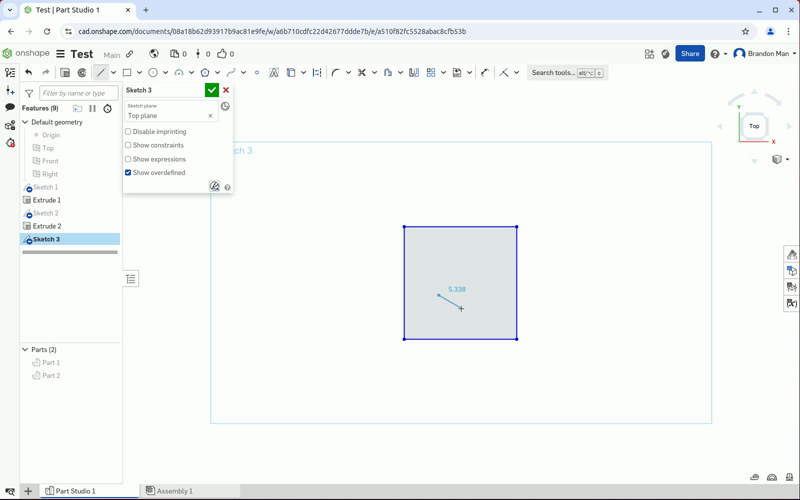
click(461, 308)
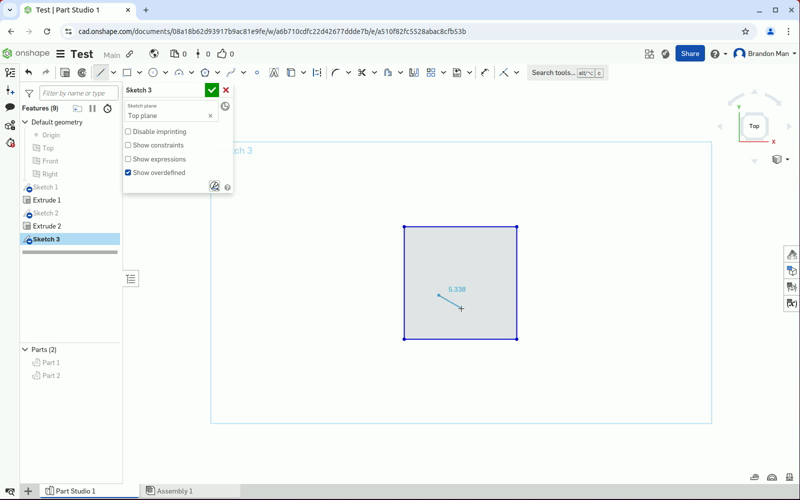
key_up(shift)
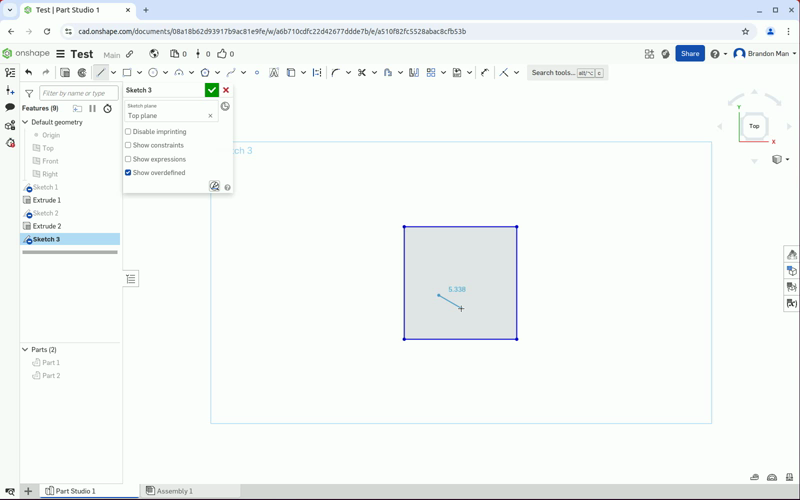
key_down(shift)
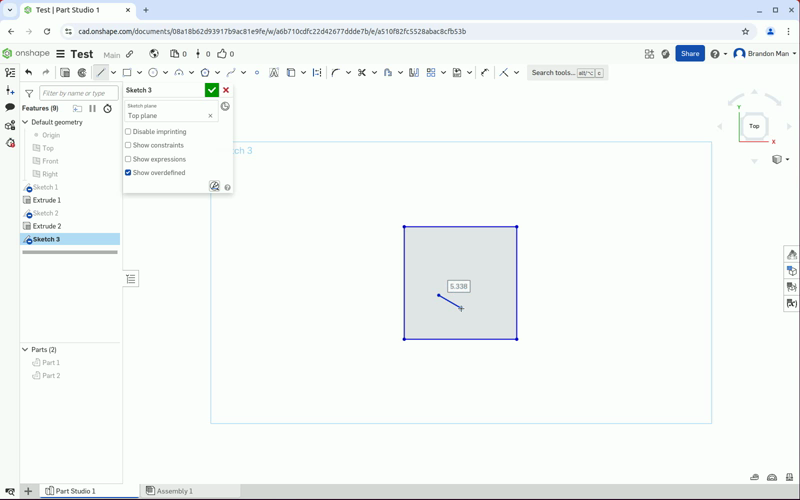
mouse_move(491, 308)
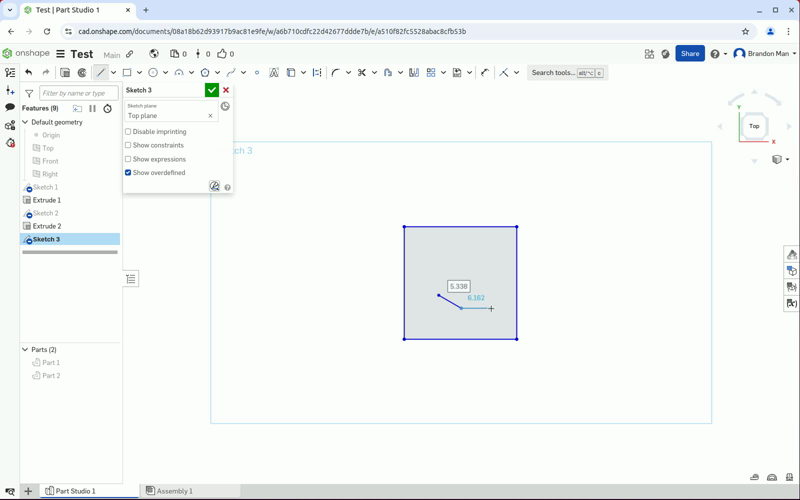
mouse_move(482, 295)
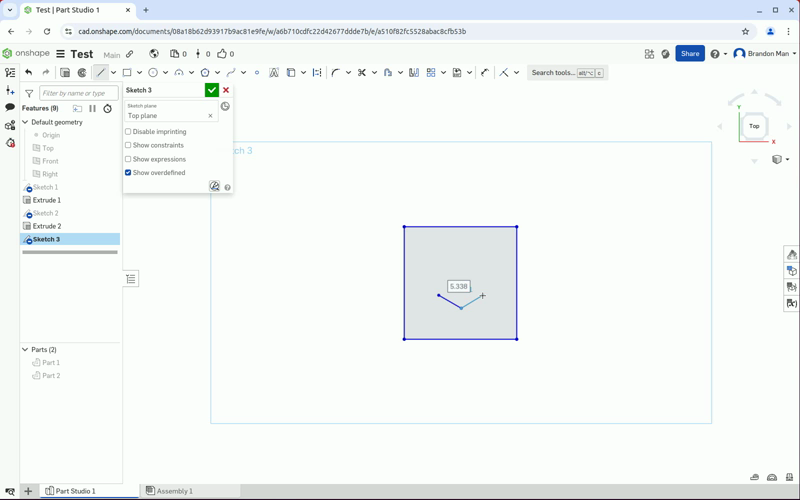
click(482, 295)
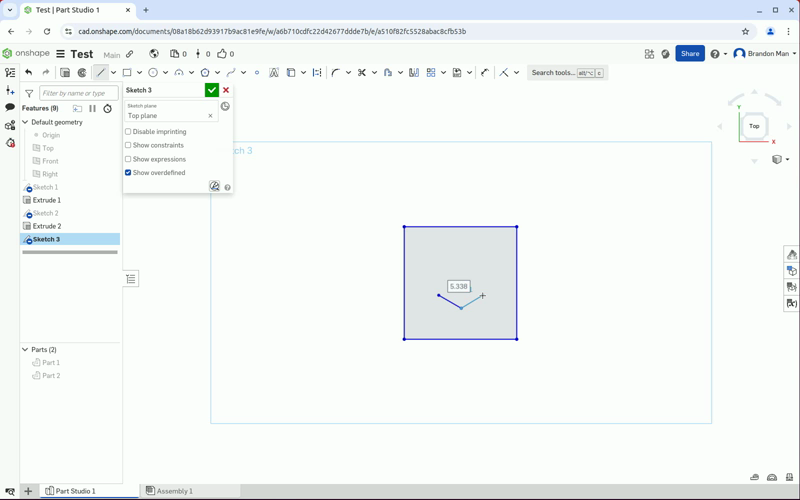
key_up(shift)
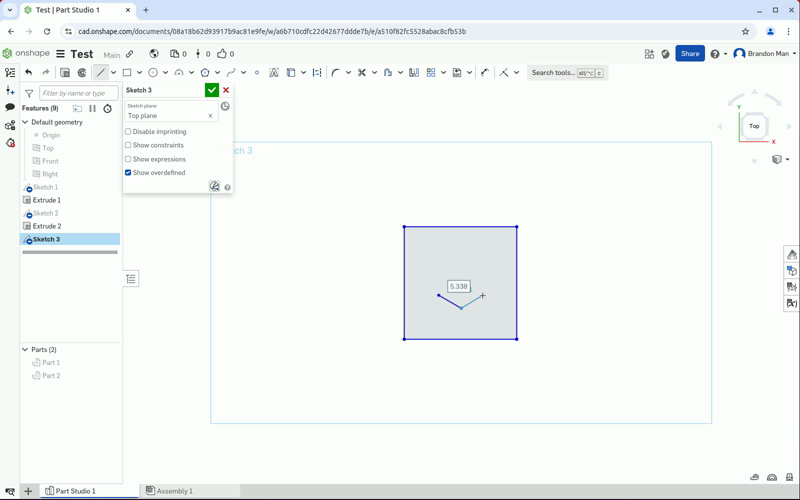
key_down(shift)
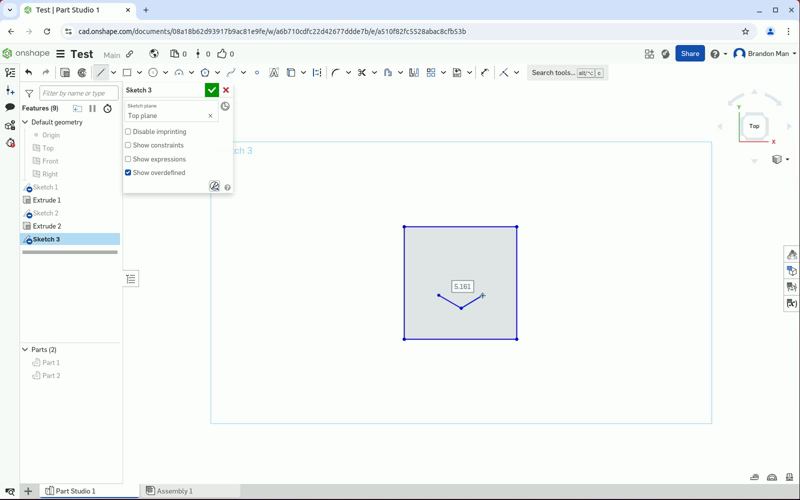
mouse_move(512, 295)
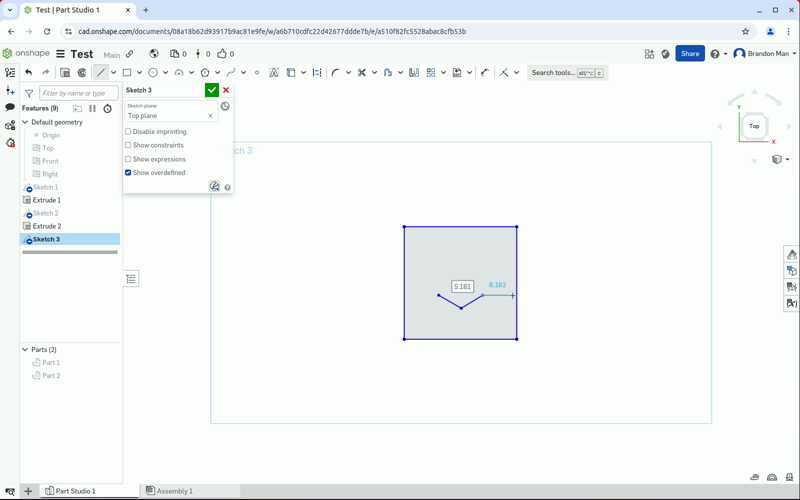
mouse_move(482, 270)
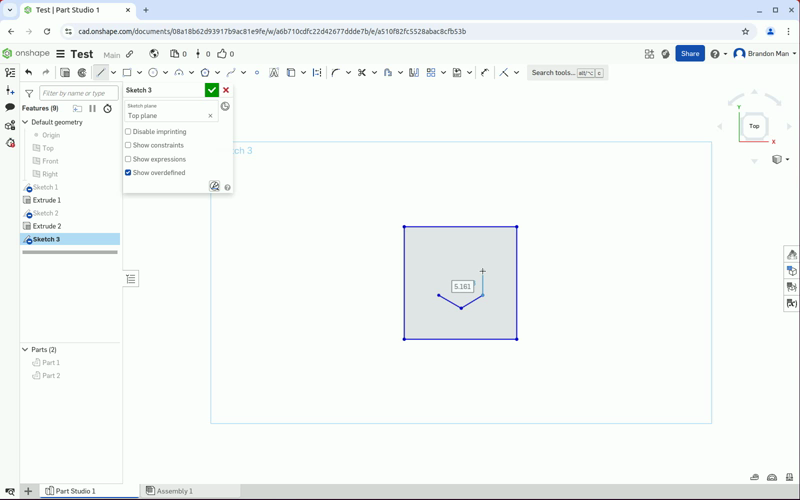
click(482, 270)
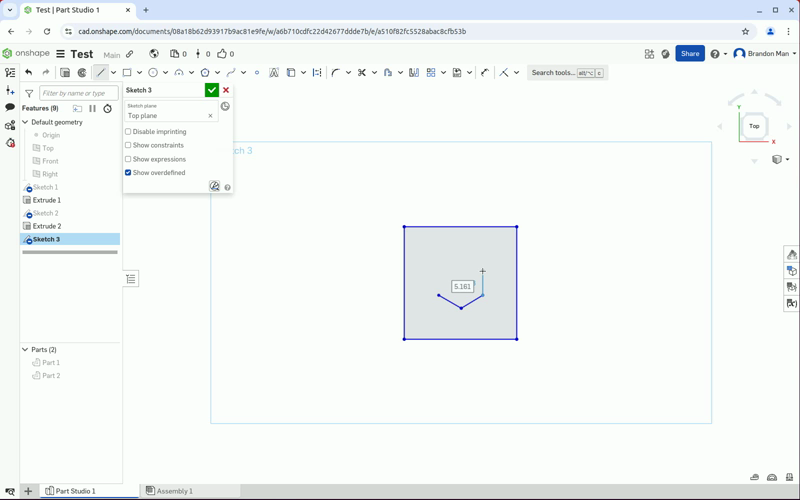
key_up(shift)
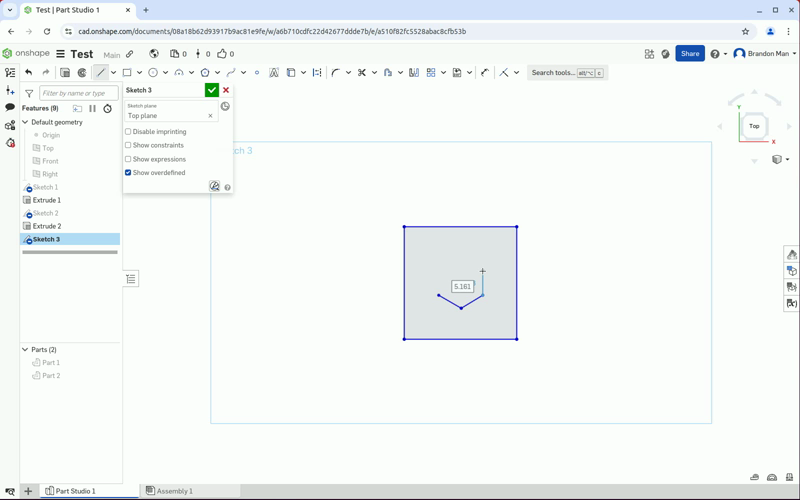
key_down(shift)
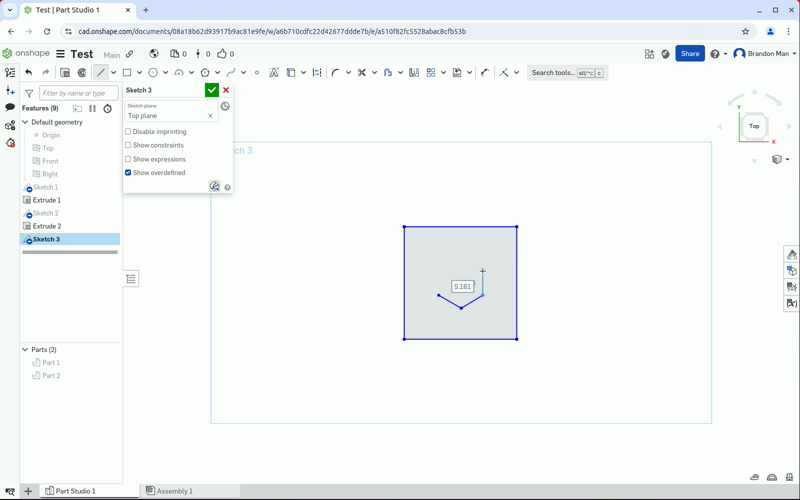
mouse_move(512, 270)
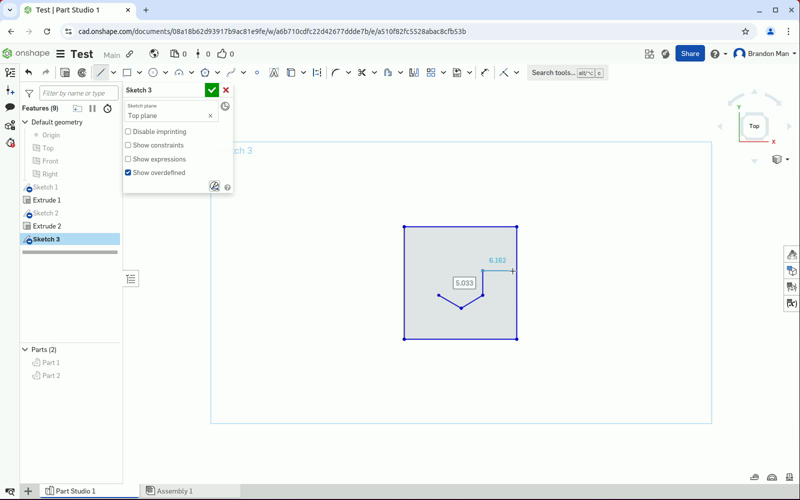
mouse_move(461, 257)
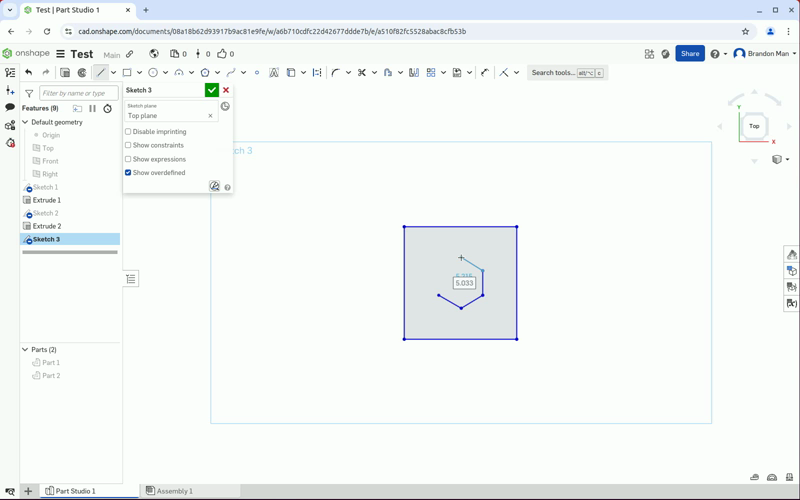
click(461, 257)
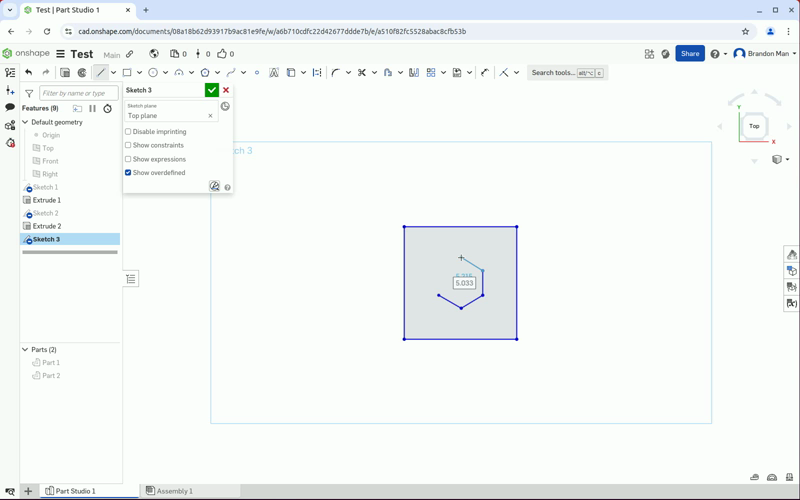
key_up(shift)
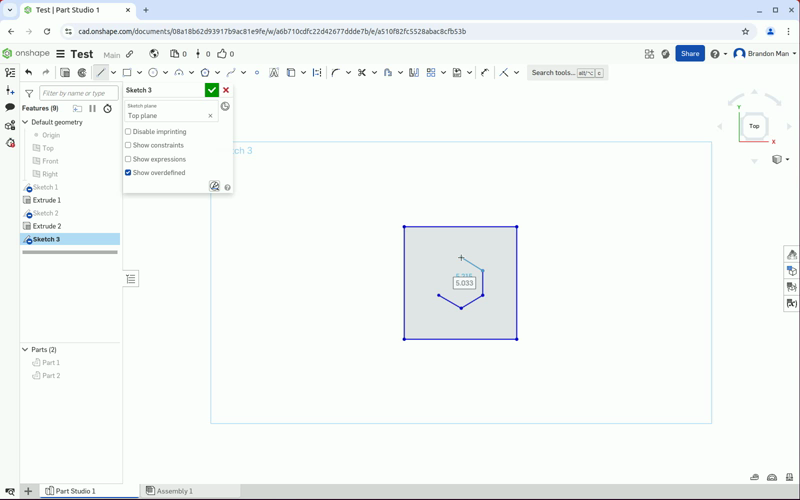
key_down(shift)
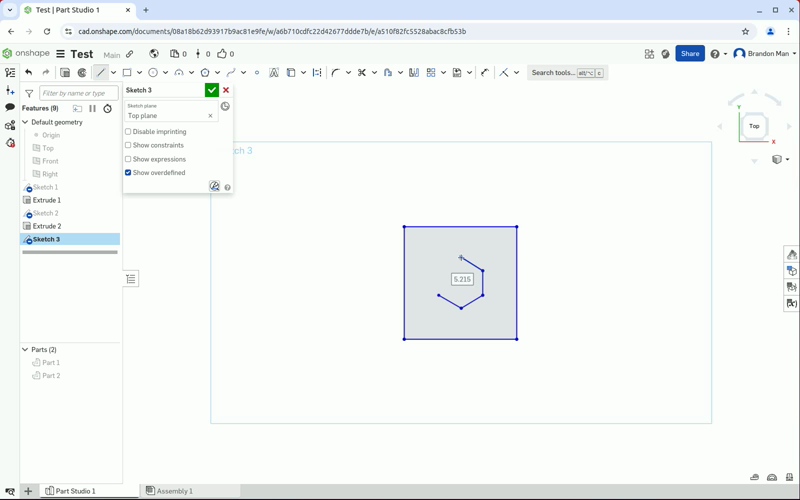
mouse_move(491, 257)
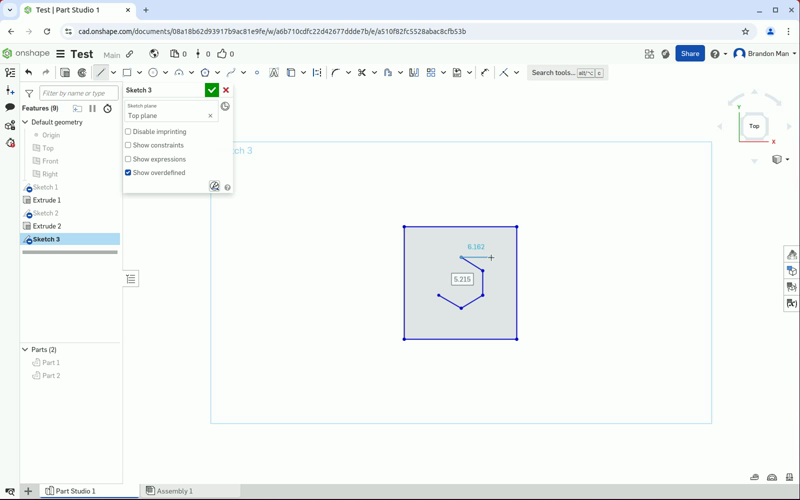
mouse_move(438, 270)
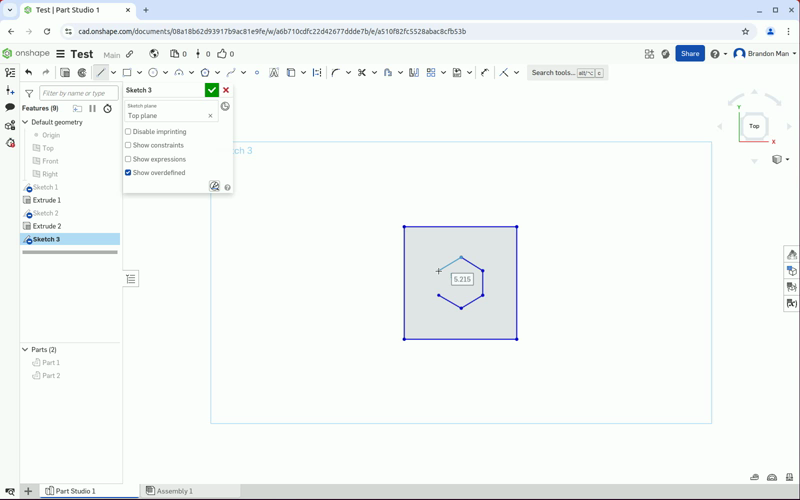
click(438, 270)
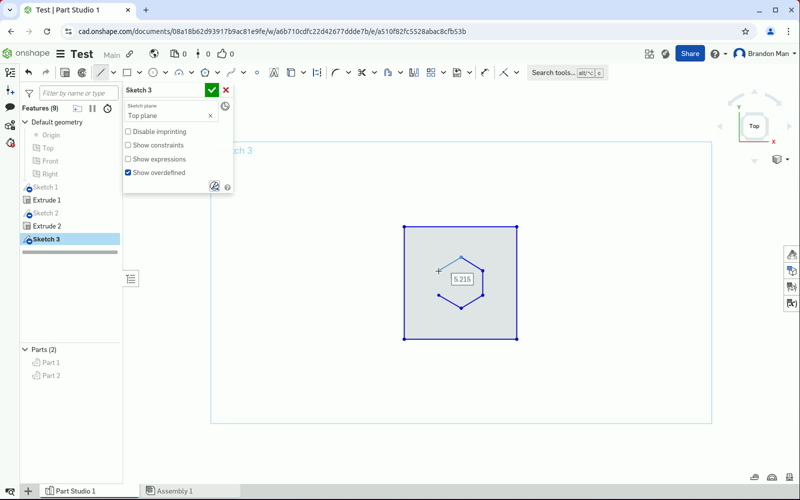
key_up(shift)
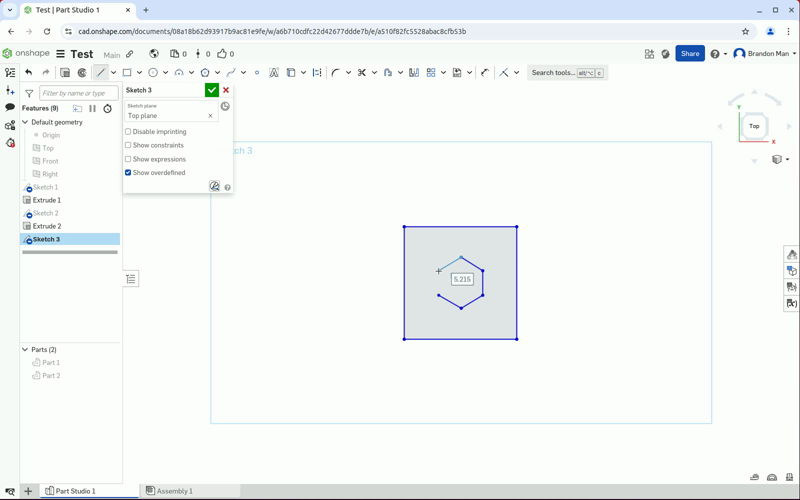
mouse_move(468, 270)
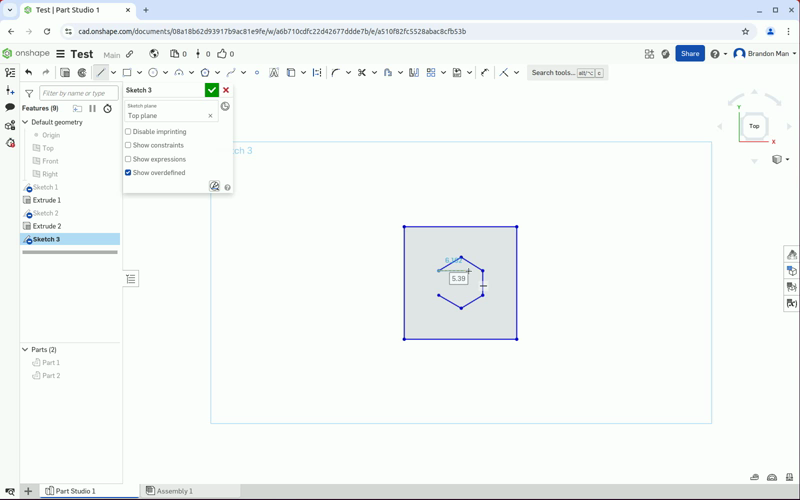
key_down(shift)
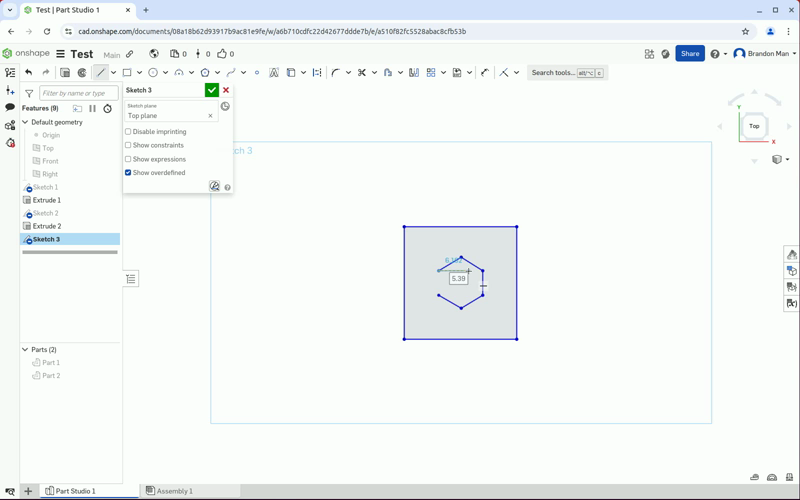
mouse_move(438, 295)
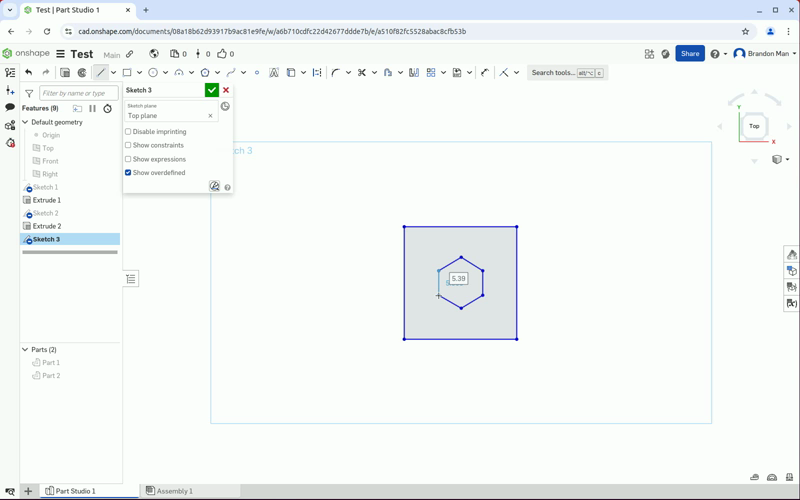
key_up(shift)
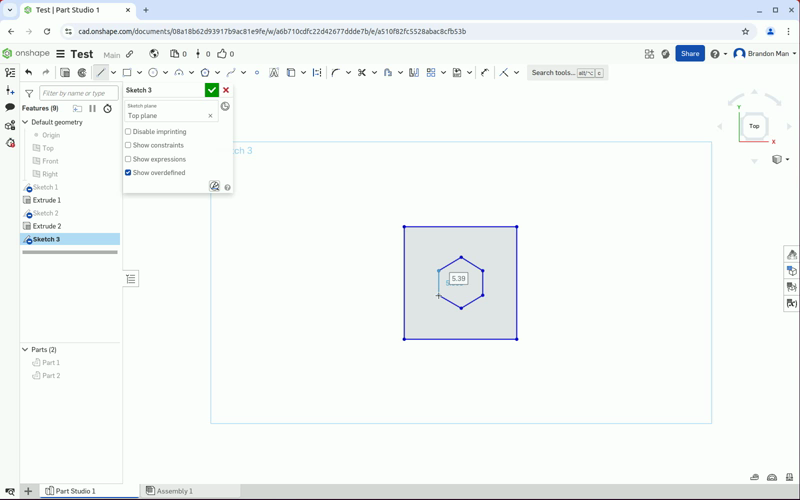
click(438, 295)
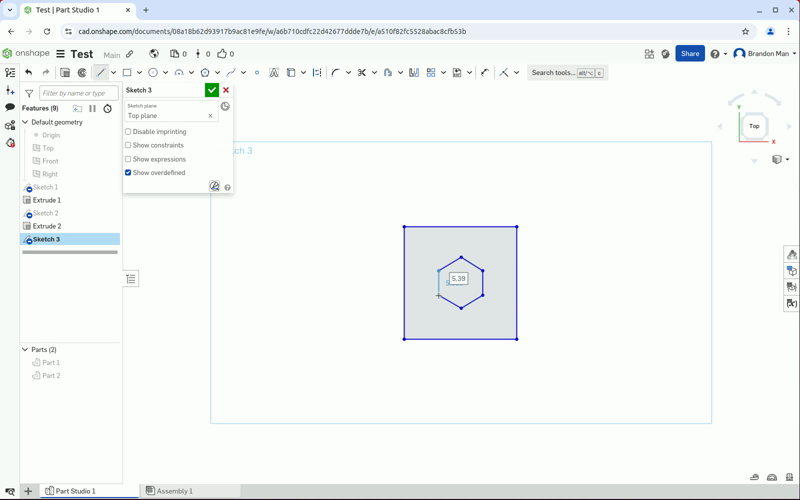
key(esc)
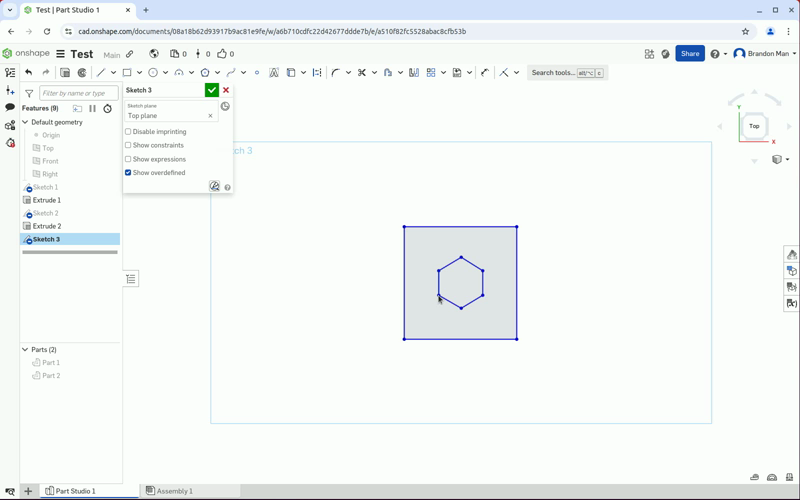
mouse_move(438, 234)
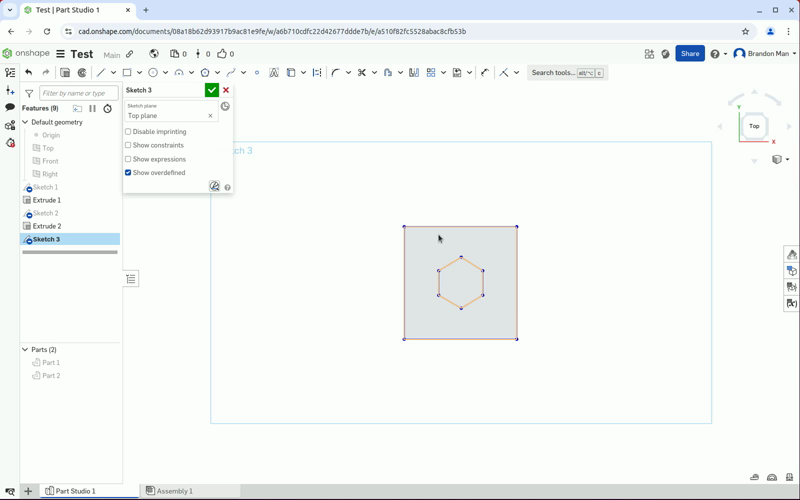
click(438, 234)
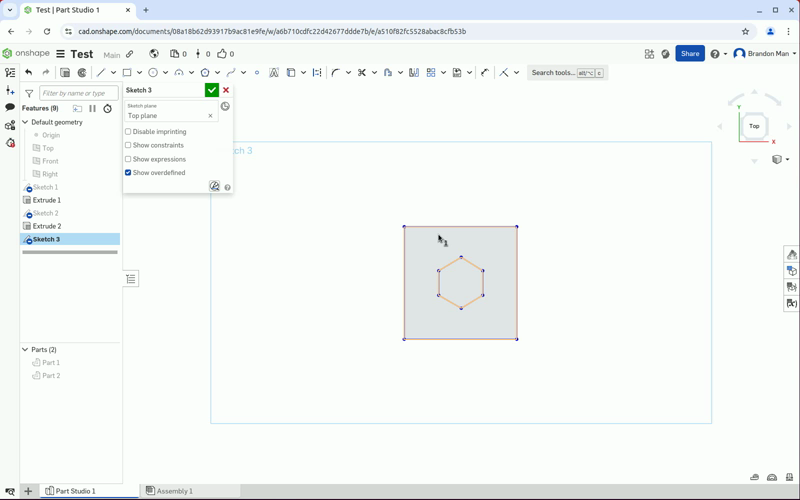
mouse_move(73, 352)
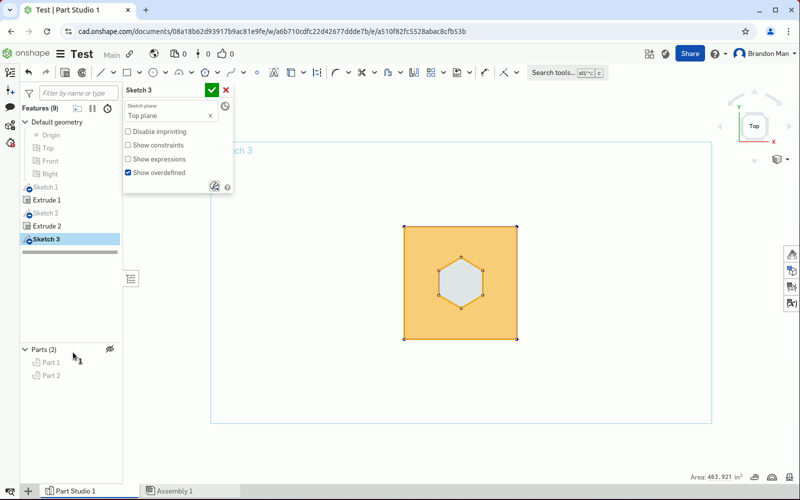
key(shift+y)
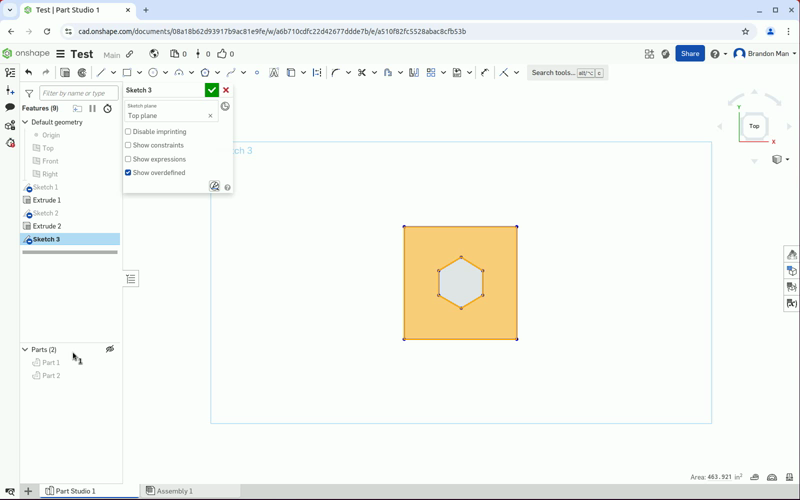
key(shift+e)
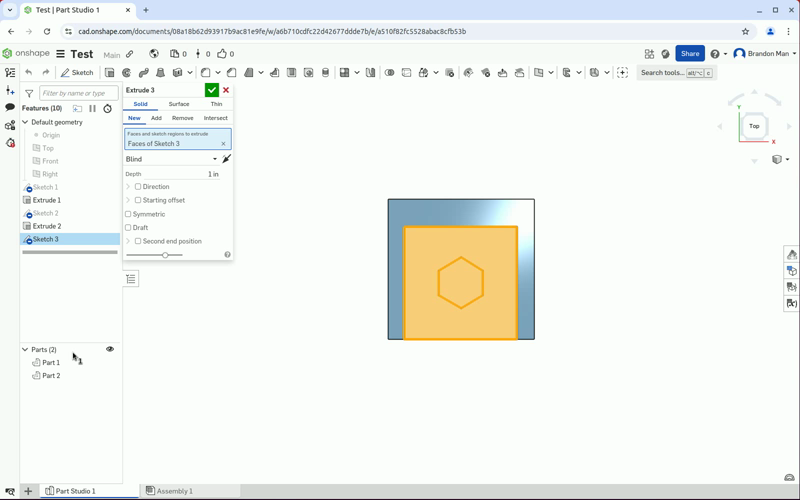
mouse_move(143, 106)
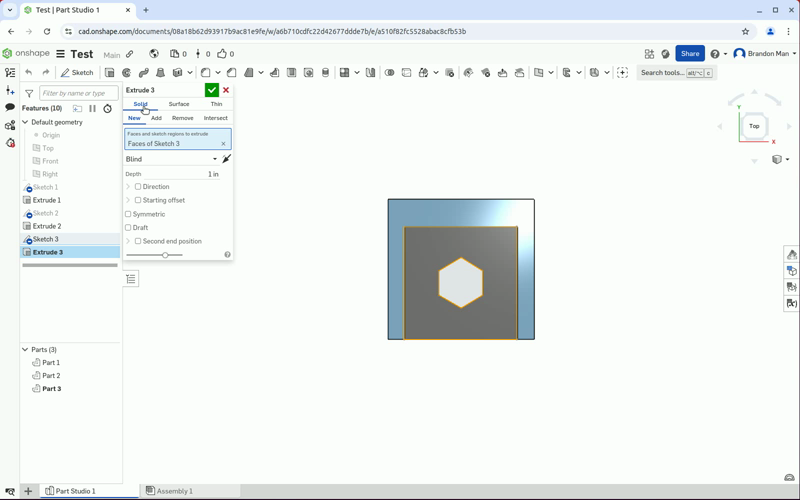
click(143, 106)
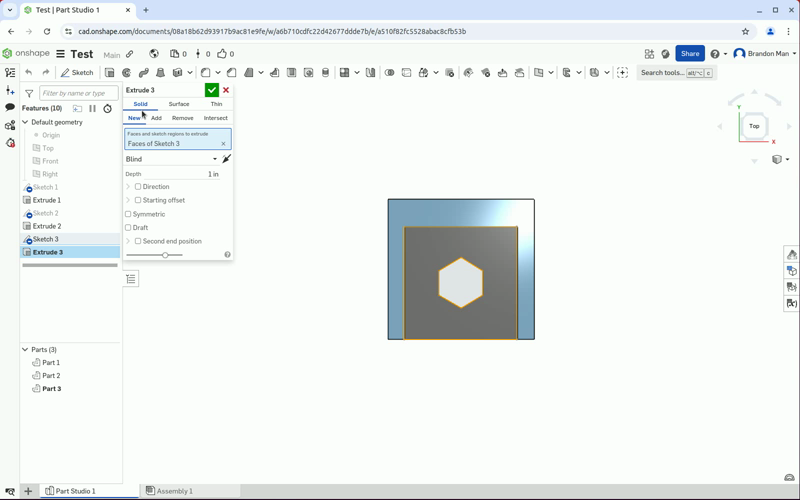
mouse_move(137, 120)
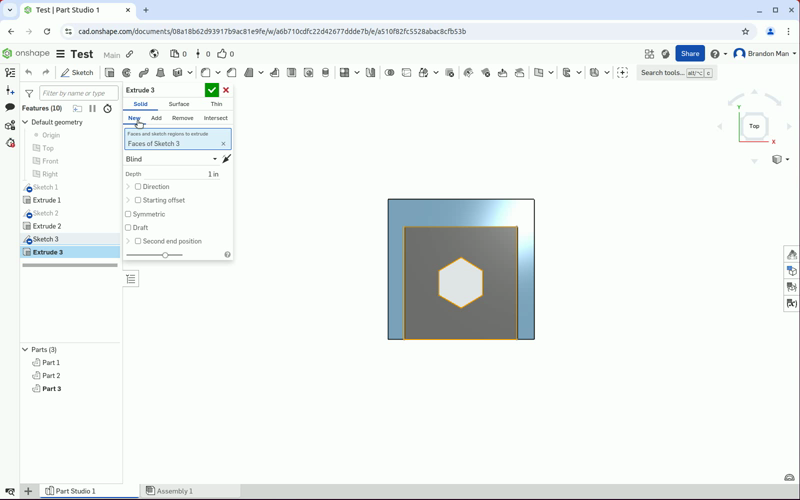
click(137, 120)
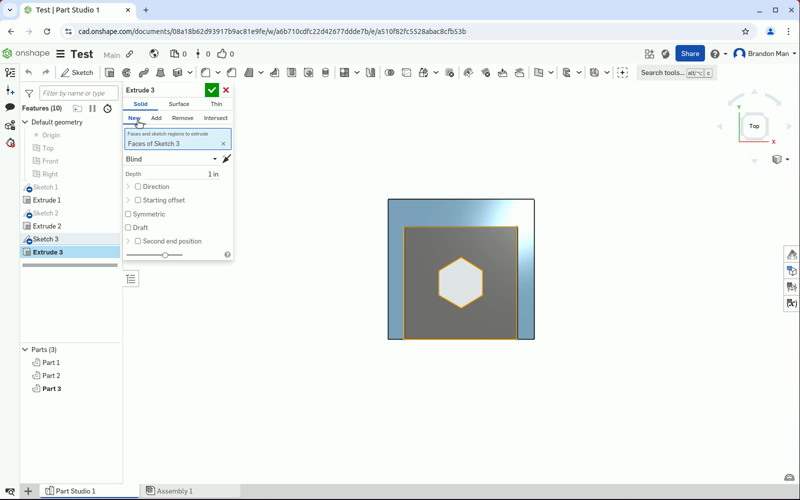
key(tab, 4)
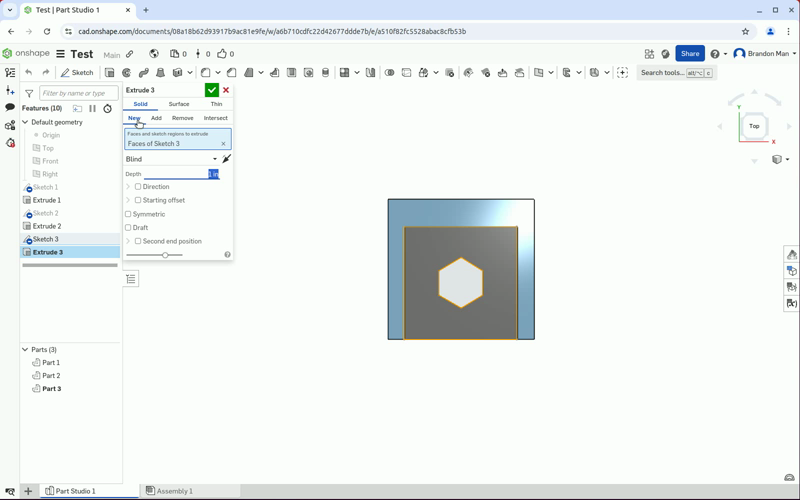
text(-3.37)
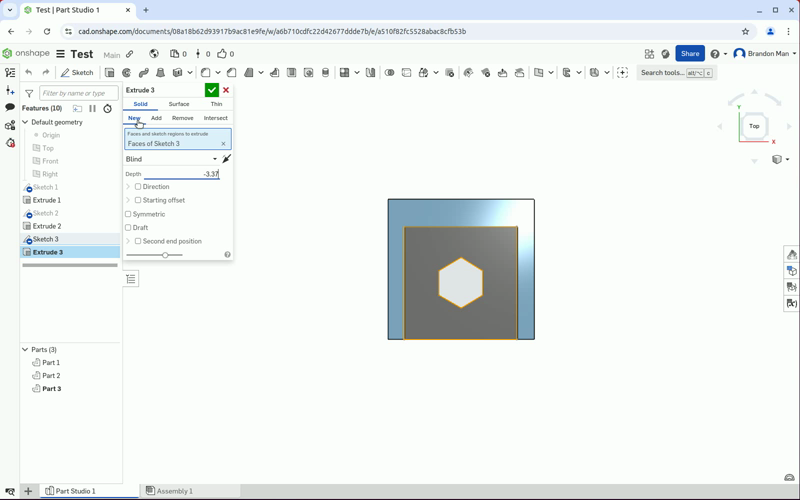
key(enter)
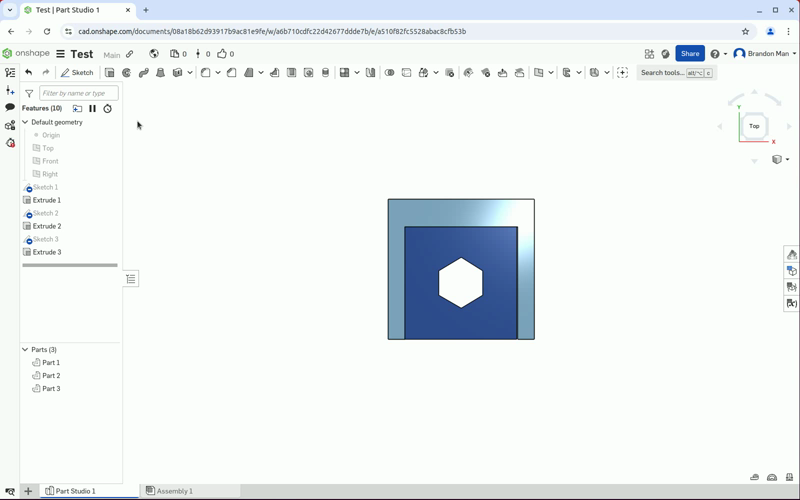
key(shift+h)
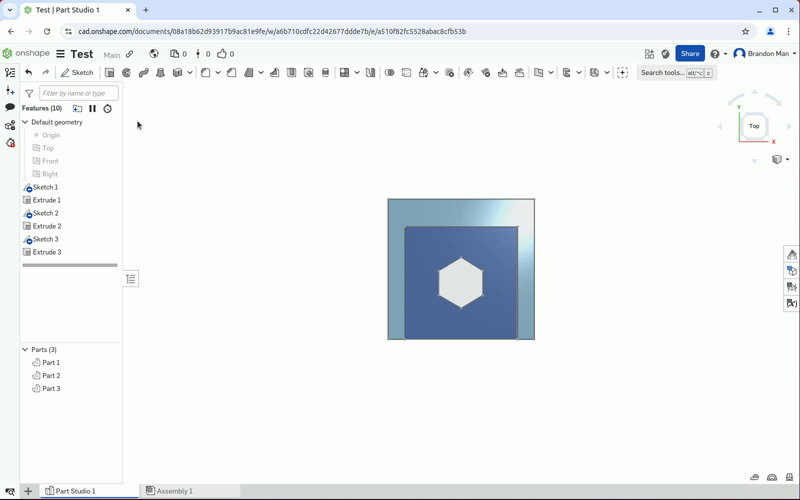
key(shift+h)
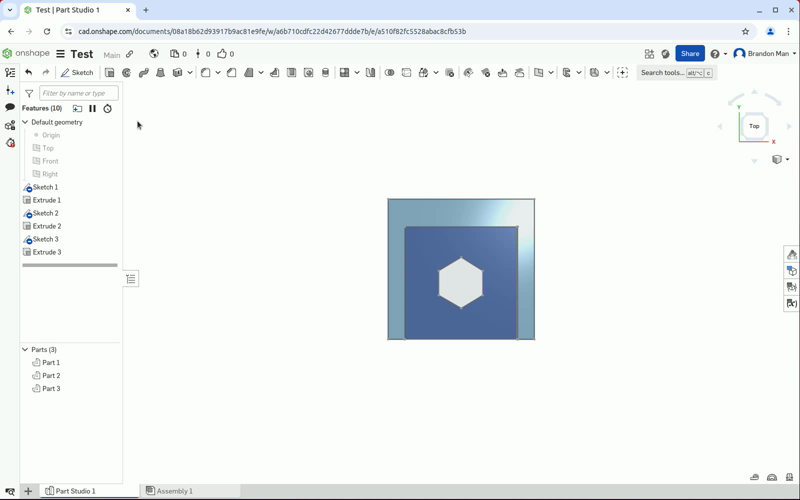
key(shift+7)
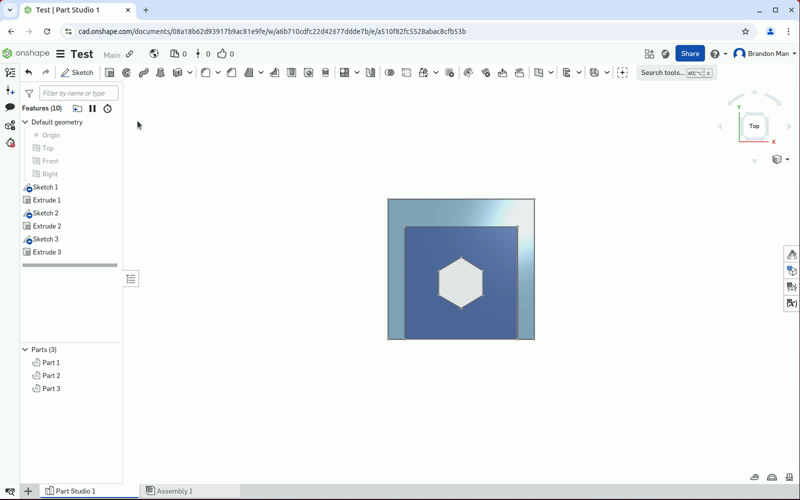
key(up, 3)
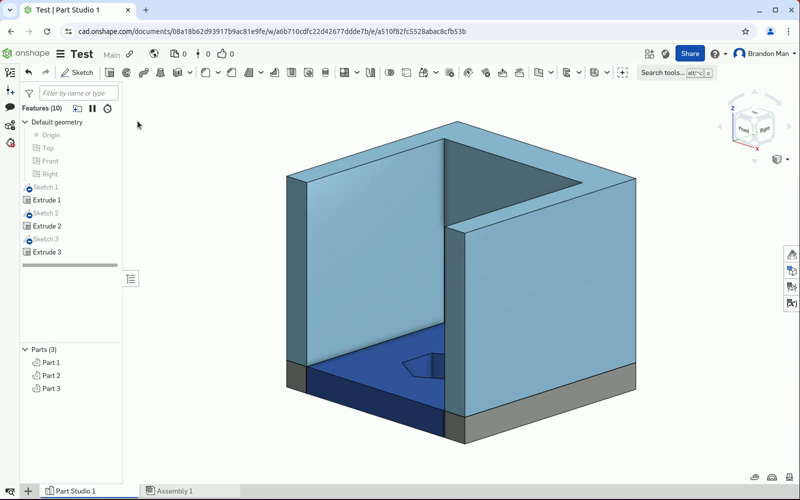
key(left, 3)
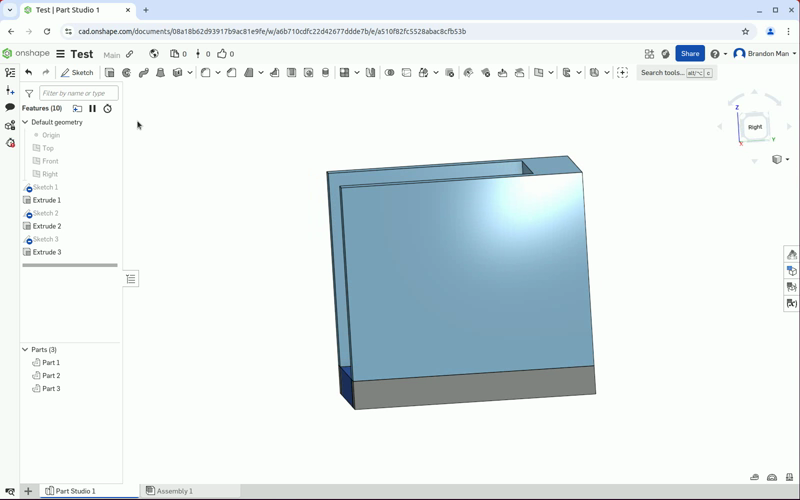
key(right, 3)
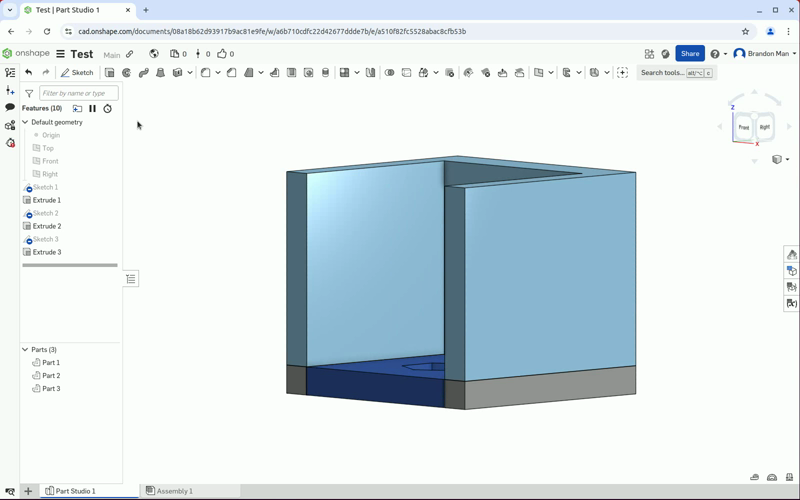
key(down, 3)
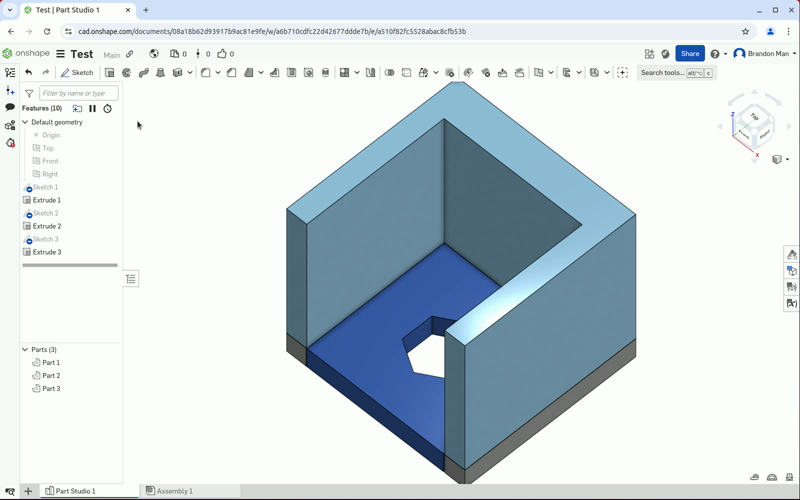
mouse_move(73, 189)
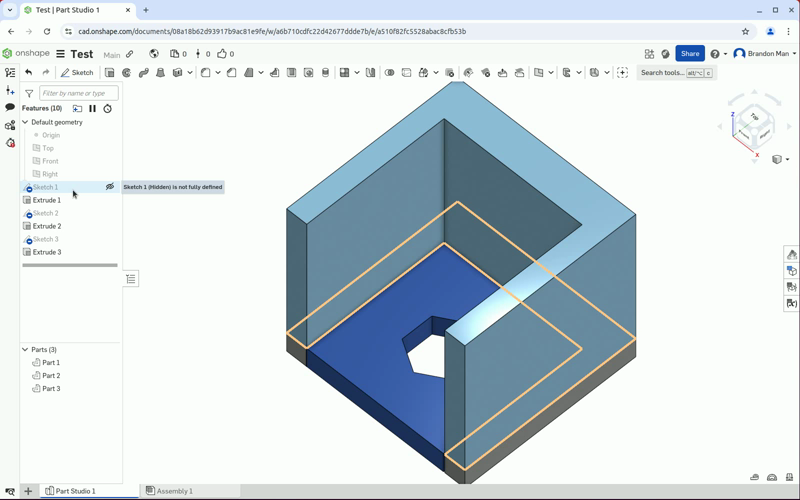
click(73, 189)